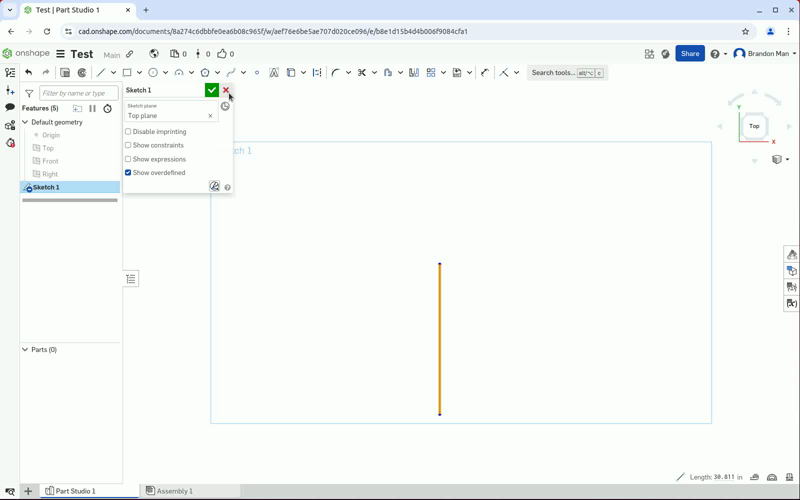
key(shift+h)
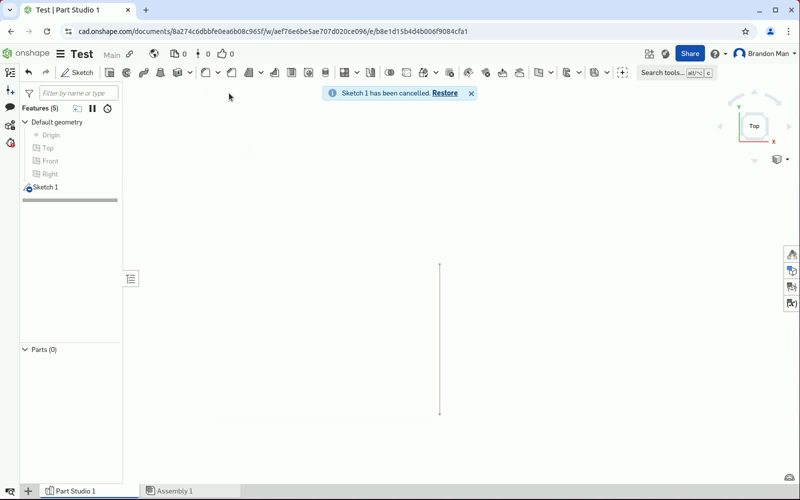
key(shift+s)
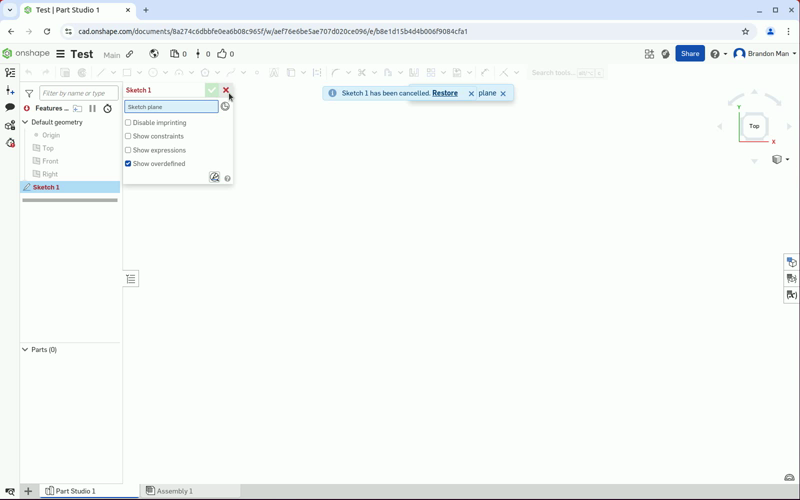
mouse_move(73, 150)
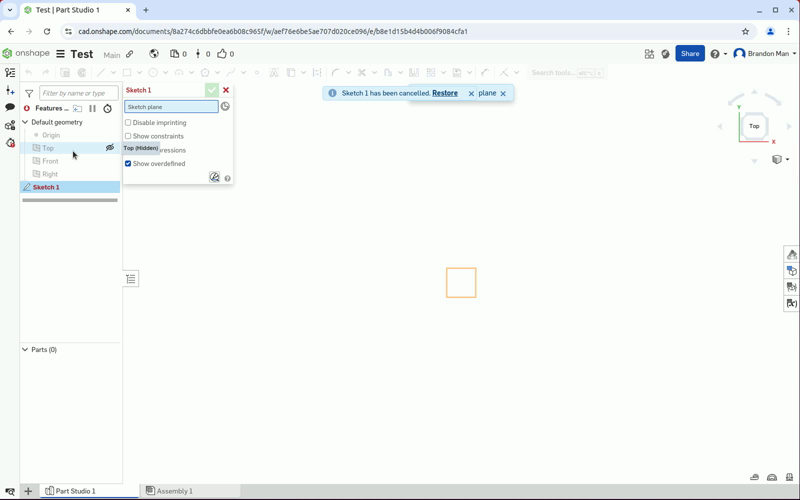
click(73, 150)
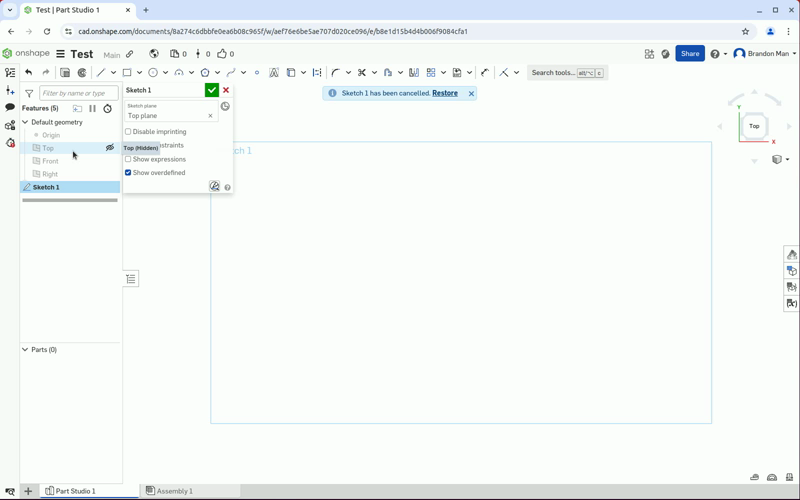
mouse_move(73, 352)
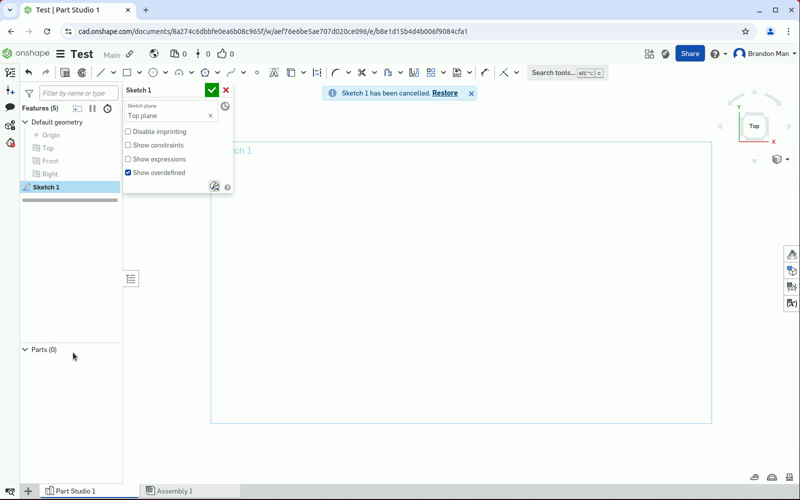
key(y)
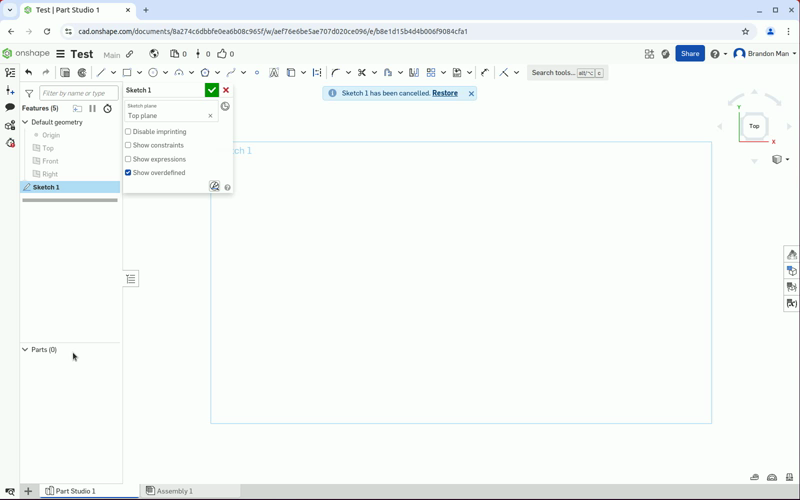
key(c)
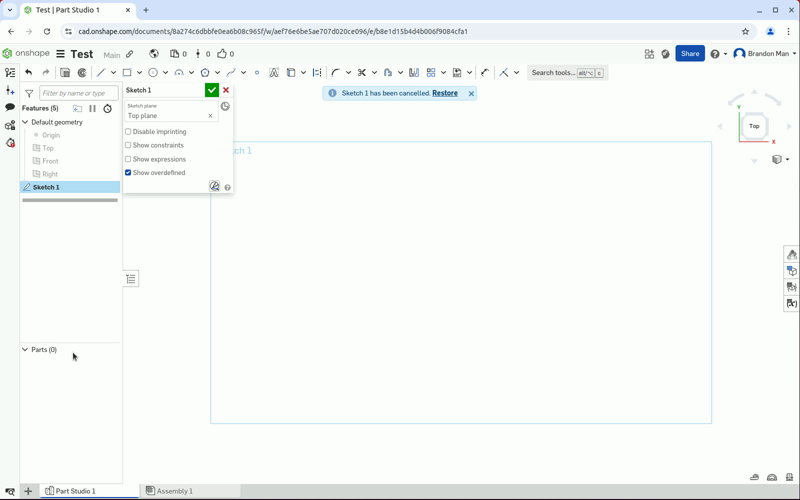
key_down(shift)
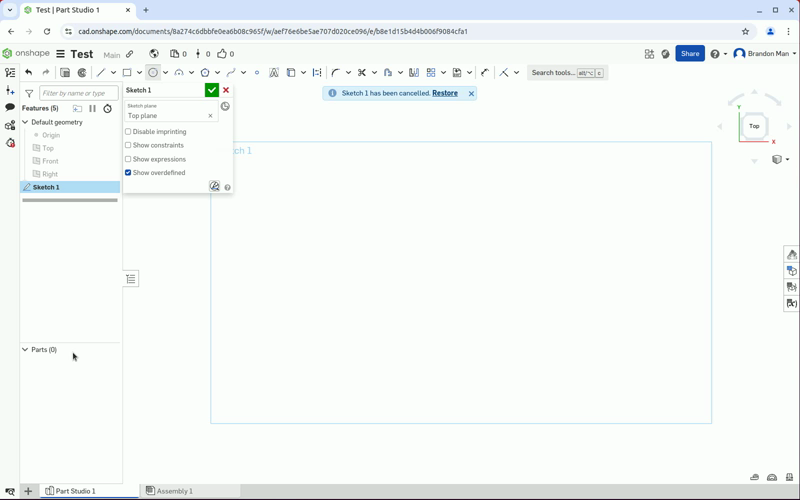
mouse_move(404, 282)
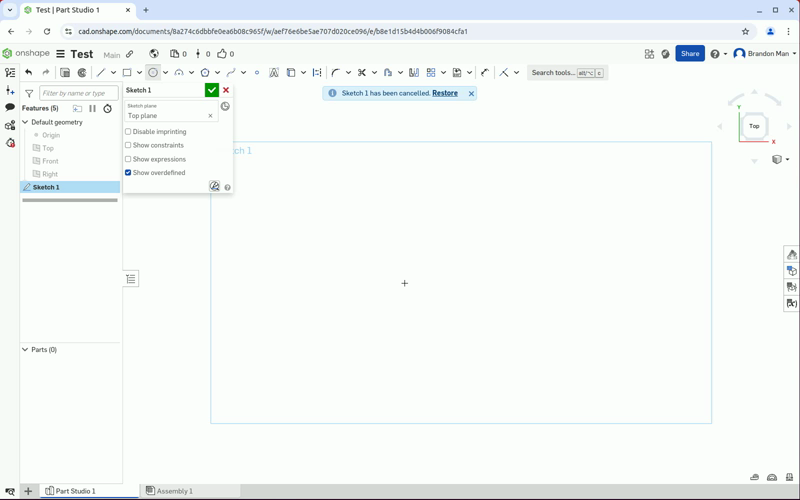
click(404, 282)
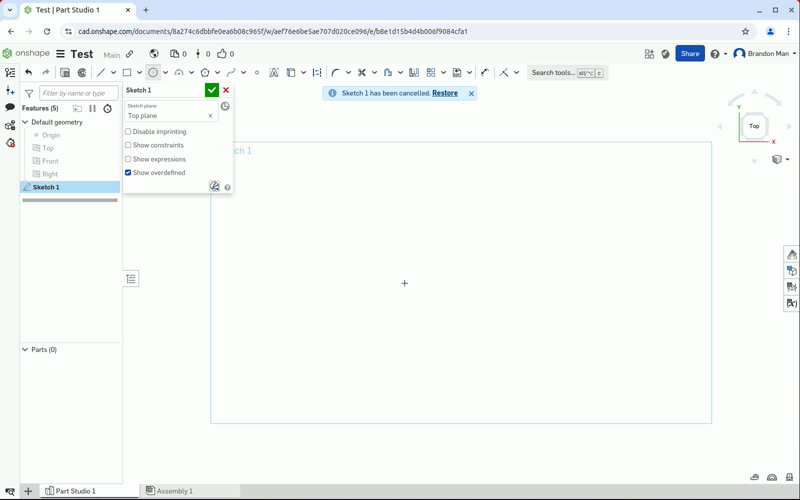
key_up(shift)
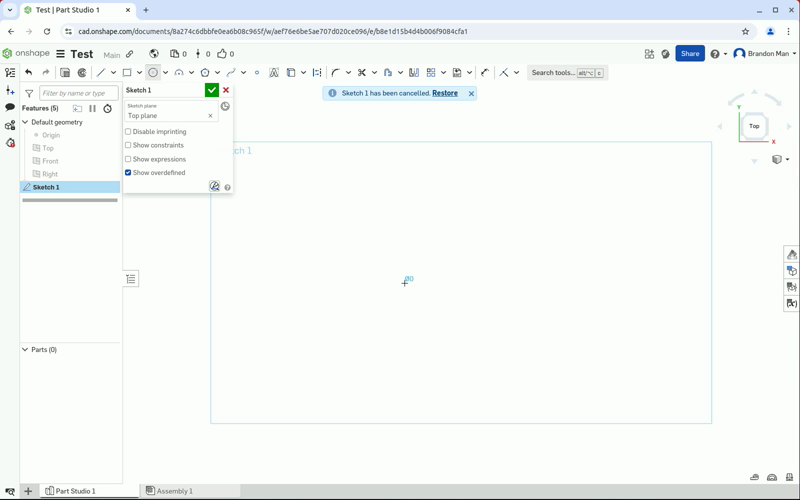
mouse_move(461, 282)
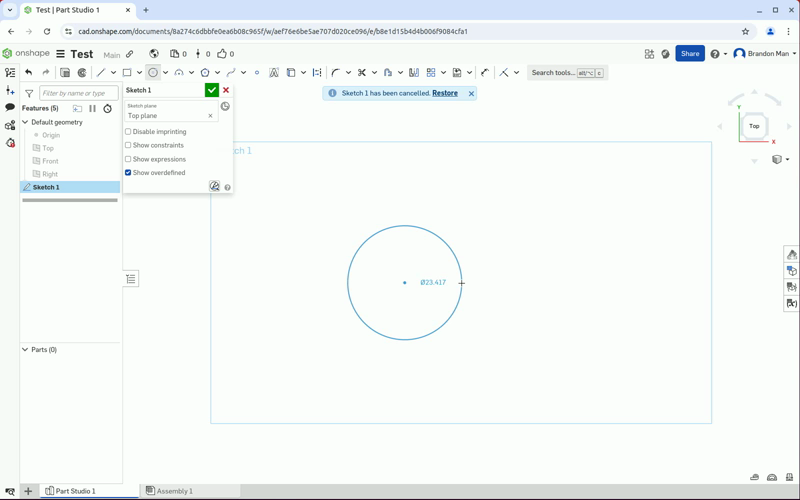
click(461, 282)
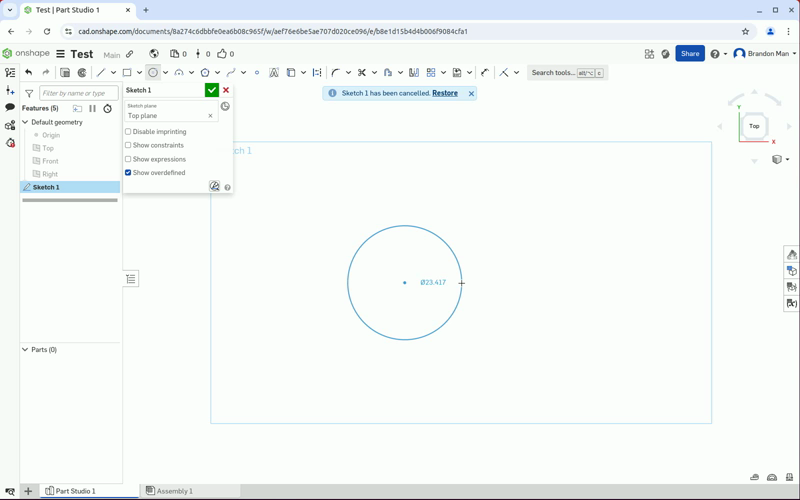
key(esc)
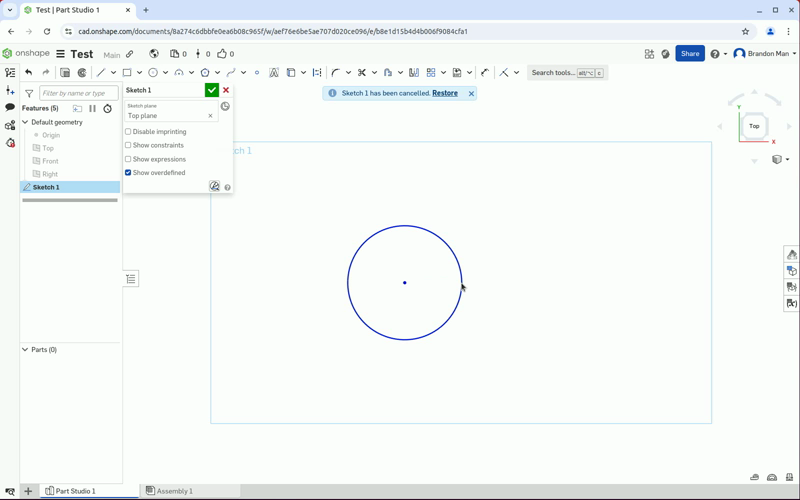
mouse_move(372, 259)
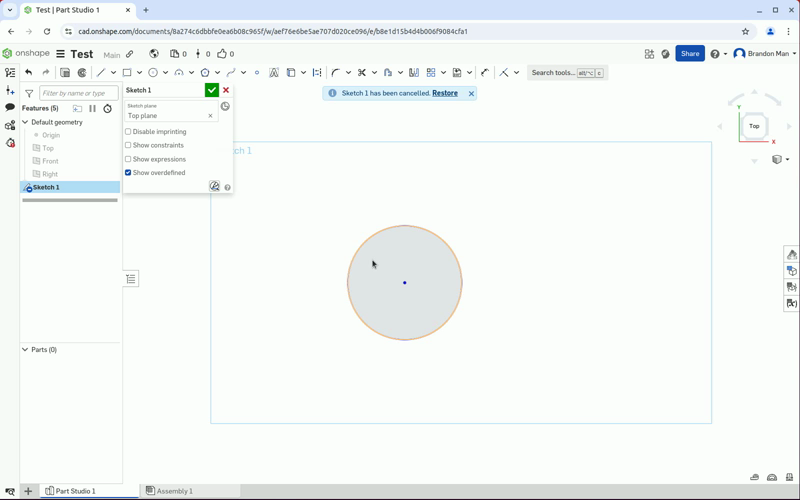
click(372, 259)
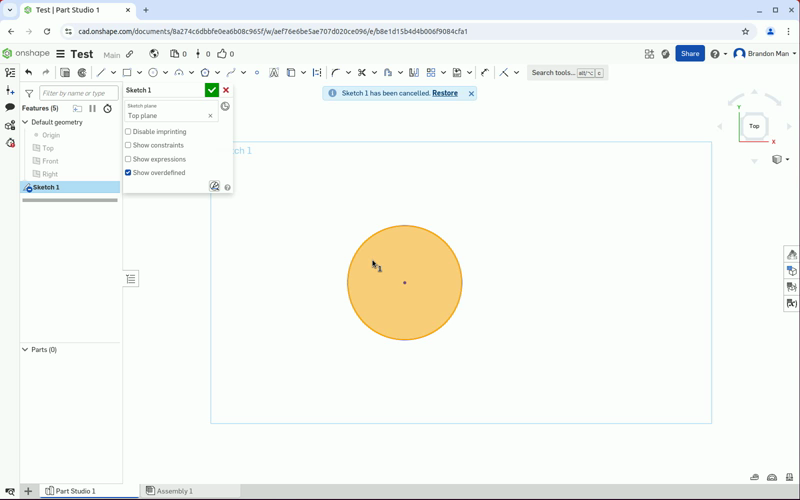
mouse_move(73, 352)
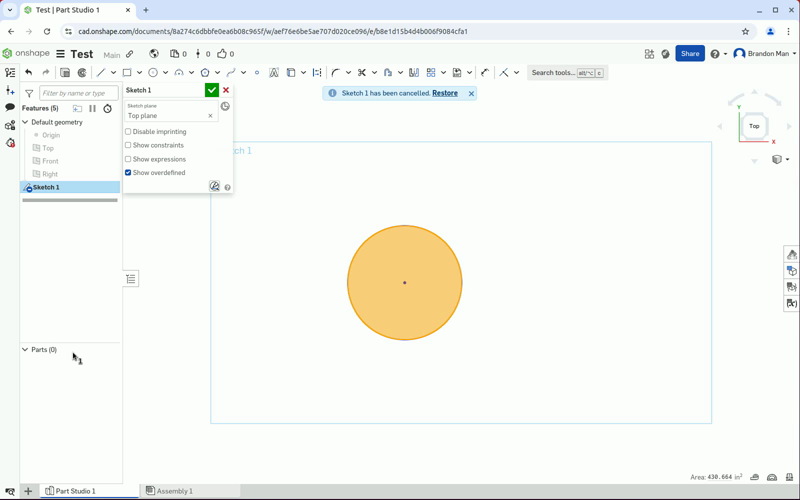
key(shift+y)
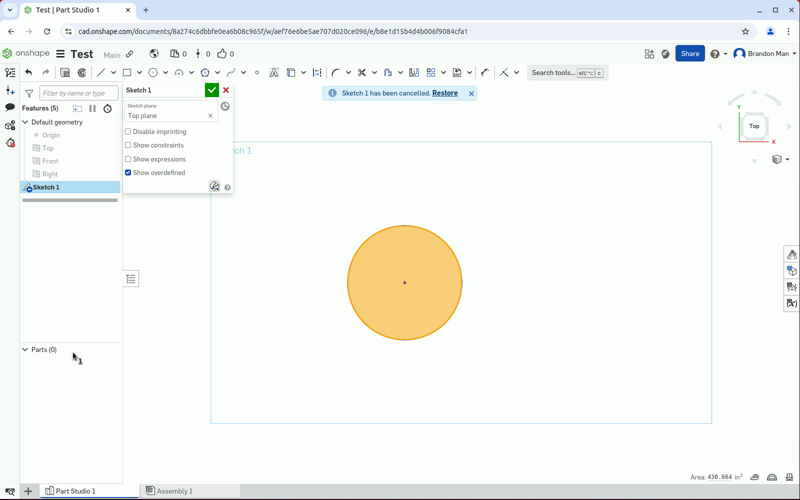
key(shift+e)
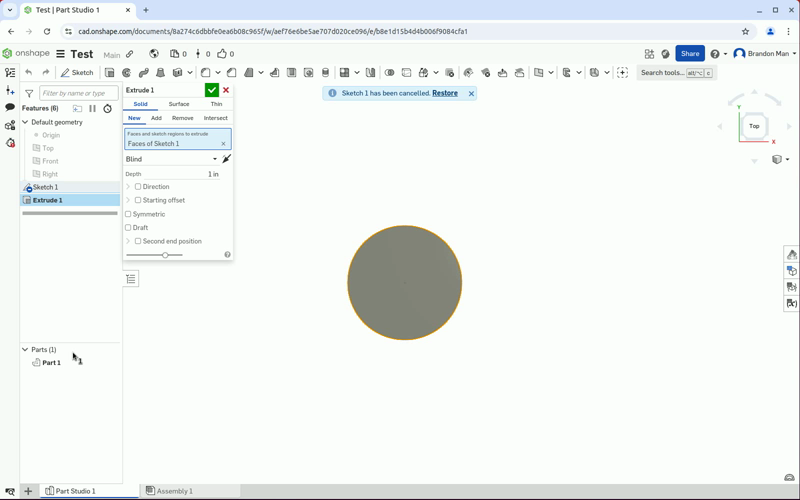
mouse_move(143, 106)
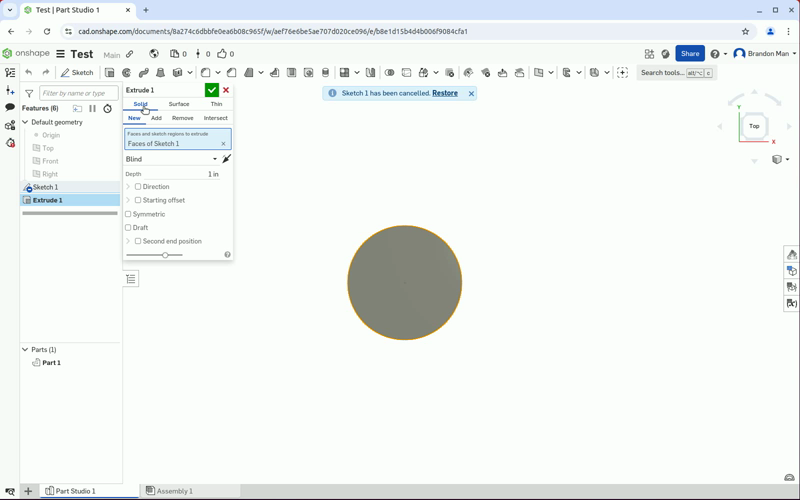
click(143, 106)
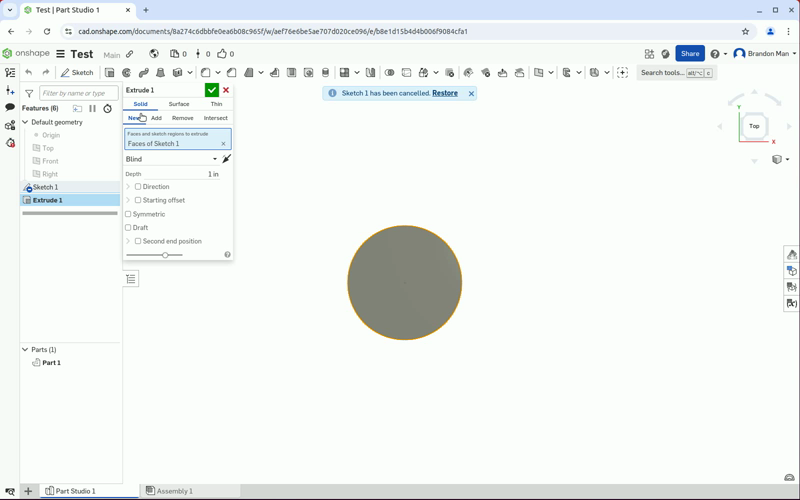
mouse_move(137, 120)
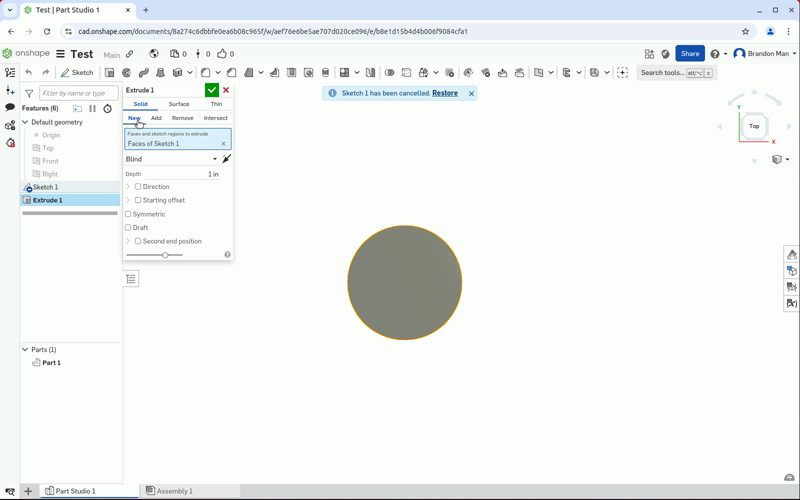
click(137, 120)
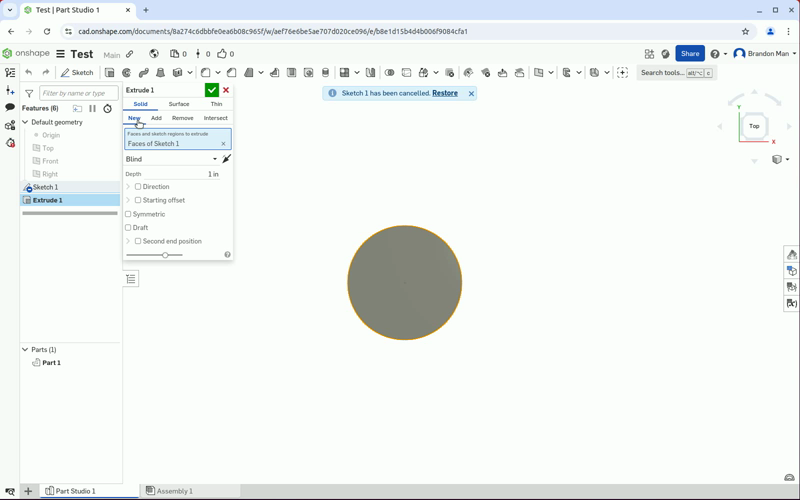
key(tab, 4)
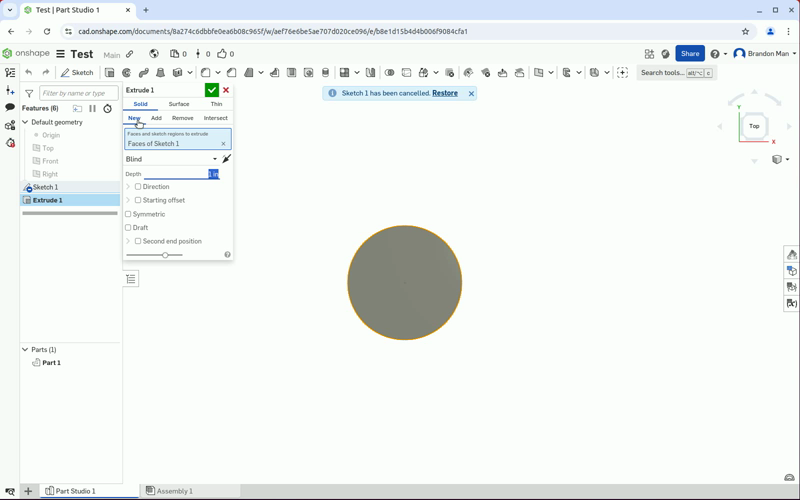
text(23.108)
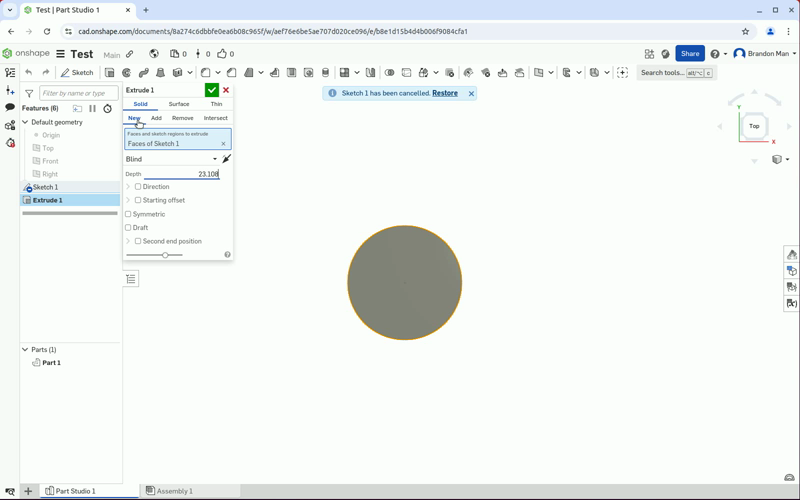
key(enter)
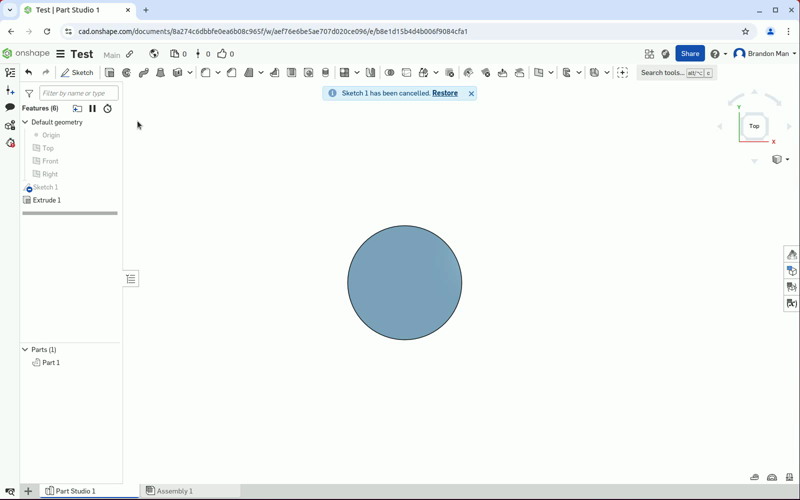
key(shift+h)
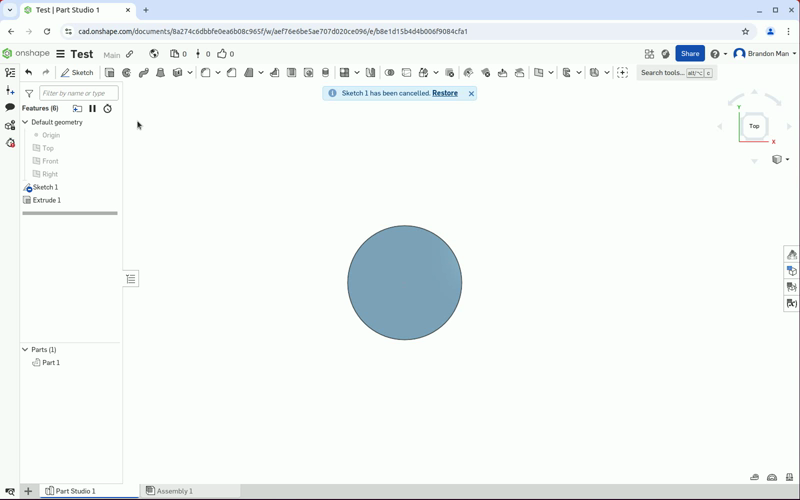
key(shift+h)
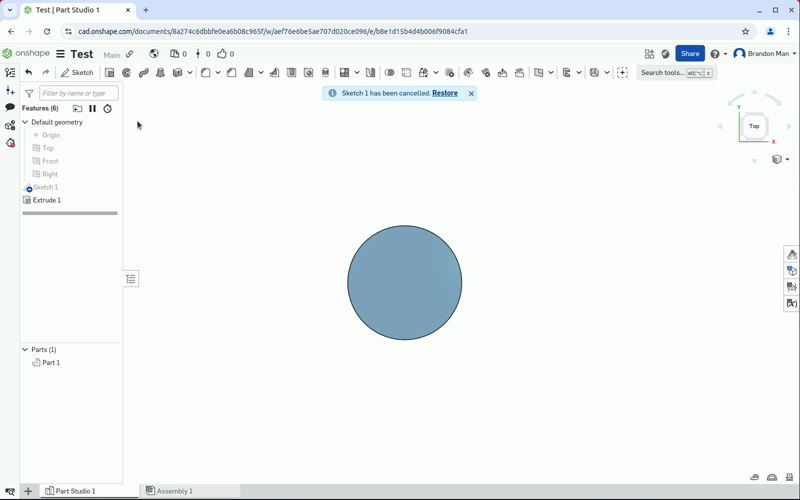
mouse_move(73, 189)
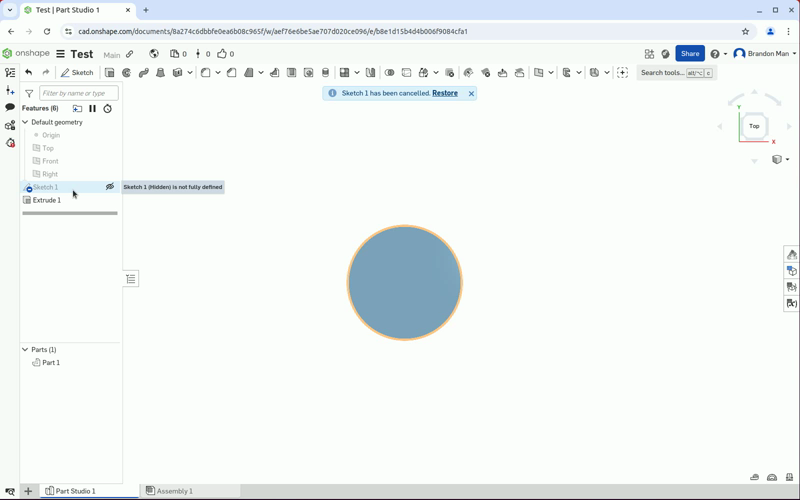
click(73, 189)
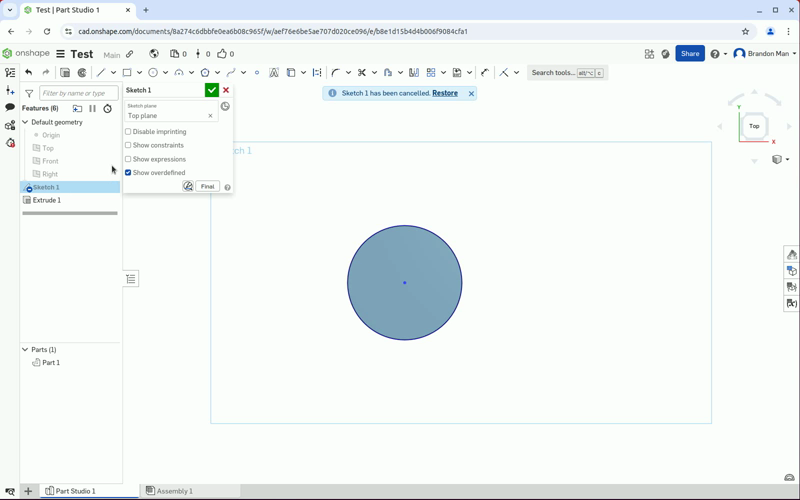
mouse_move(229, 92)
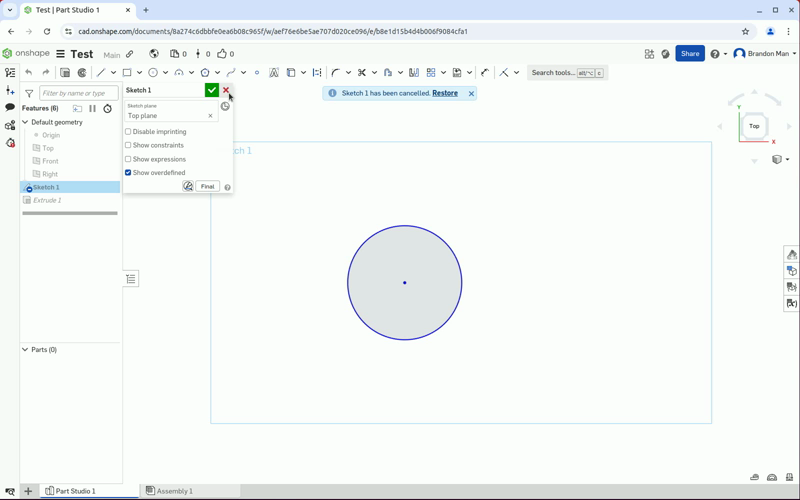
click(229, 92)
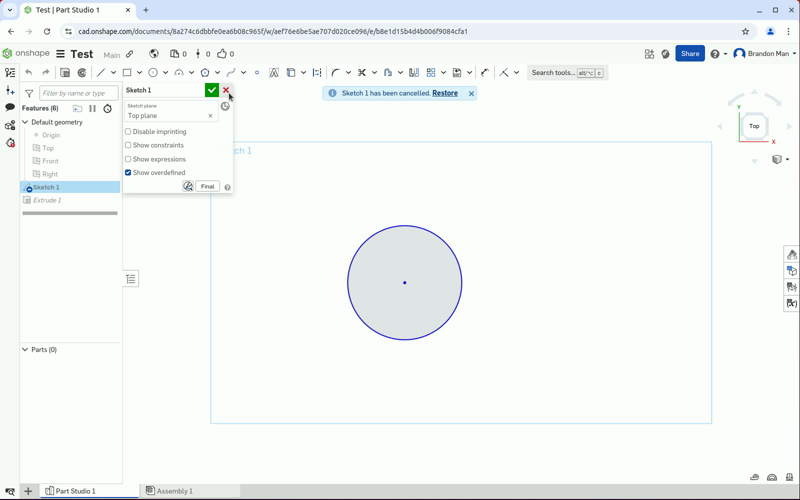
key(shift+s)
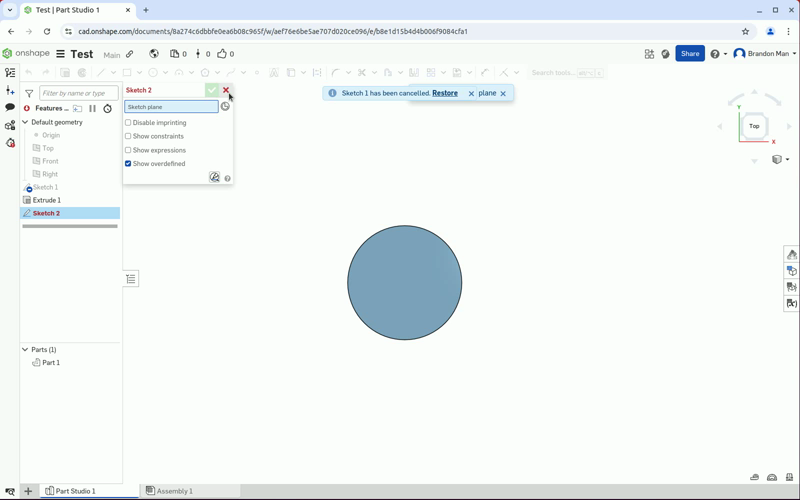
mouse_move(73, 150)
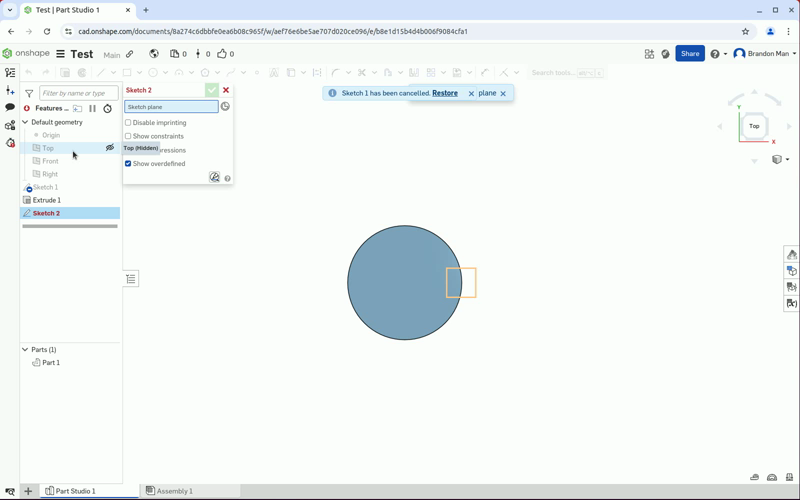
click(73, 150)
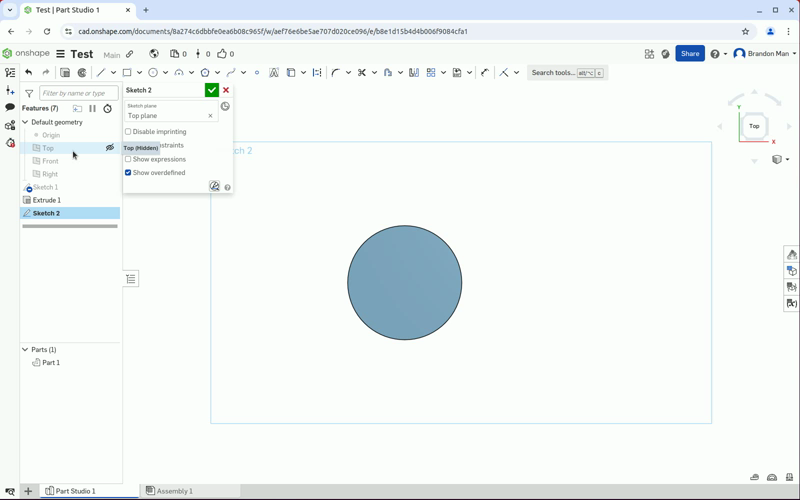
mouse_move(73, 352)
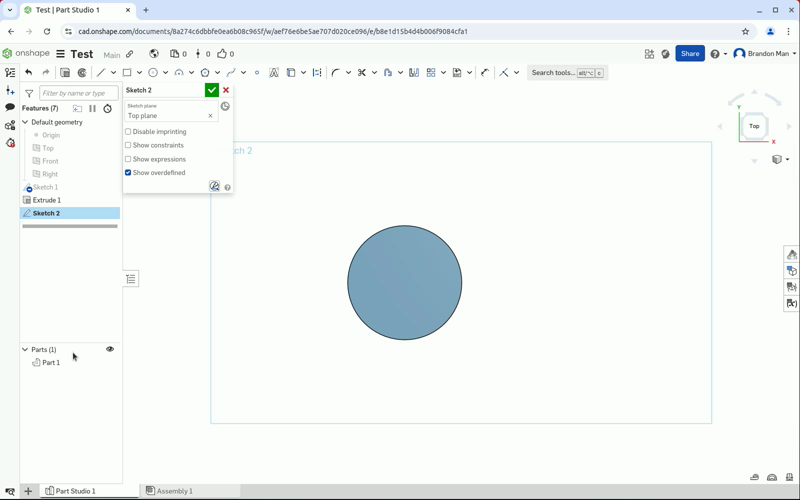
key(y)
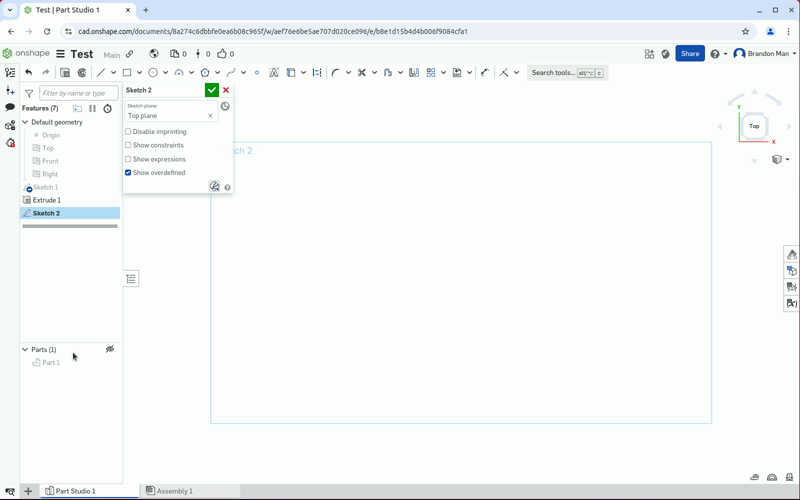
key(a)
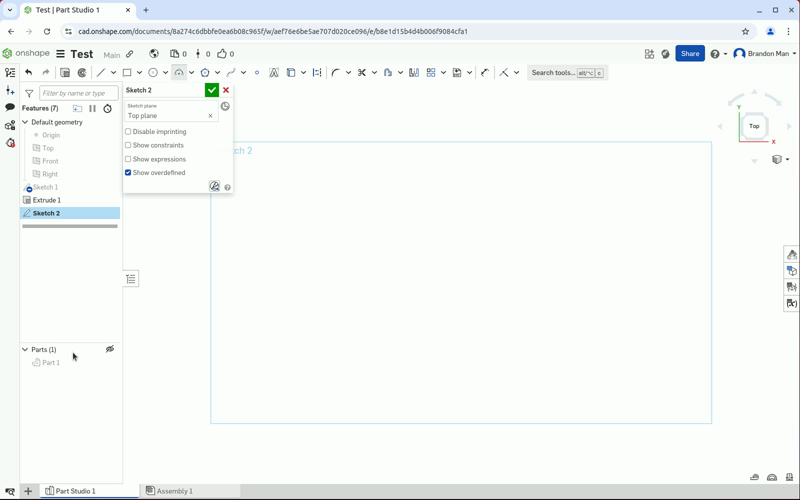
key_down(shift)
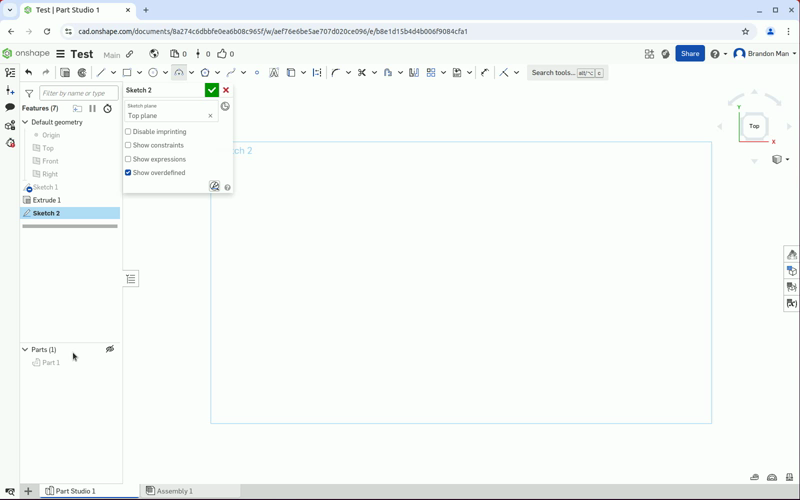
mouse_move(446, 245)
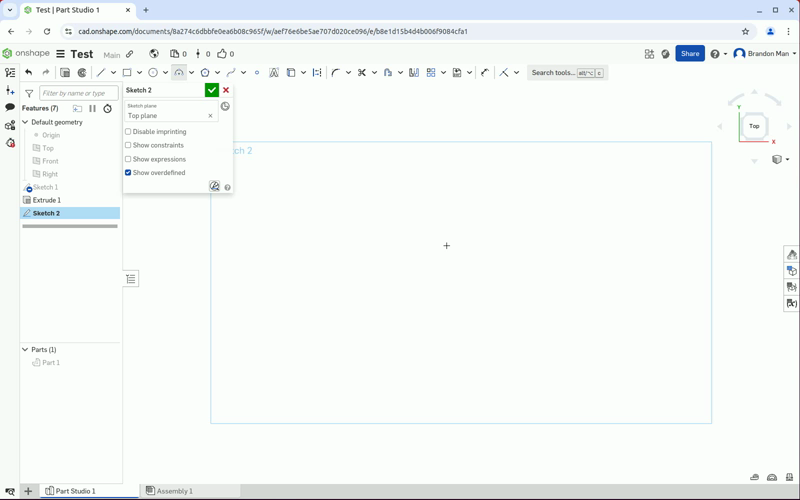
click(446, 245)
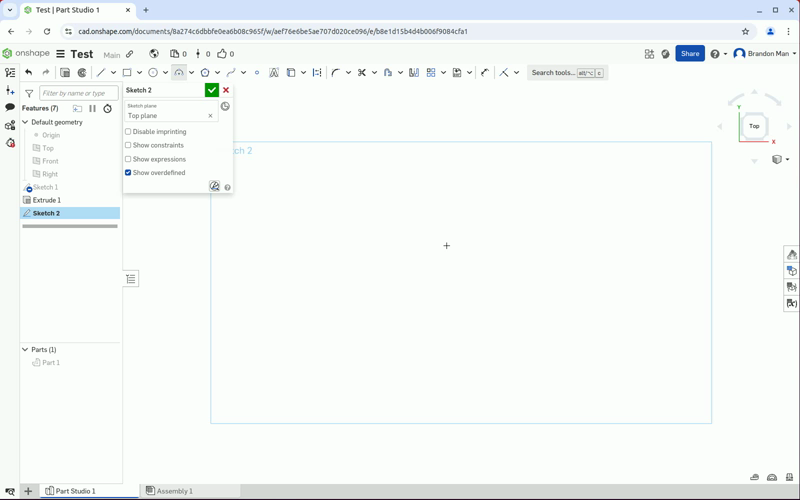
key_up(shift)
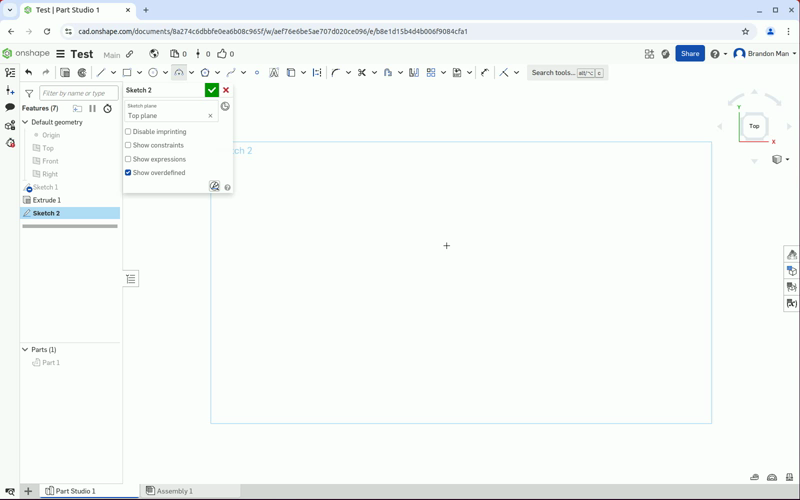
key_down(shift)
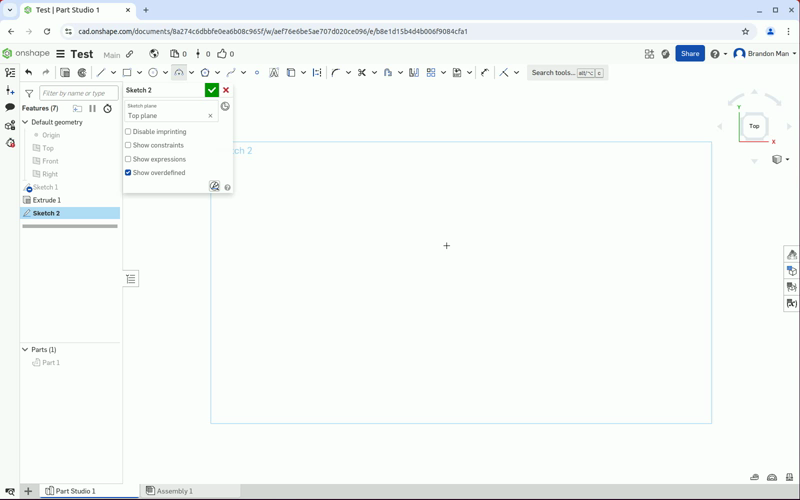
mouse_move(461, 283)
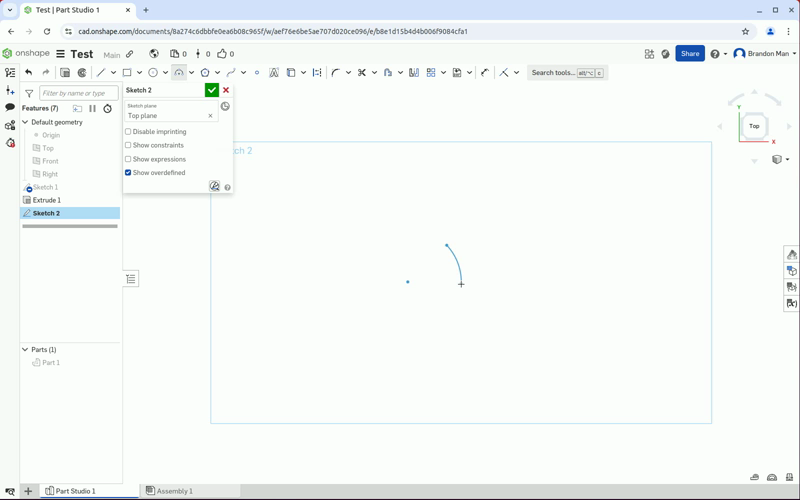
click(461, 283)
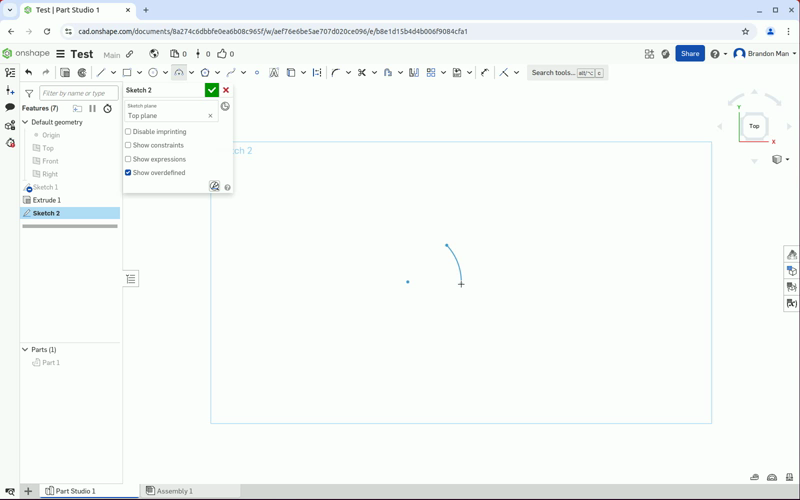
mouse_move(457, 263)
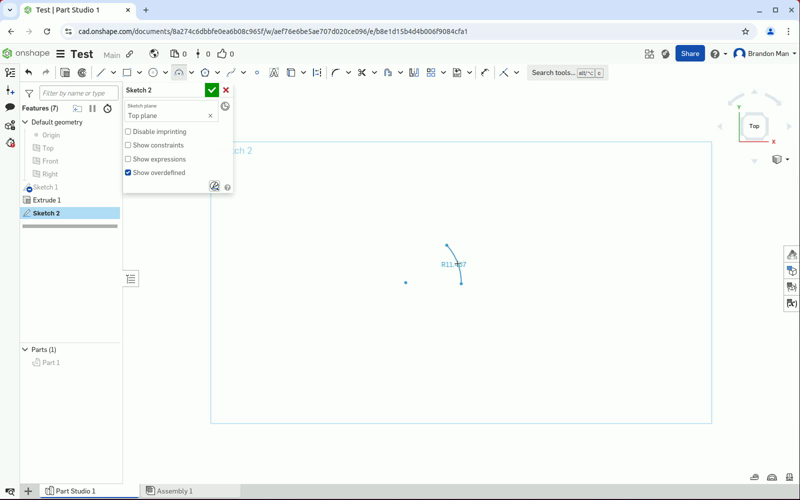
click(457, 263)
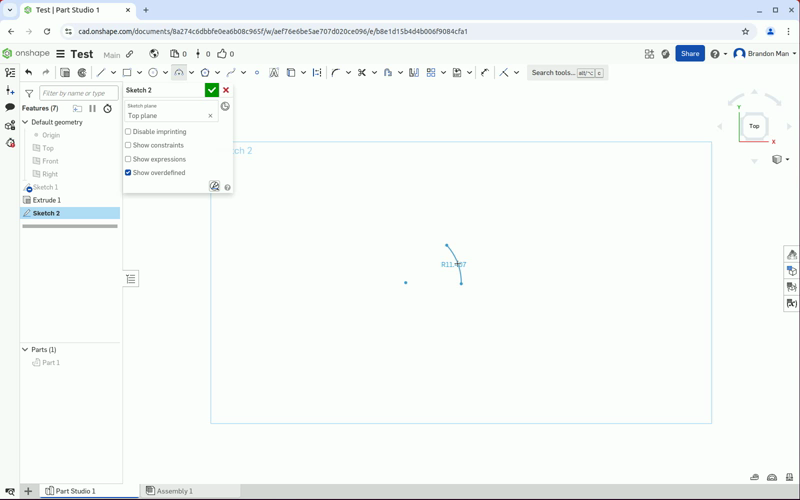
key_up(shift)
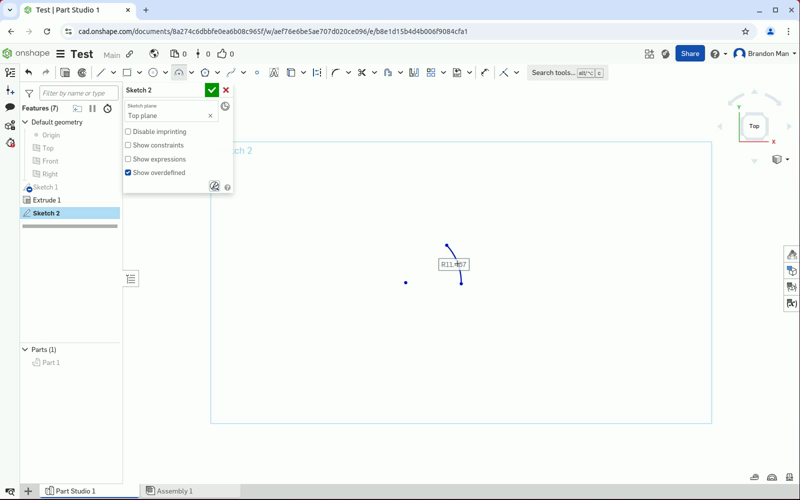
mouse_move(461, 283)
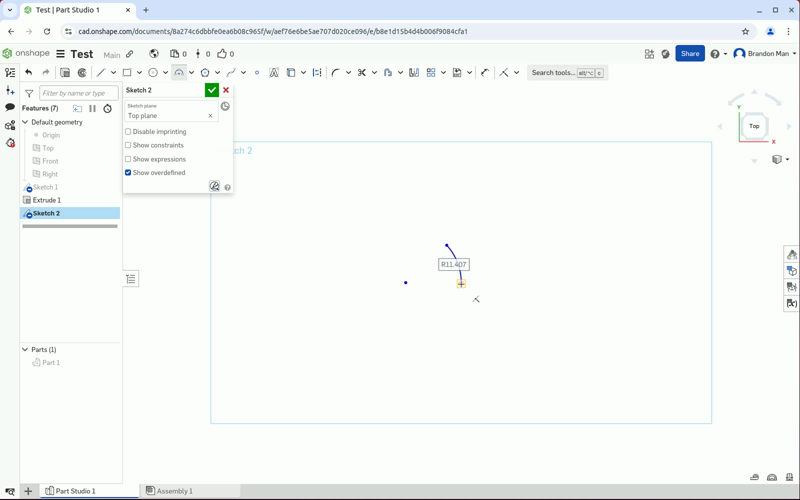
click(461, 283)
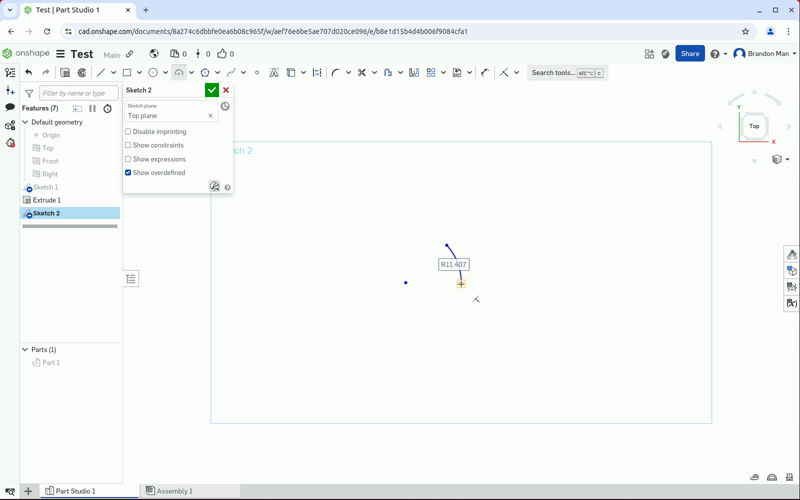
key_down(shift)
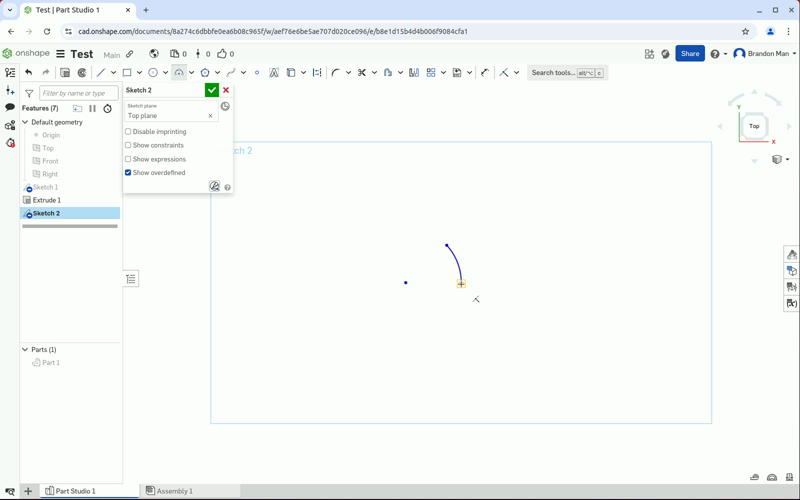
mouse_move(476, 245)
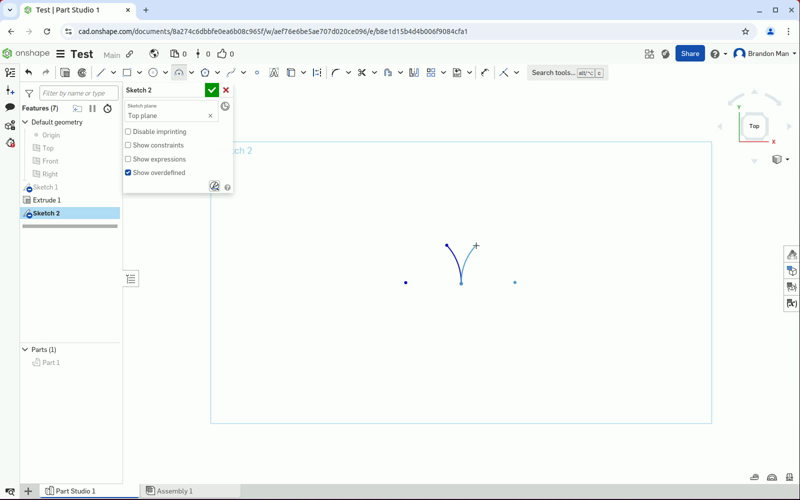
click(476, 245)
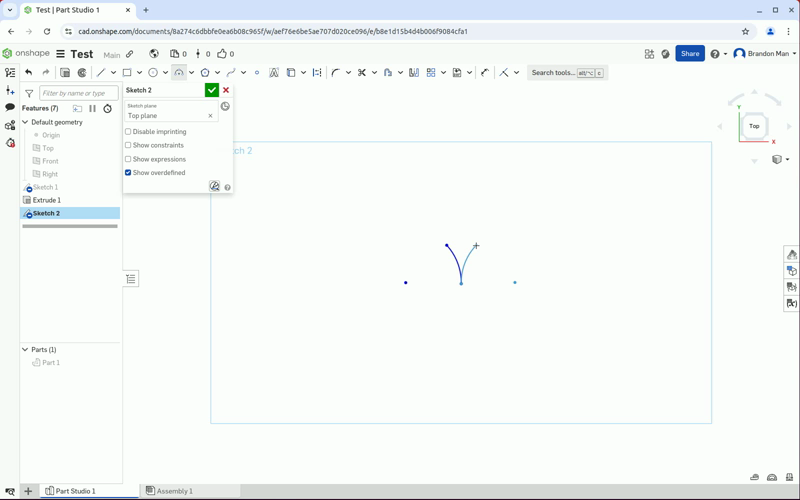
mouse_move(464, 263)
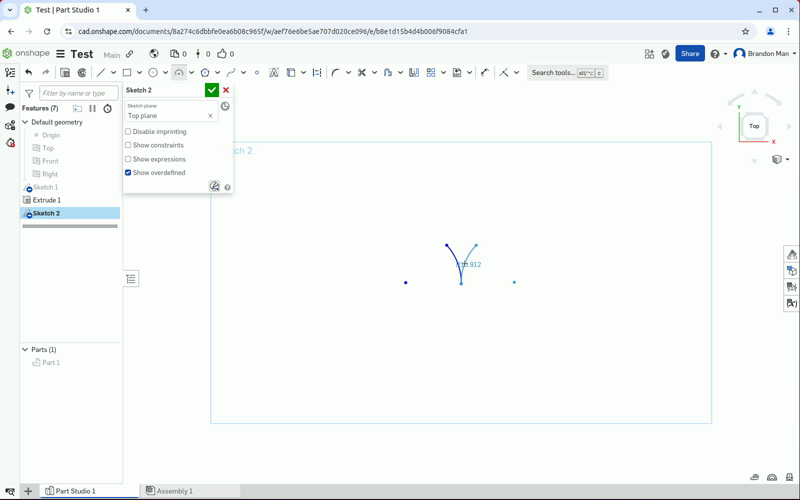
click(464, 263)
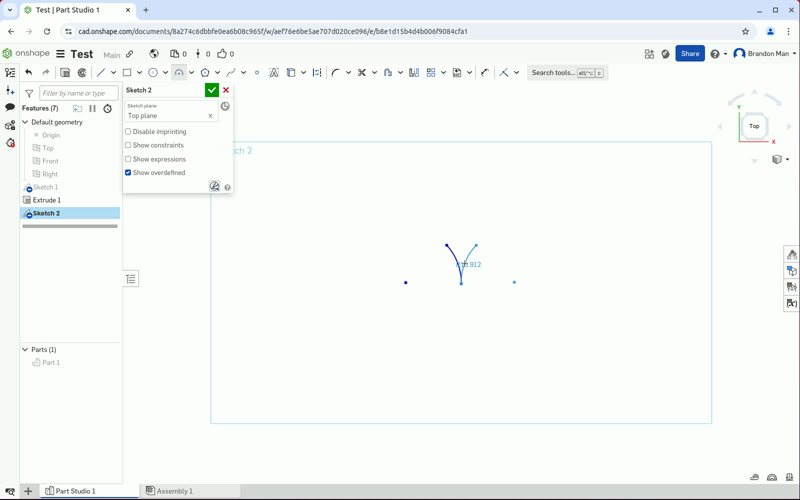
key_up(shift)
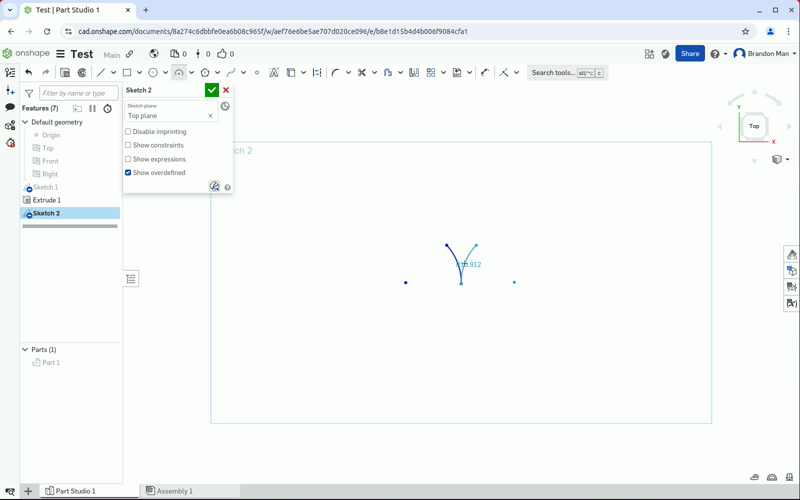
key(esc)
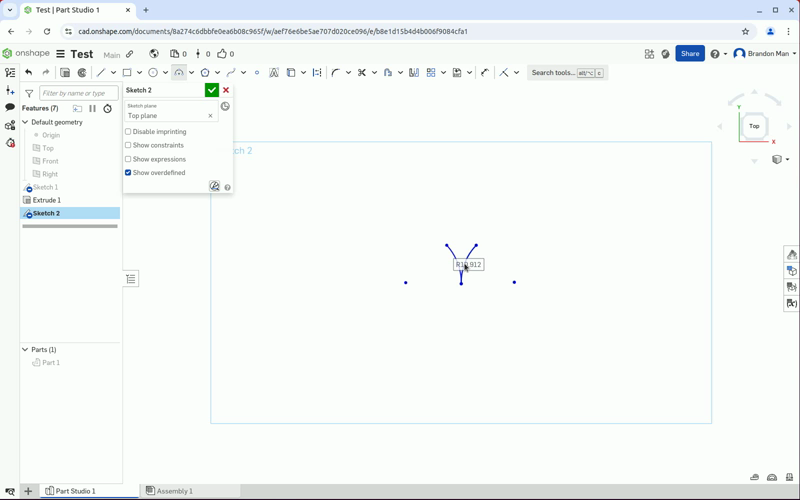
key(l)
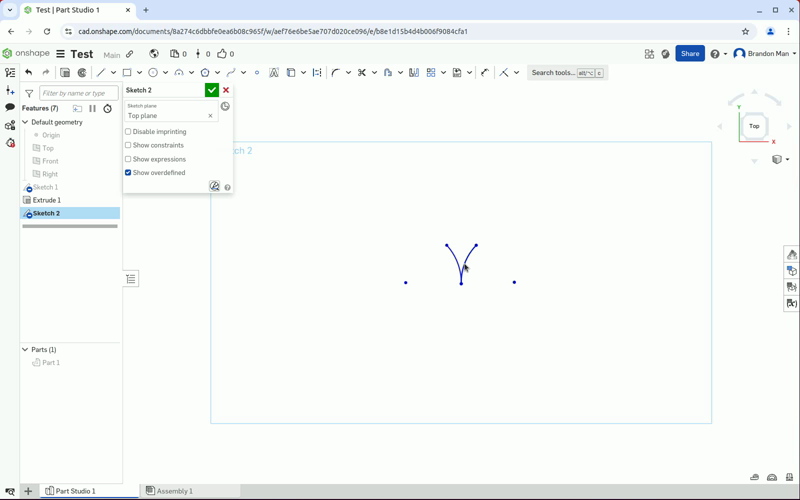
mouse_move(476, 245)
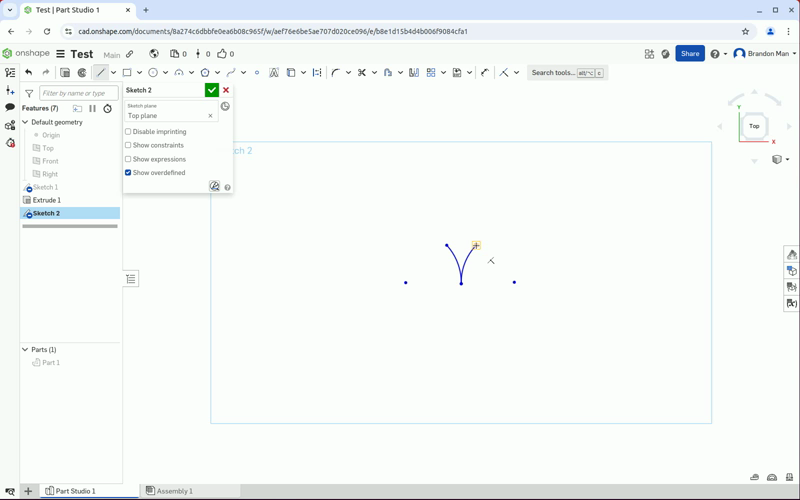
click(476, 245)
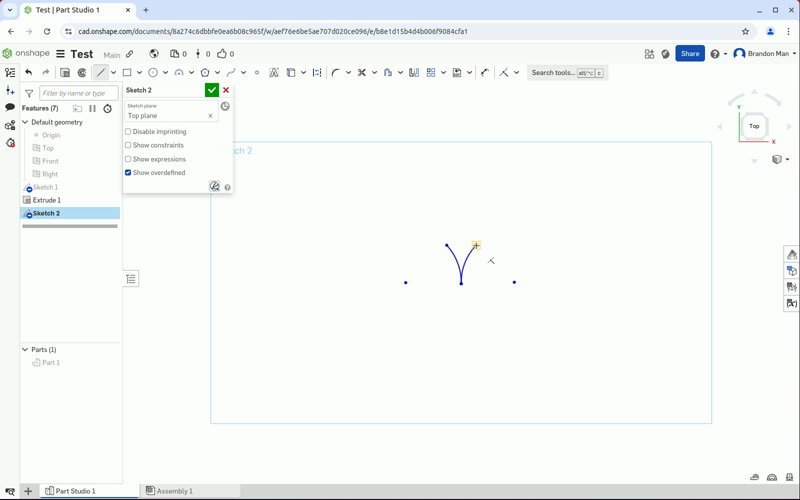
mouse_move(506, 245)
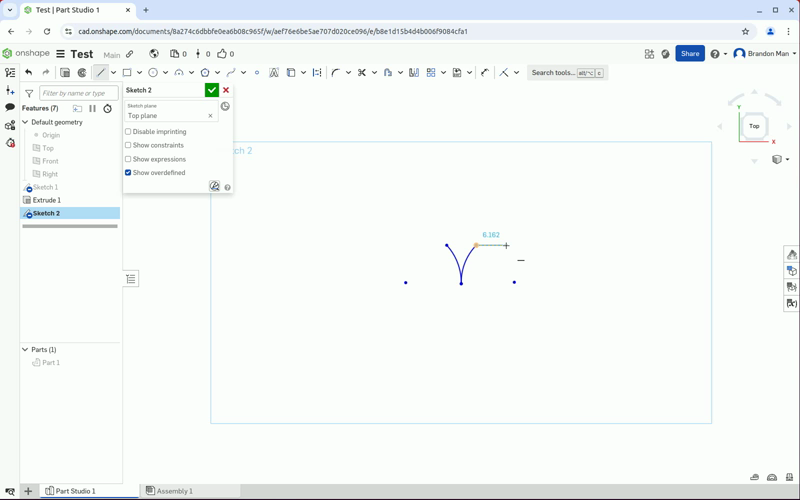
key_down(shift)
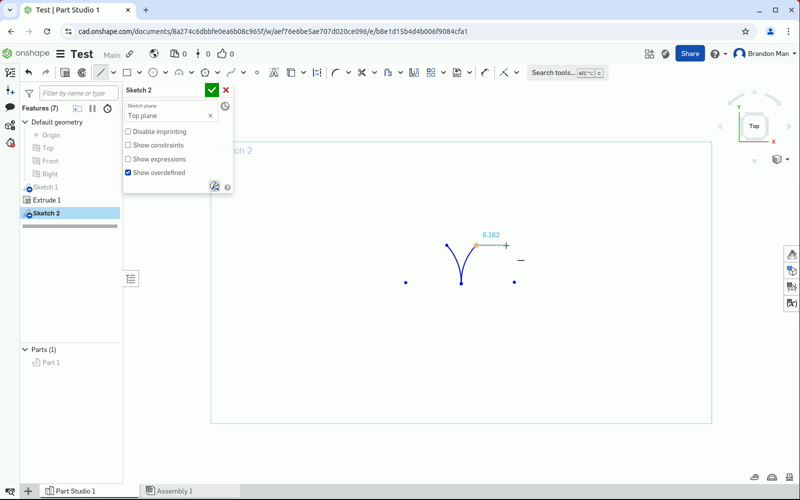
mouse_move(446, 245)
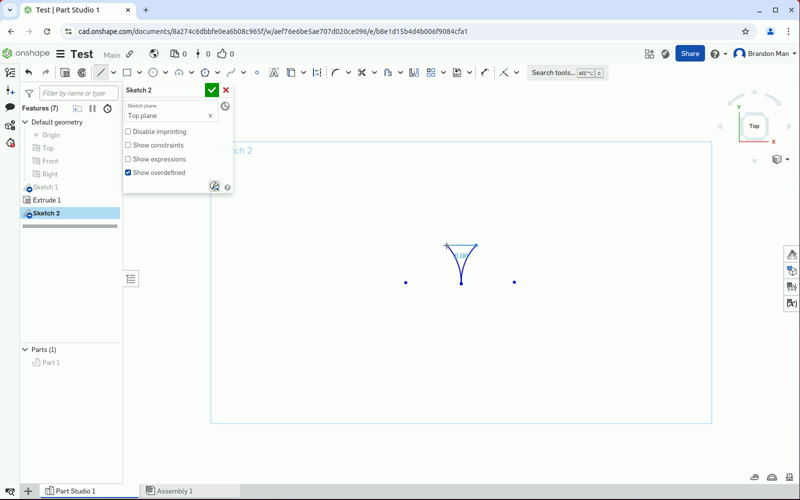
key_up(shift)
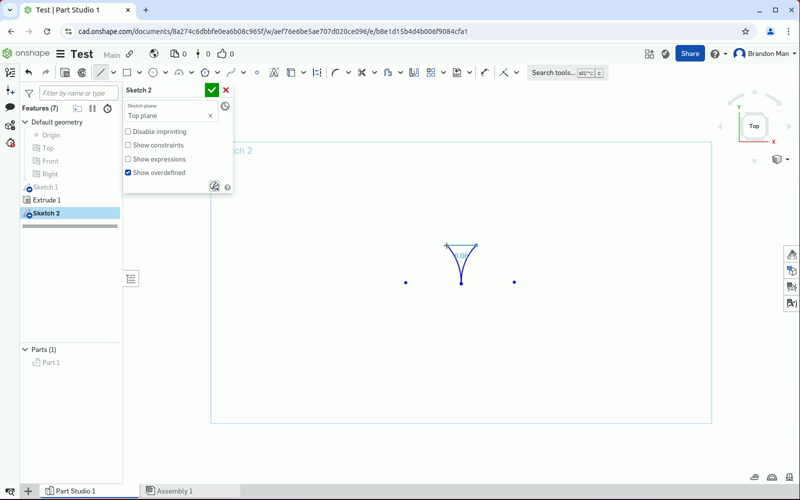
click(446, 245)
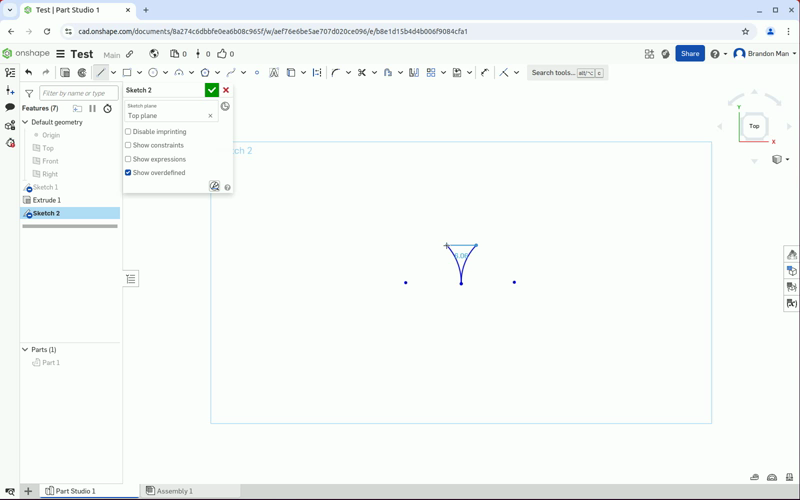
key(esc)
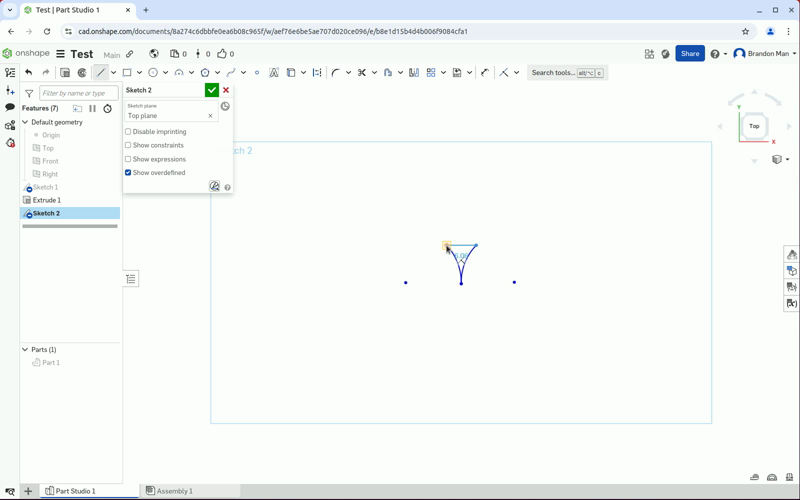
mouse_move(463, 275)
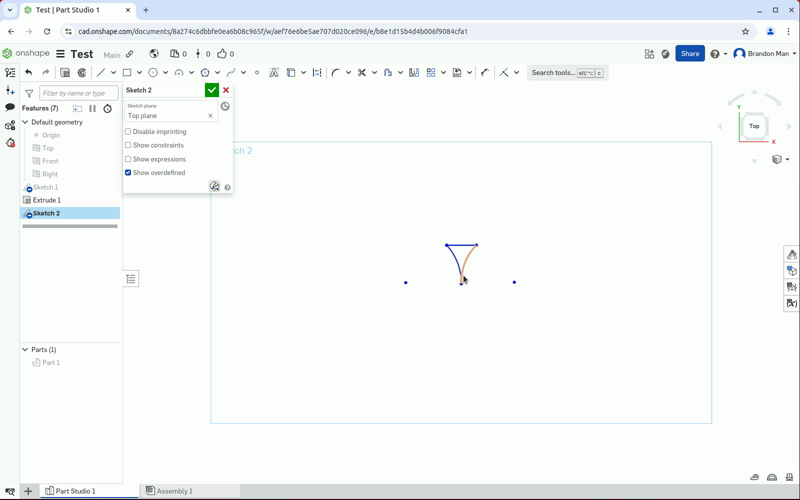
scroll(6)
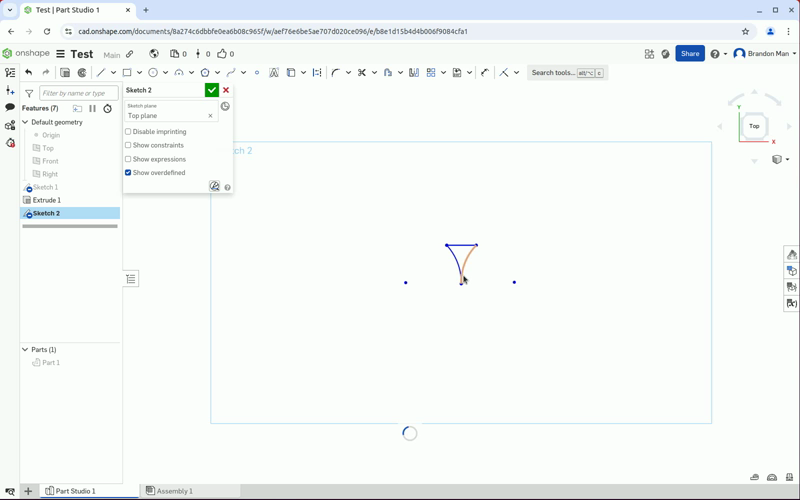
scroll(6)
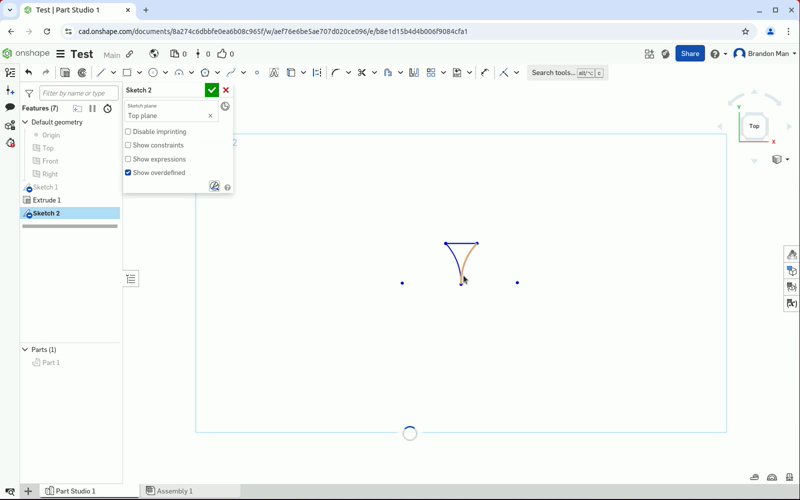
scroll(6)
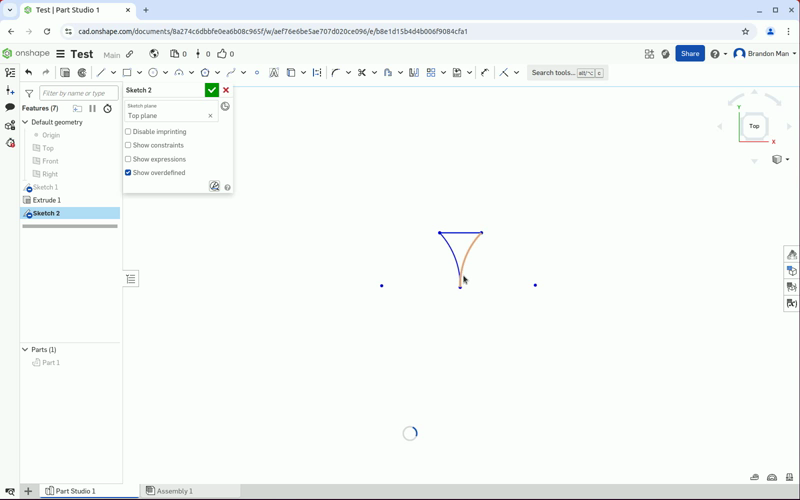
scroll(6)
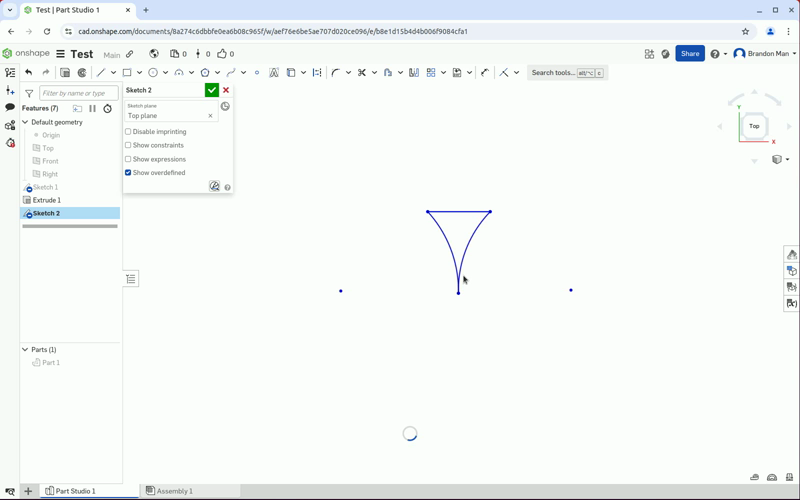
scroll(6)
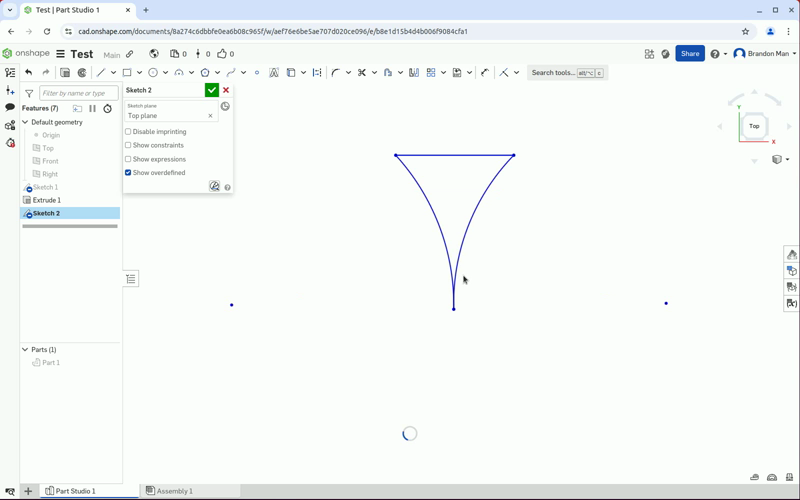
scroll(6)
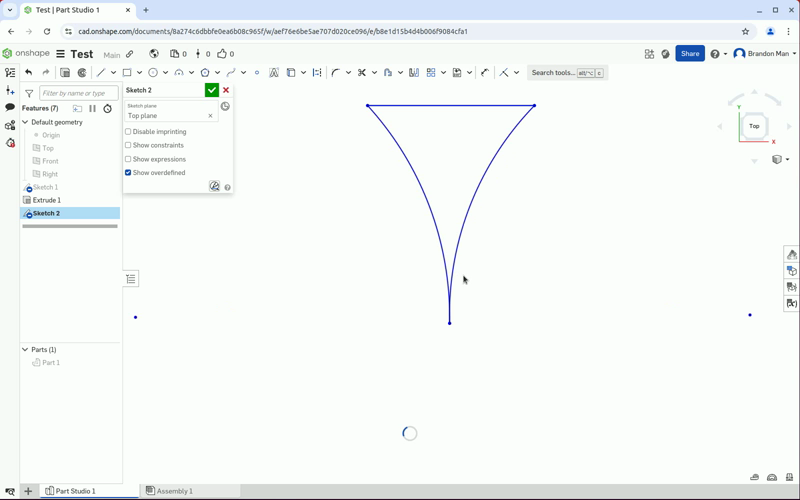
scroll(6)
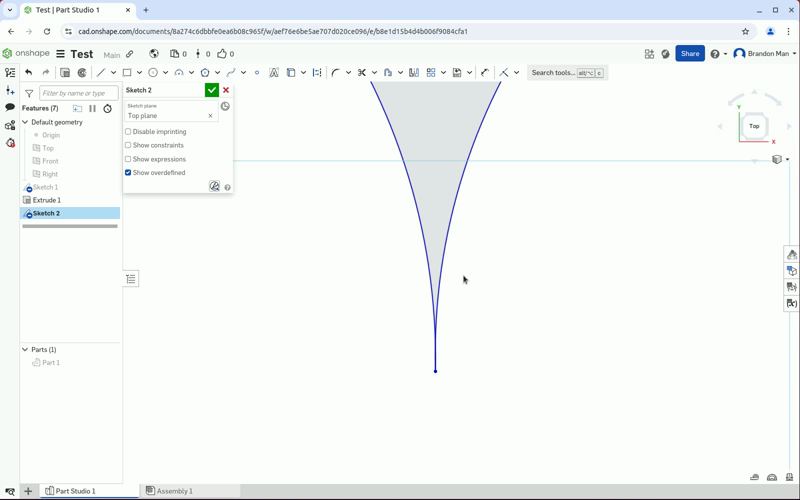
click(463, 275)
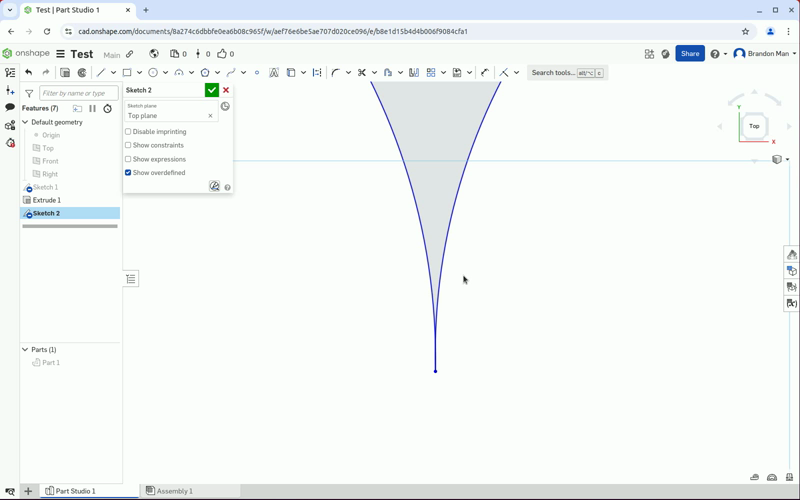
scroll(-6)
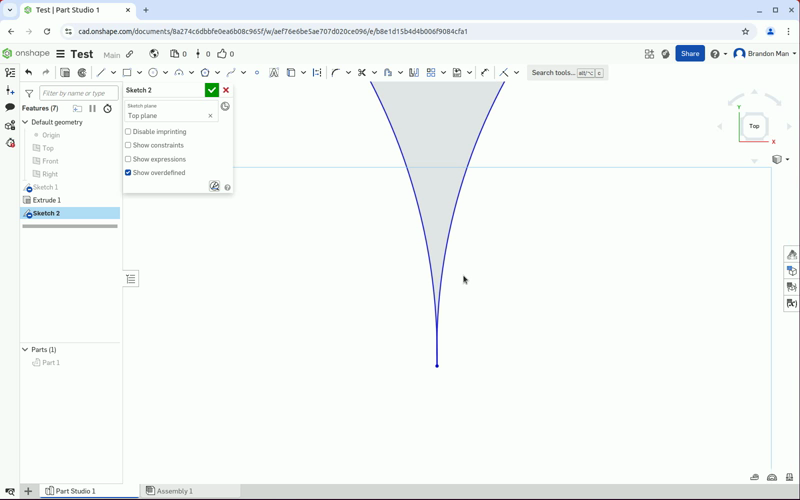
scroll(-6)
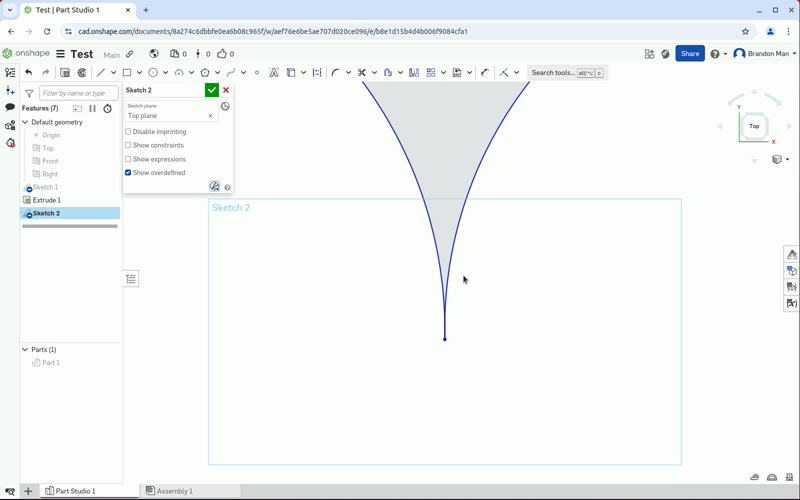
scroll(-6)
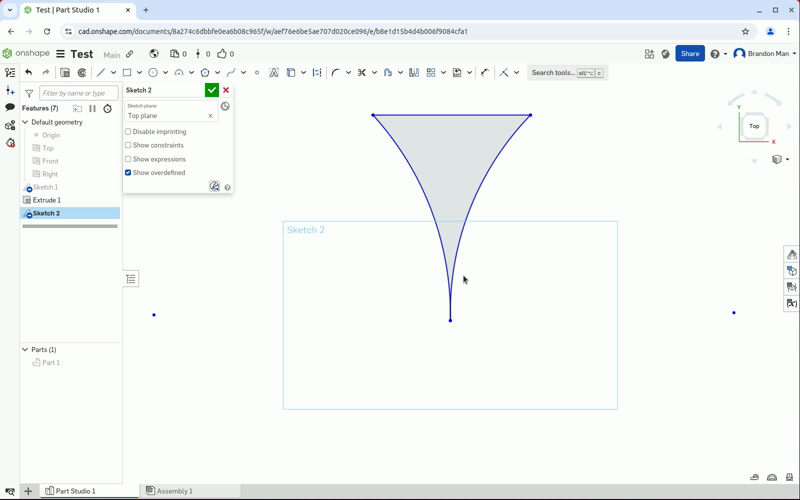
scroll(-6)
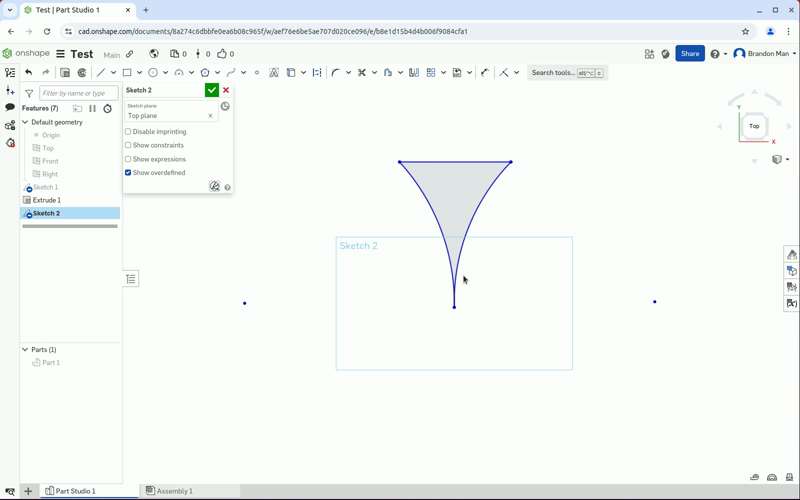
scroll(-6)
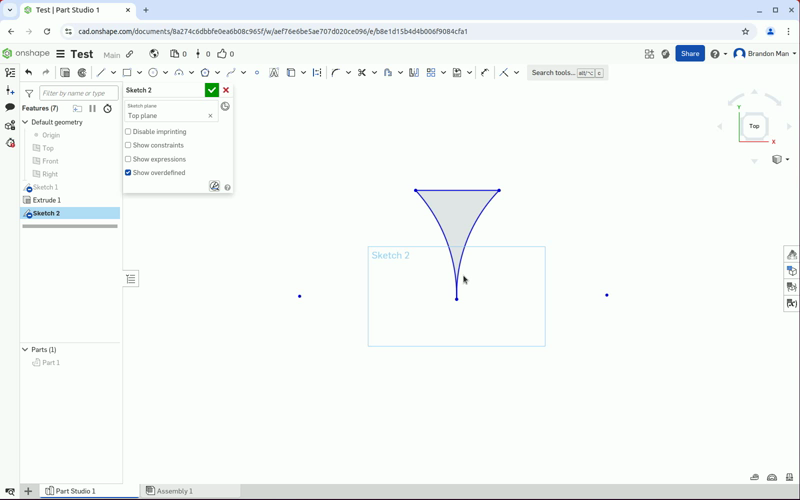
scroll(-6)
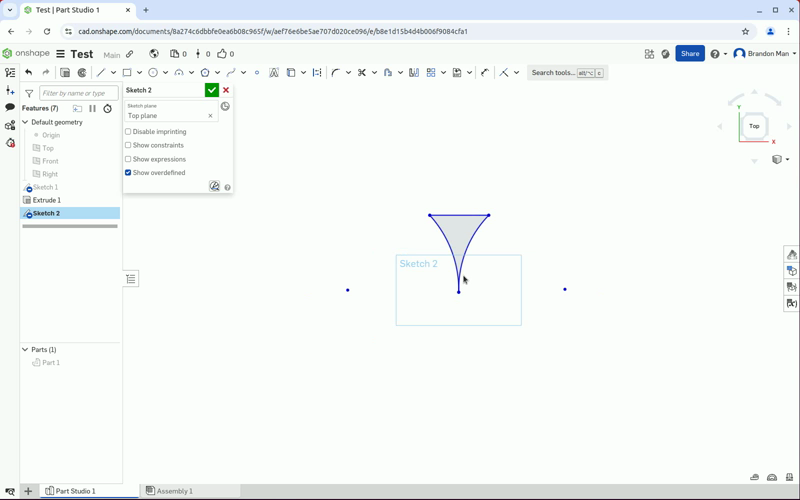
scroll(-6)
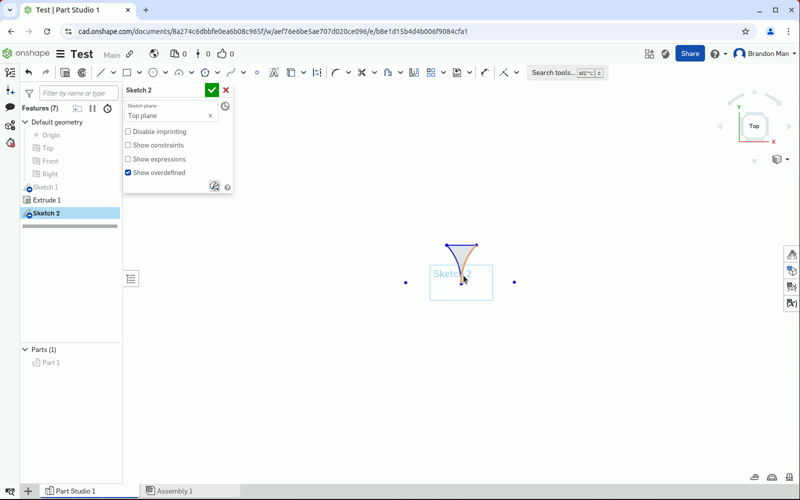
mouse_move(73, 352)
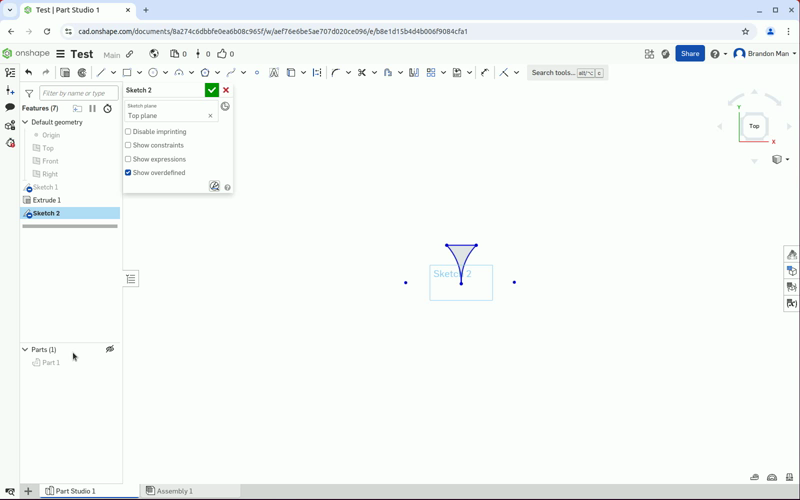
key(shift+y)
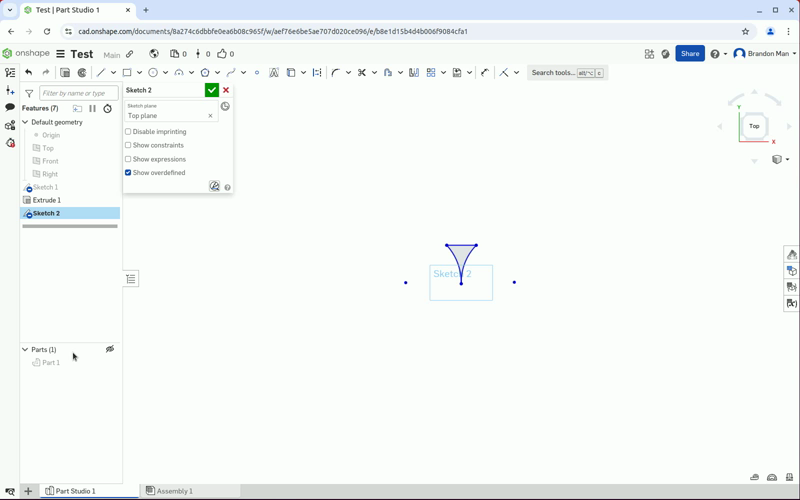
key(shift+e)
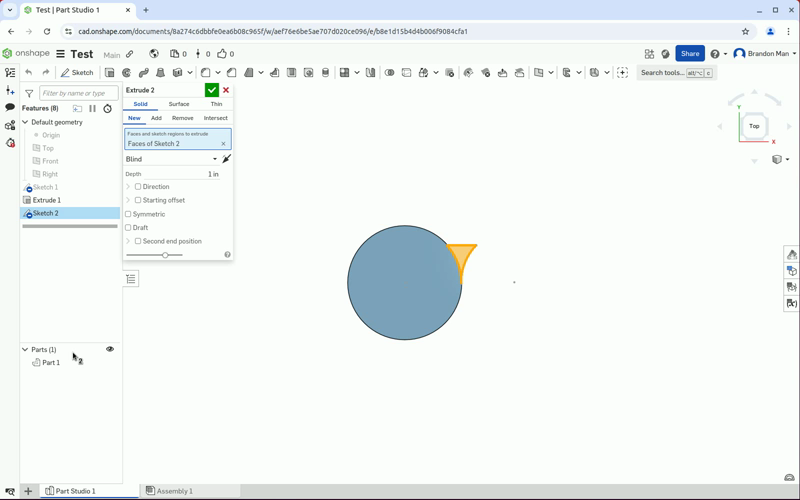
mouse_move(143, 106)
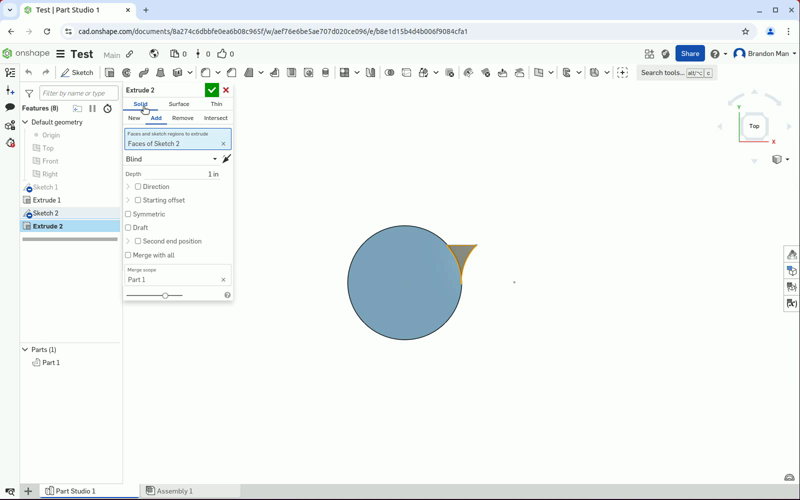
click(143, 106)
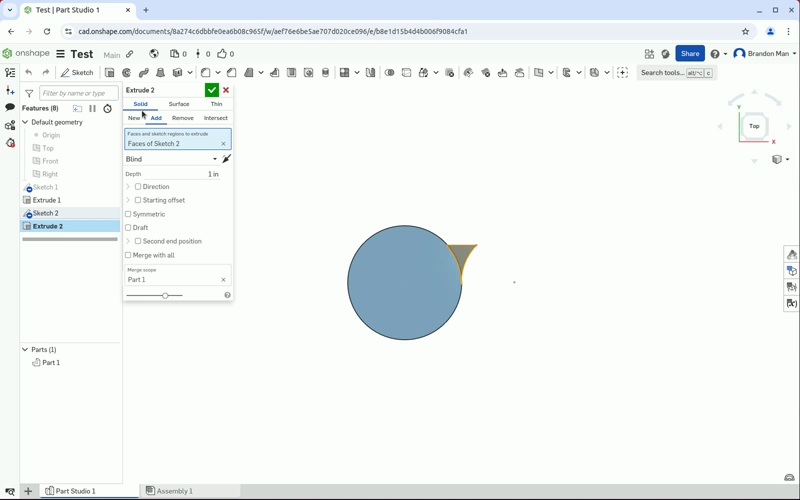
mouse_move(137, 120)
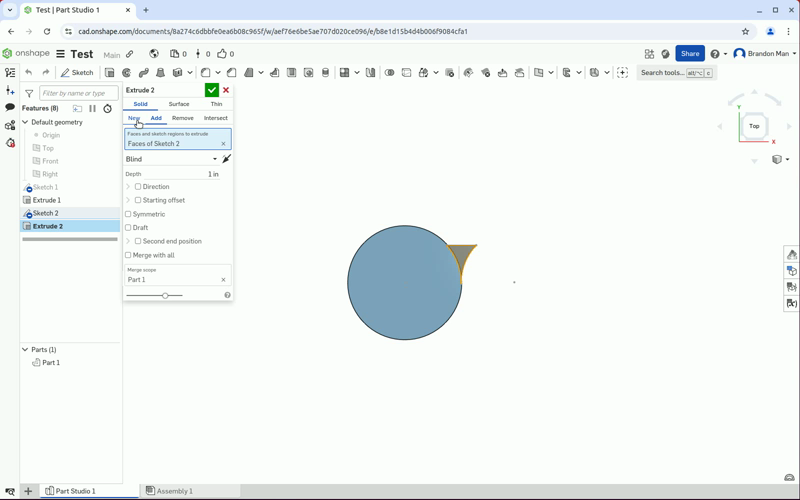
click(137, 120)
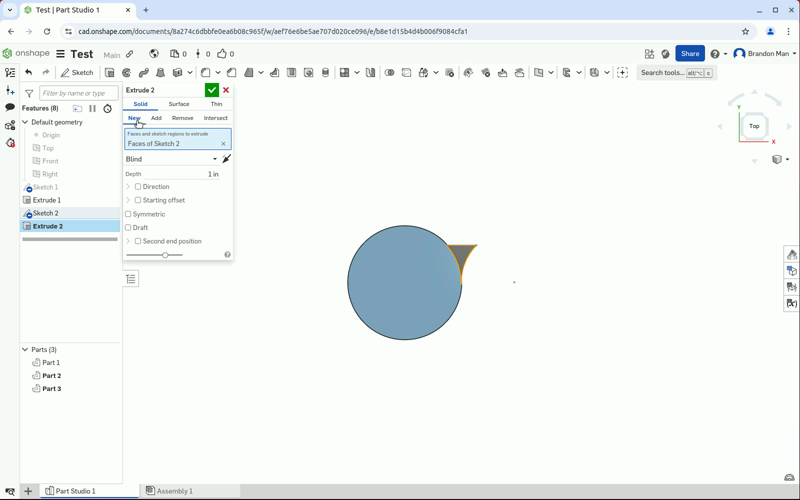
key(tab, 4)
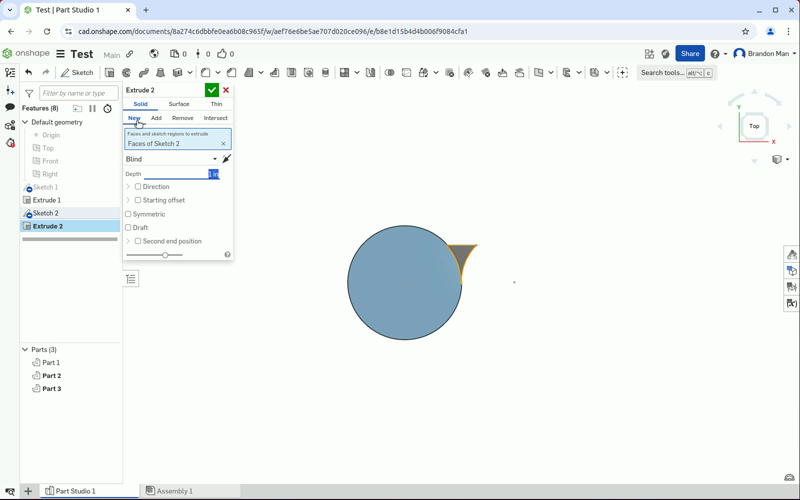
text(23.108)
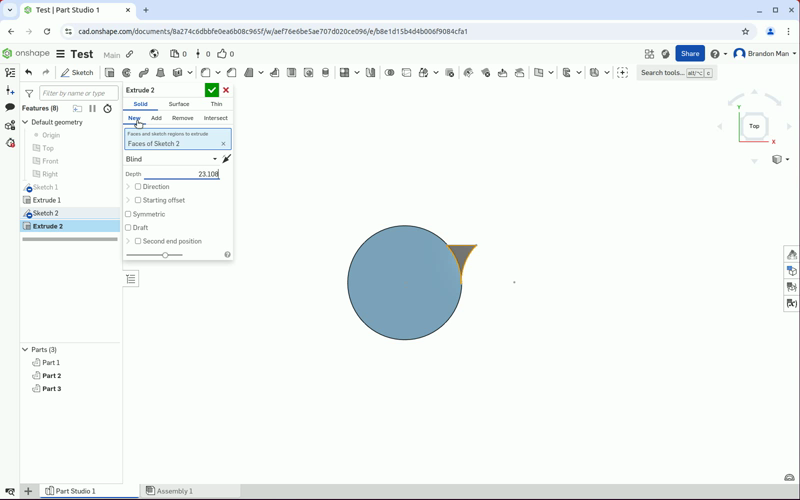
key(enter)
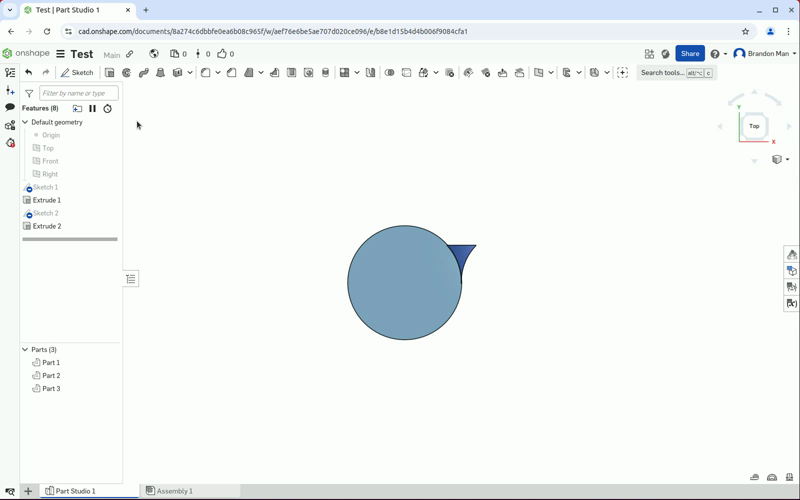
key(shift+h)
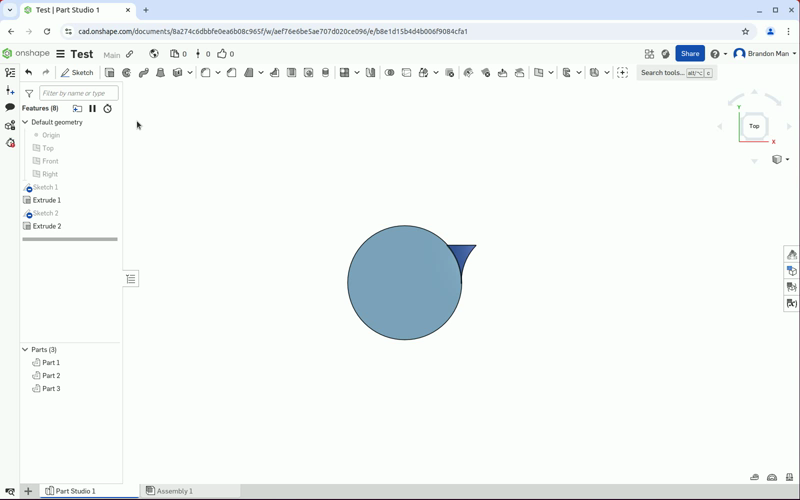
key(shift+h)
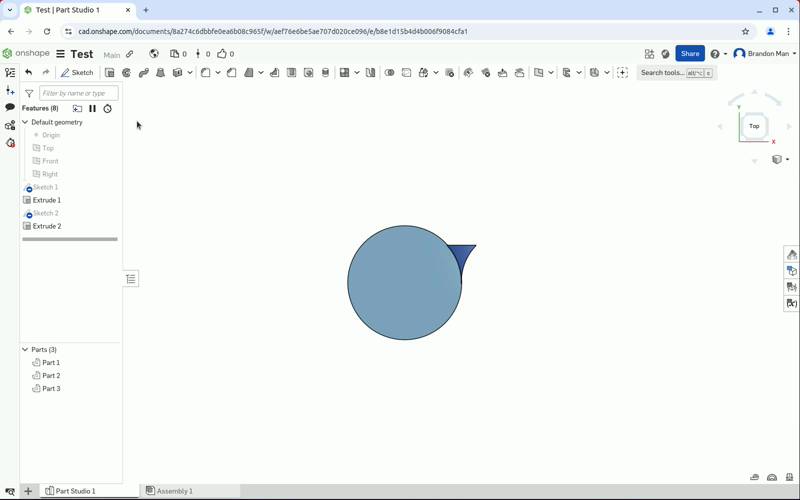
mouse_move(73, 189)
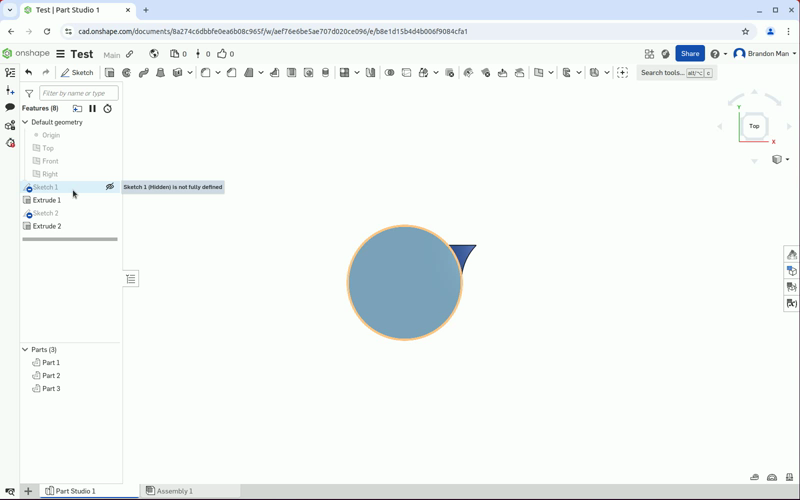
click(73, 189)
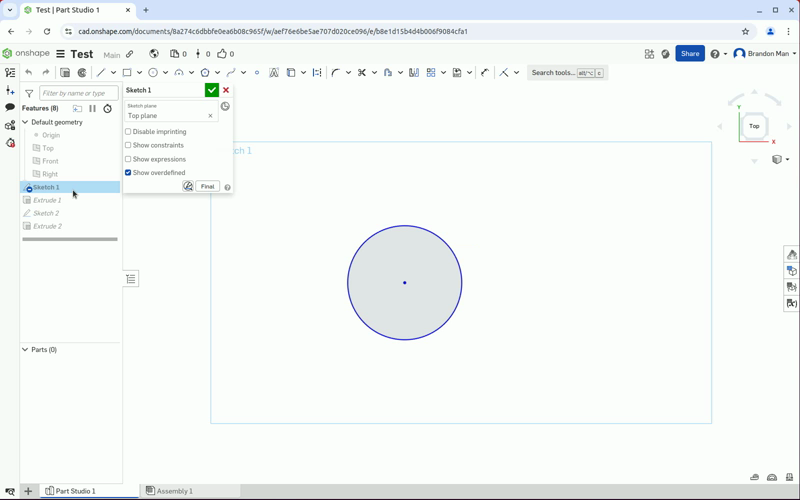
mouse_move(229, 92)
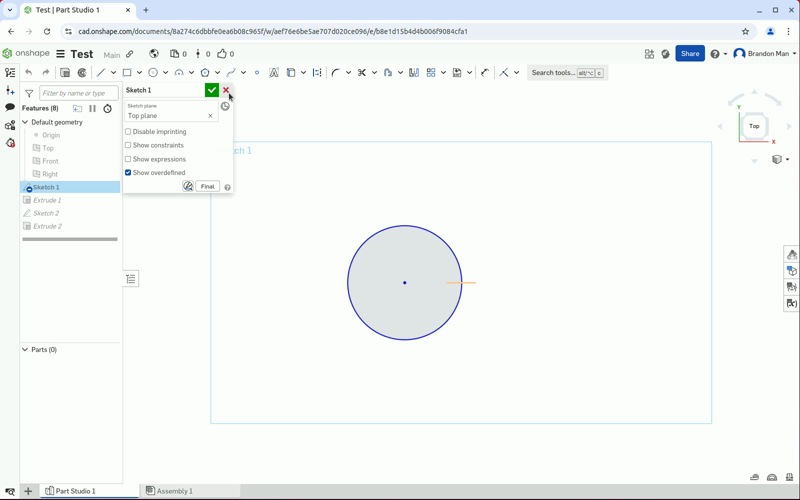
click(229, 92)
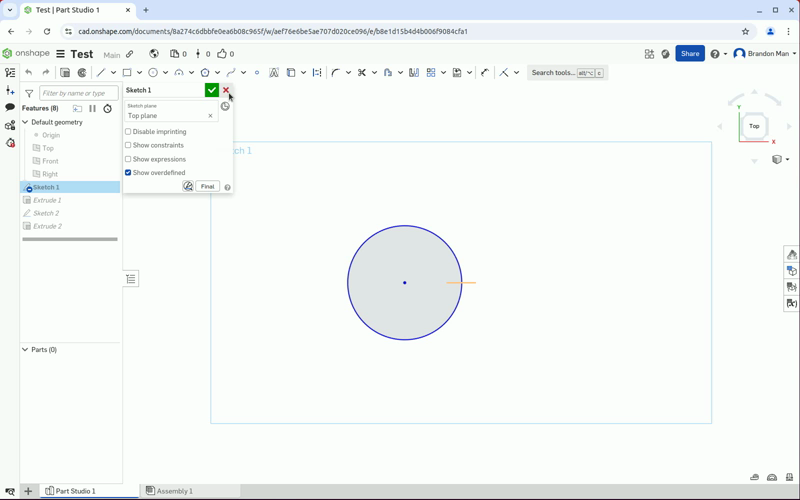
key(shift+s)
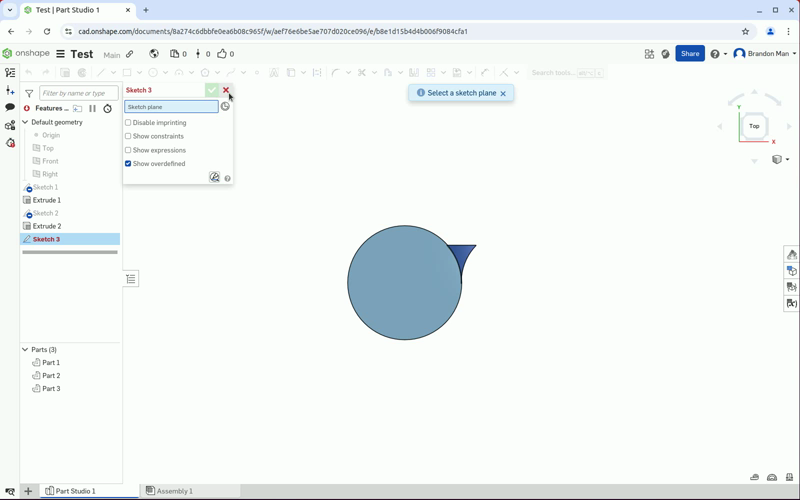
mouse_move(73, 150)
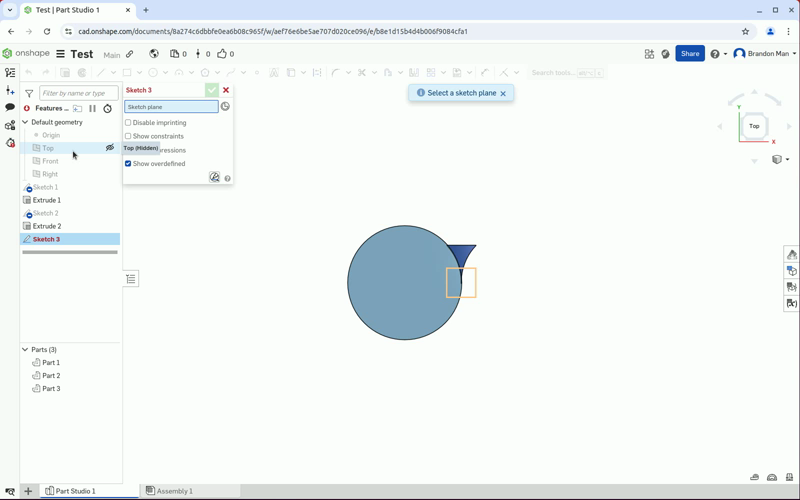
click(73, 150)
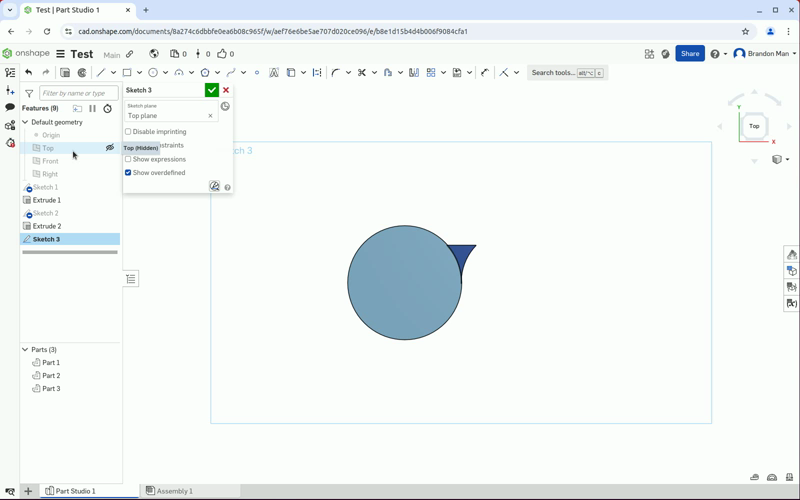
mouse_move(73, 352)
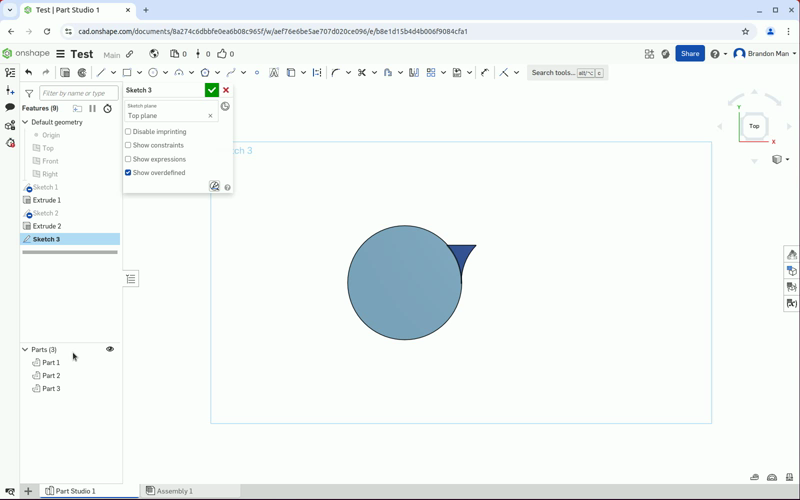
key(y)
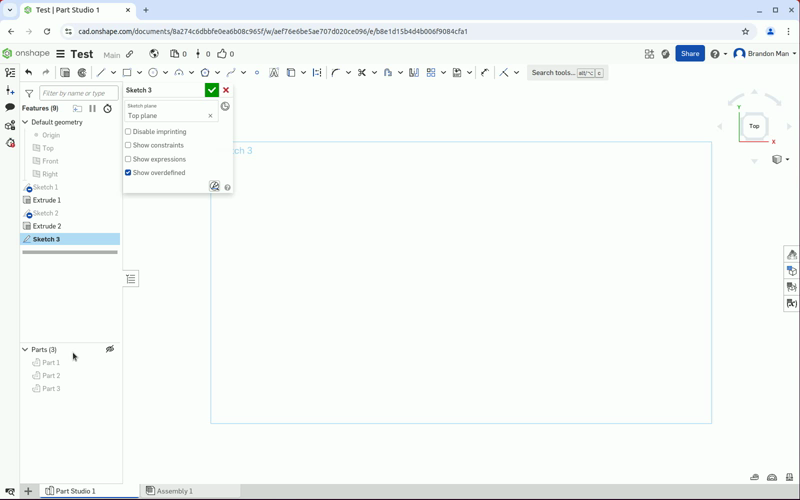
key(l)
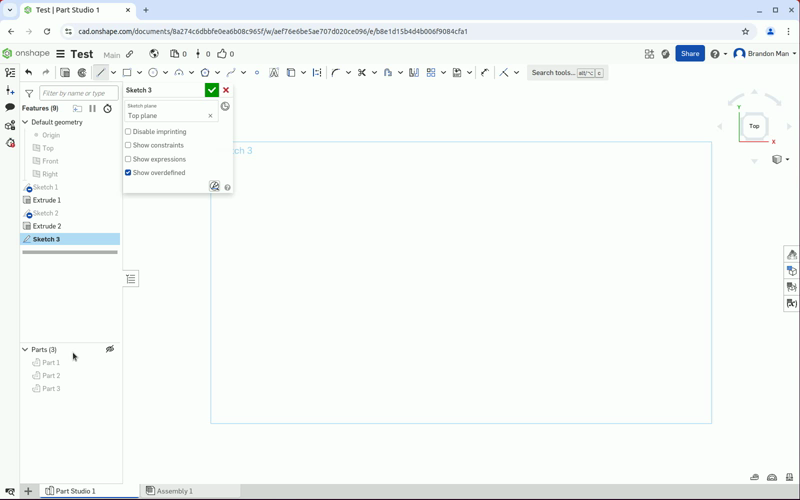
key_down(shift)
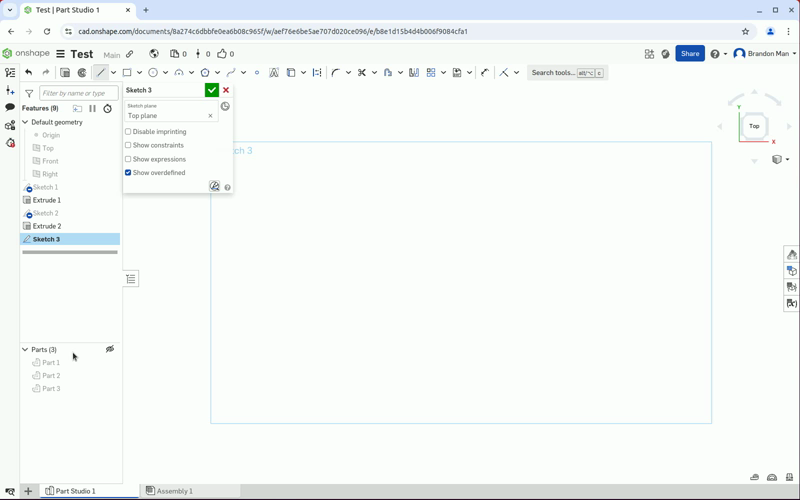
mouse_move(446, 320)
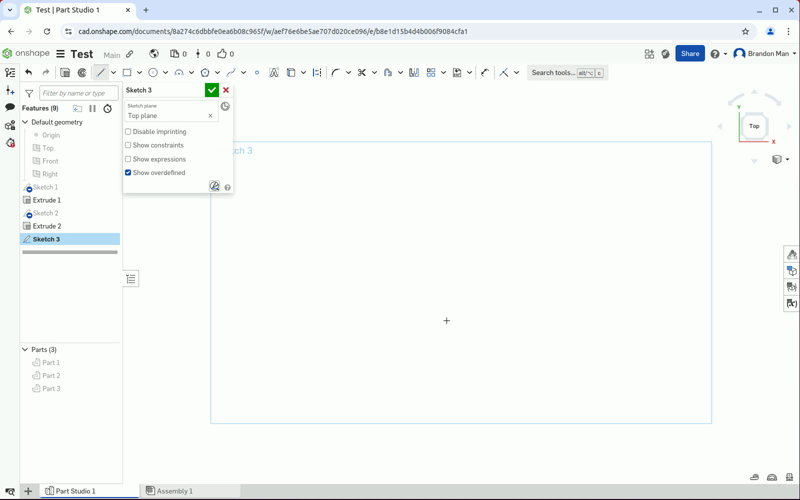
click(446, 320)
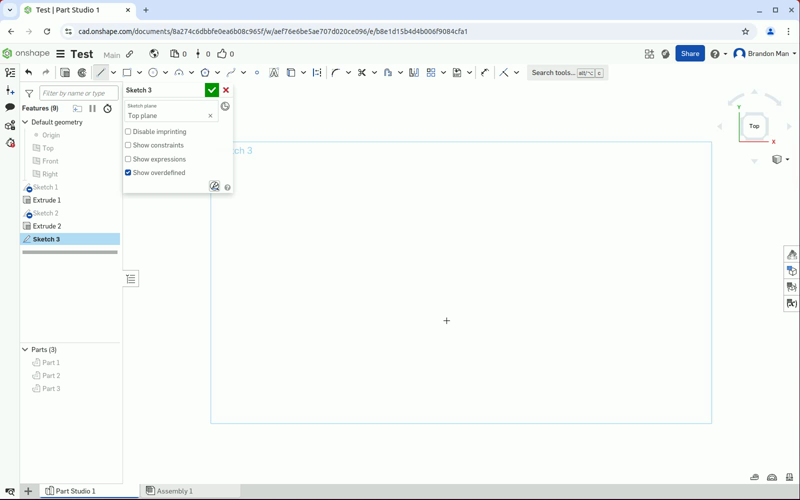
key_up(shift)
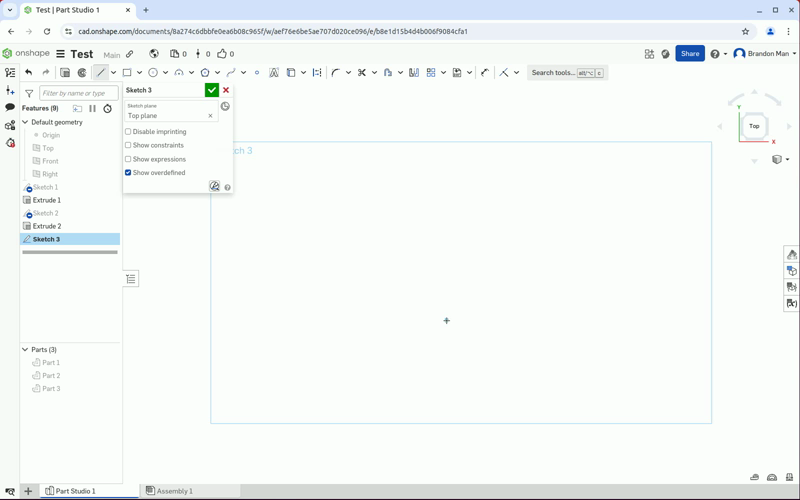
key_down(shift)
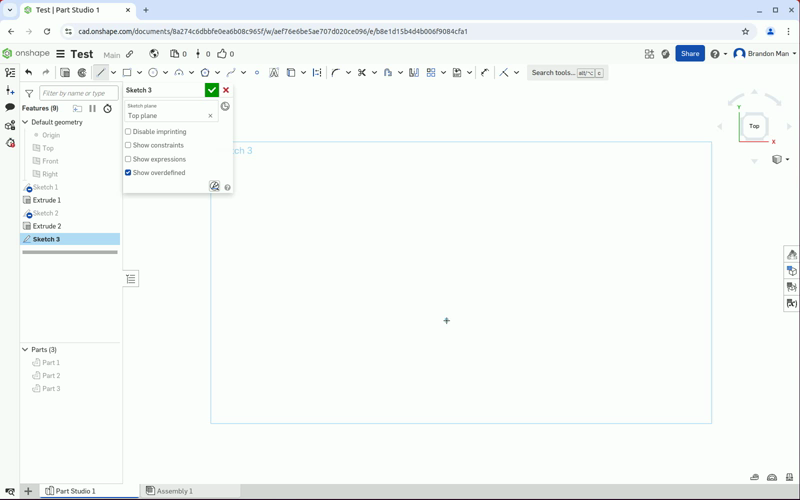
mouse_move(476, 320)
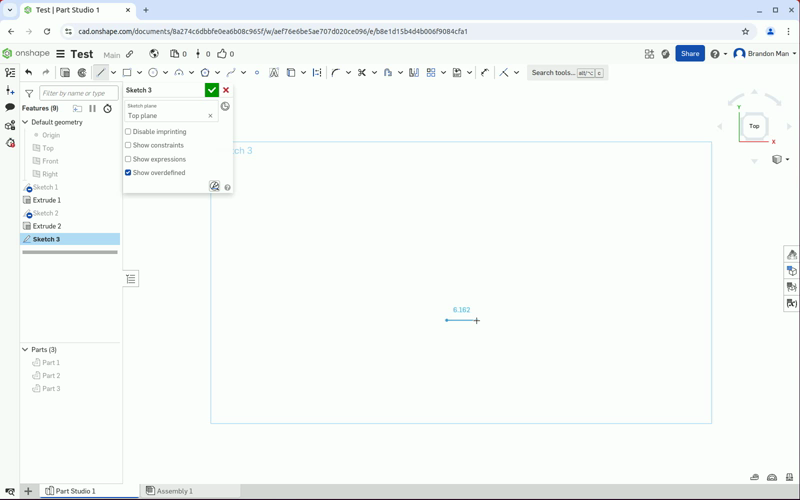
mouse_move(476, 320)
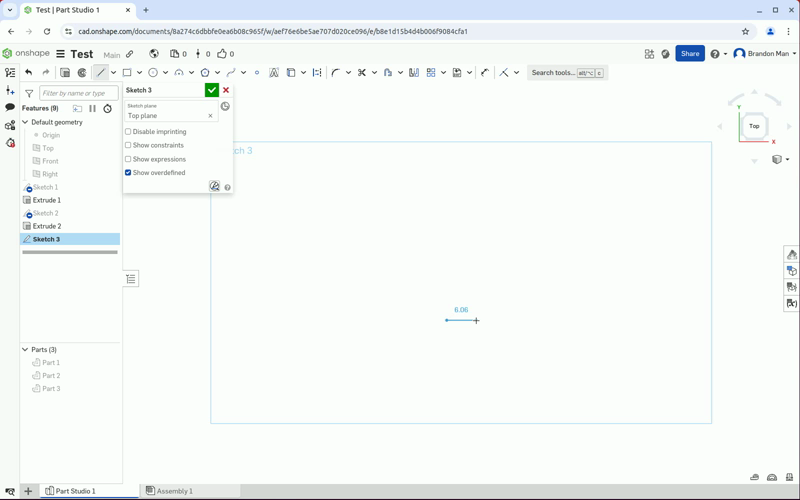
click(476, 320)
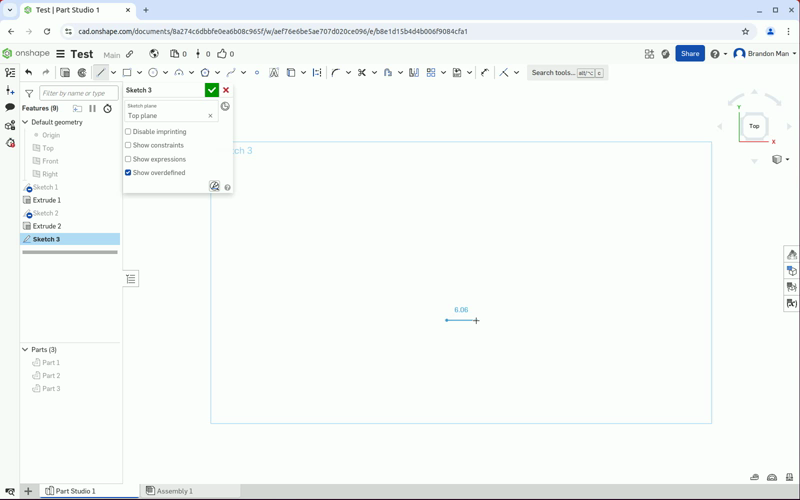
key_up(shift)
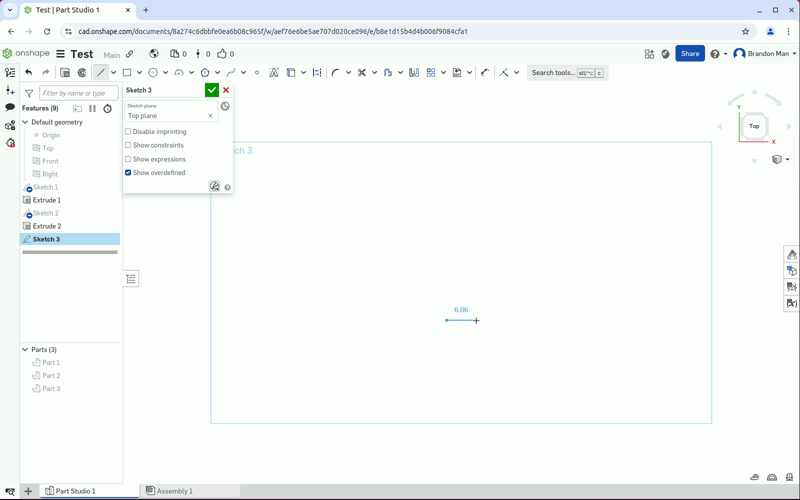
key(esc)
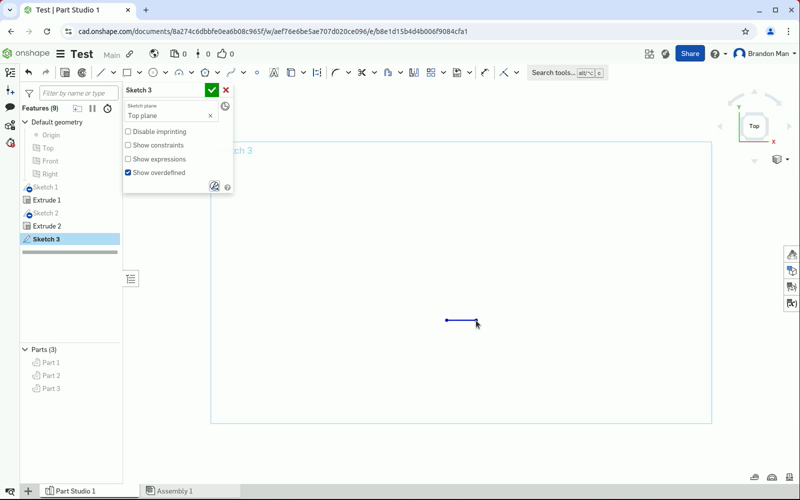
key(a)
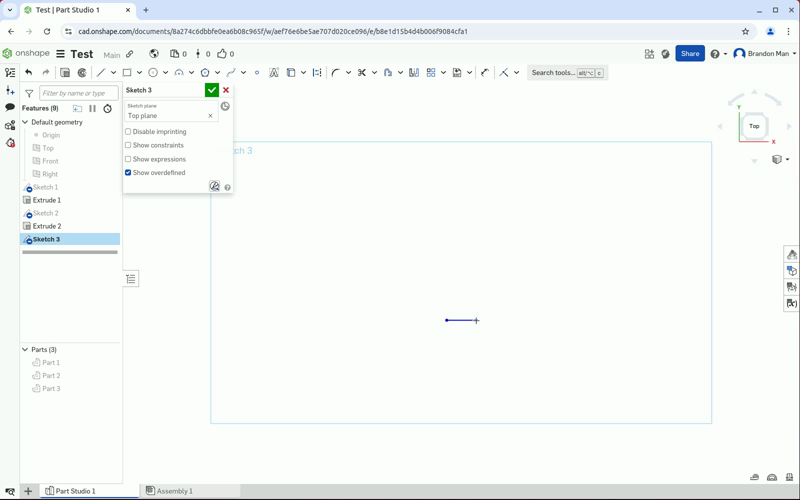
mouse_move(476, 320)
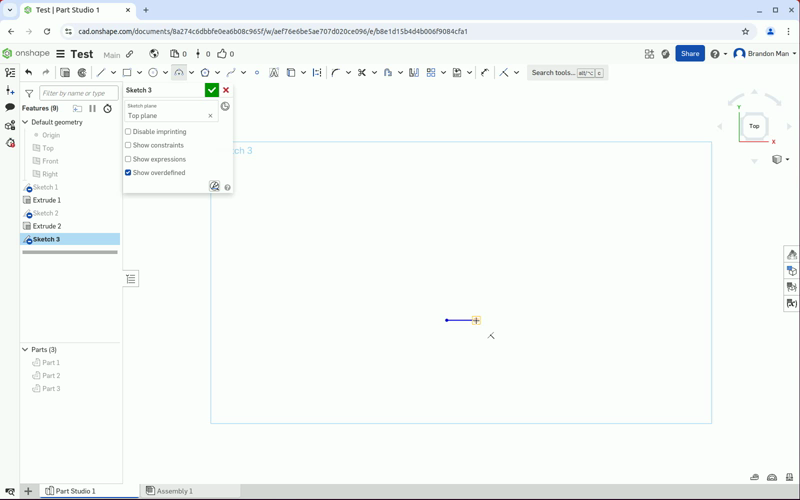
click(476, 320)
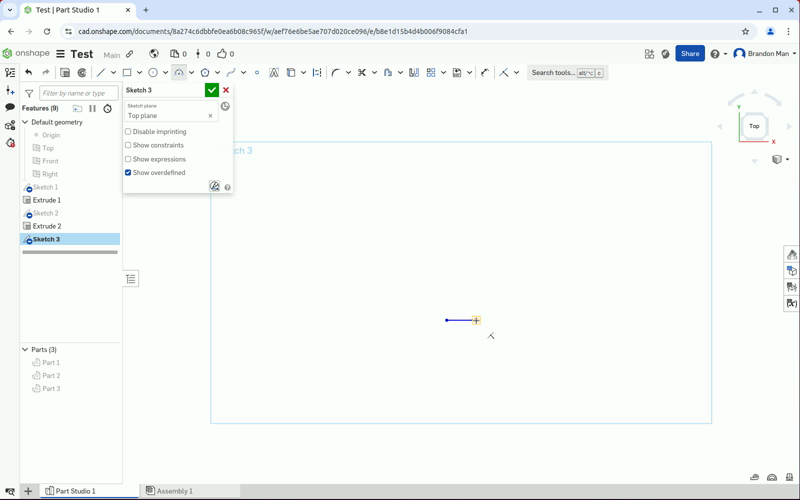
key_down(shift)
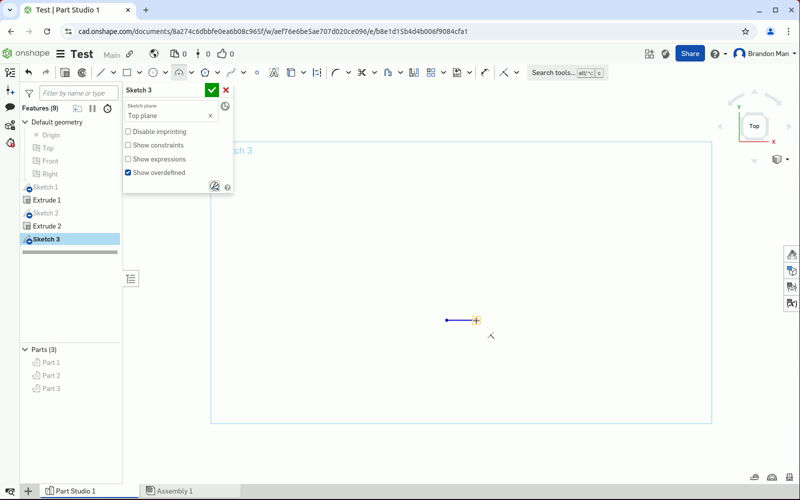
mouse_move(461, 282)
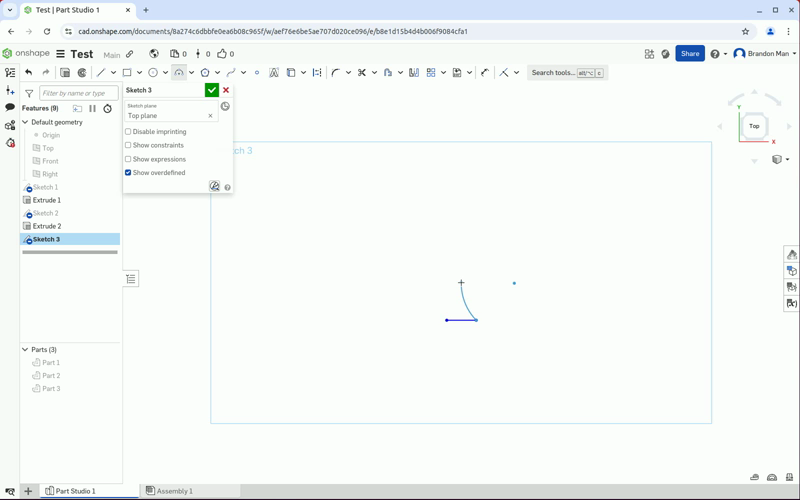
click(461, 282)
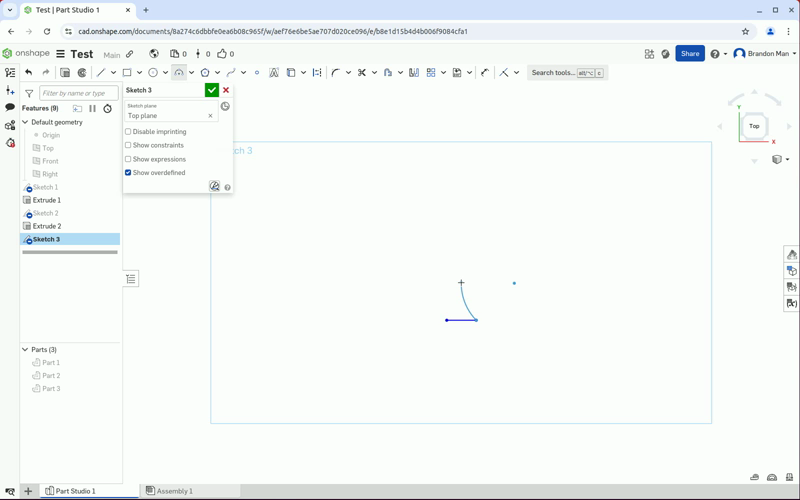
mouse_move(464, 302)
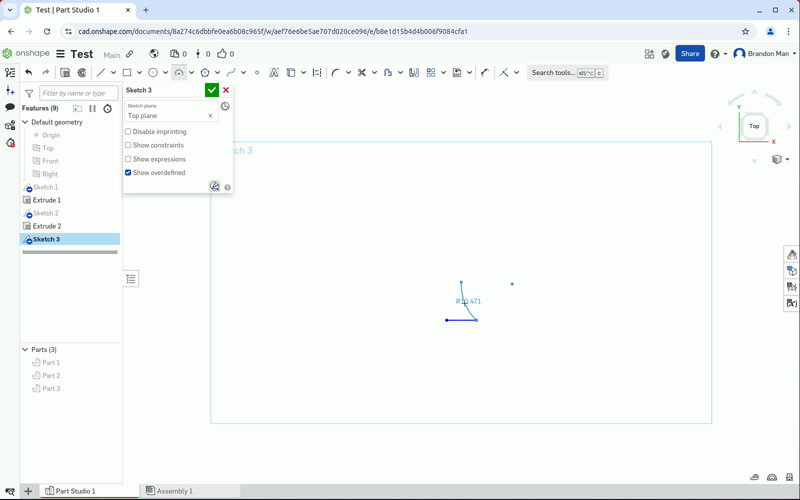
click(464, 302)
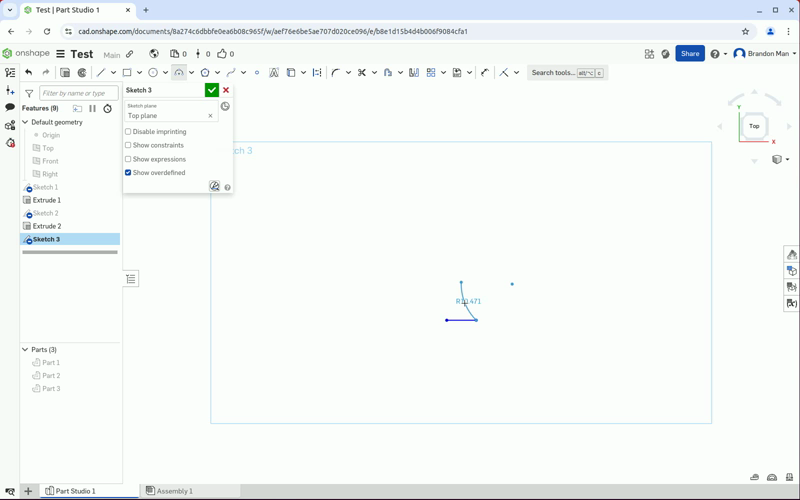
key_up(shift)
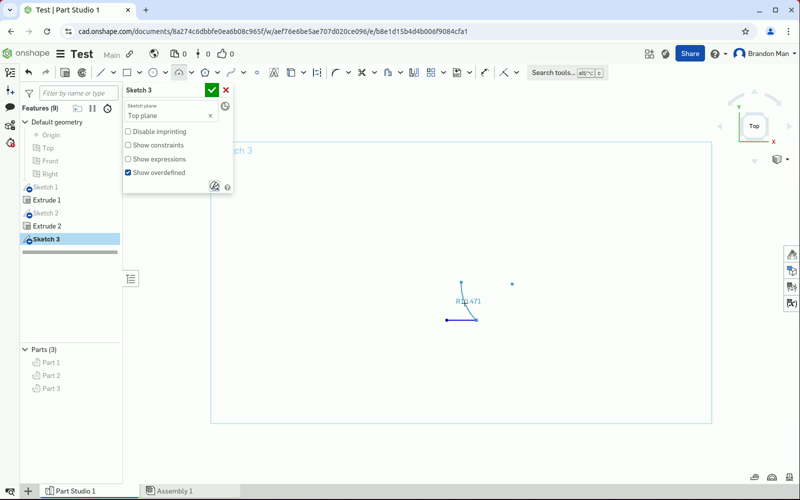
mouse_move(461, 282)
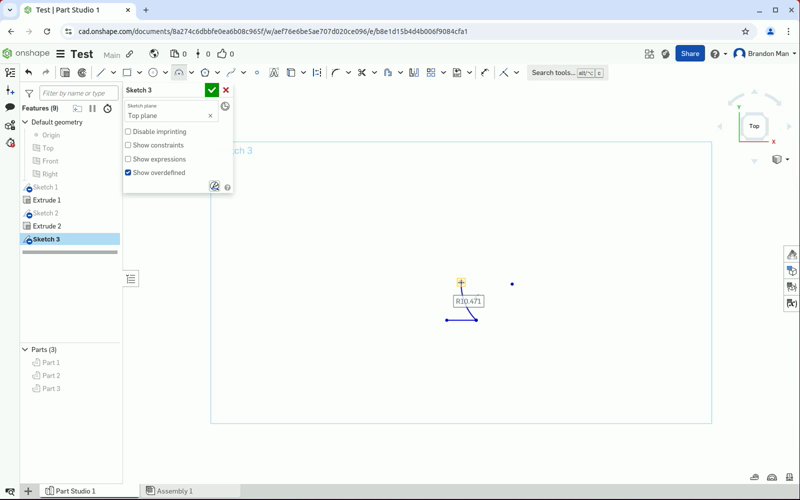
click(461, 282)
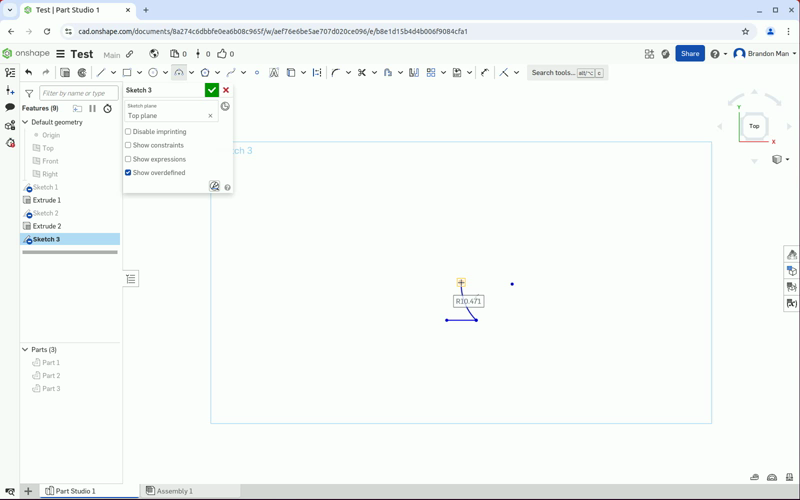
mouse_move(446, 320)
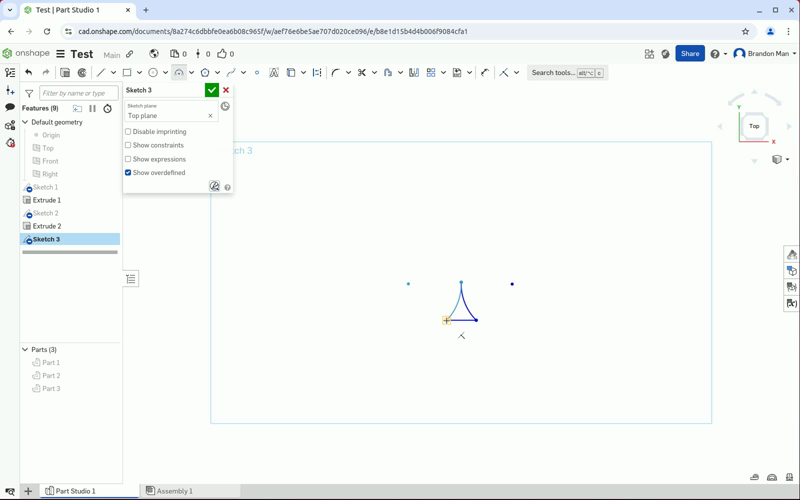
click(446, 320)
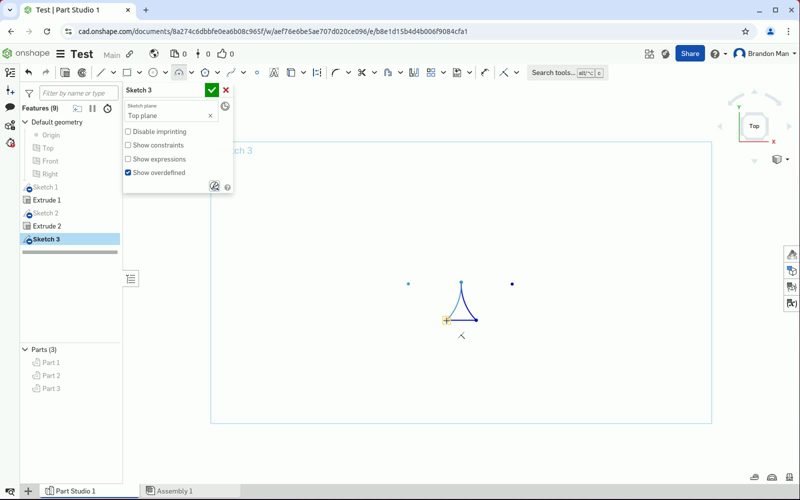
key_down(shift)
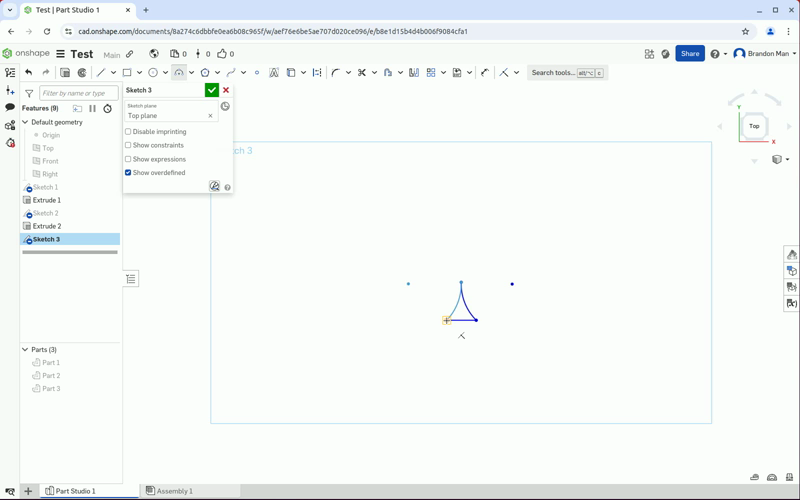
mouse_move(457, 302)
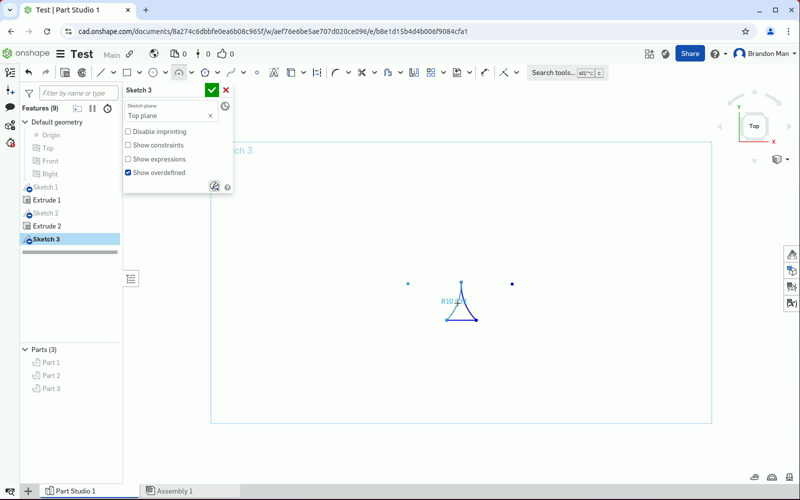
click(457, 302)
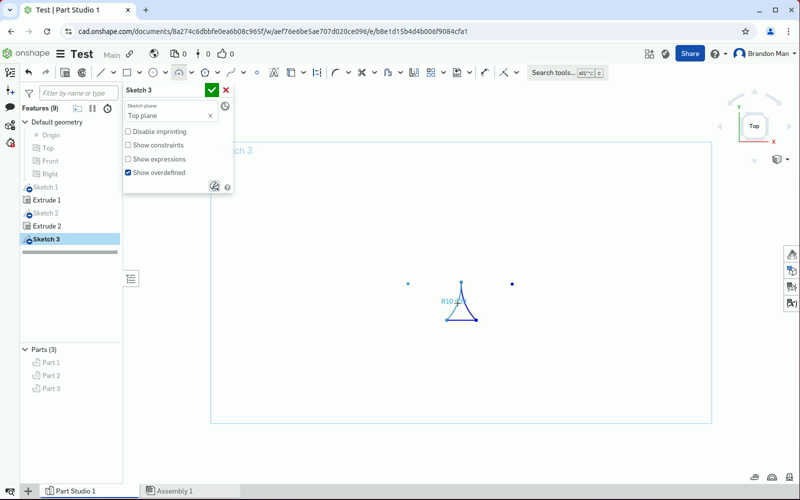
key_up(shift)
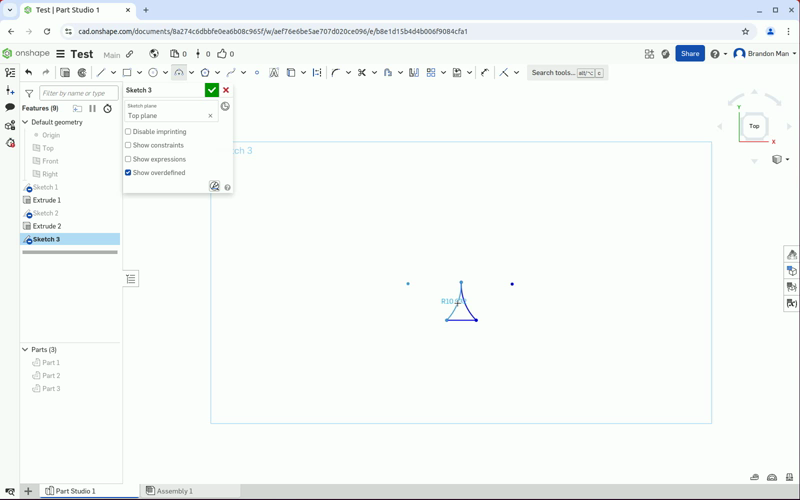
key(esc)
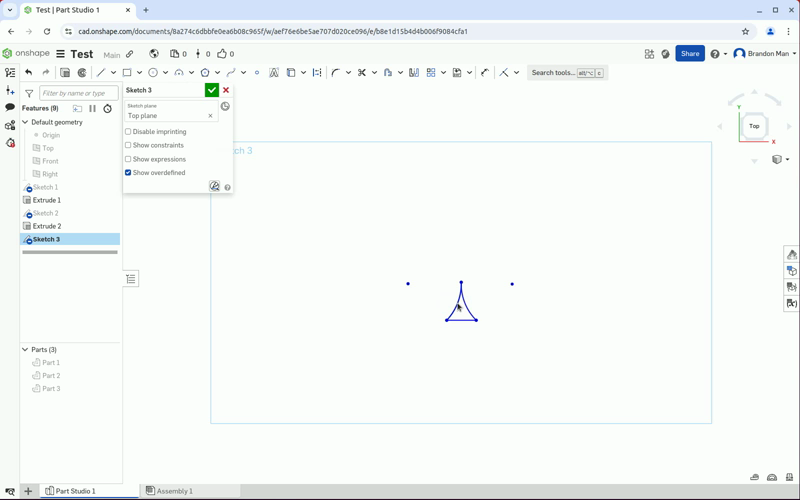
mouse_move(462, 287)
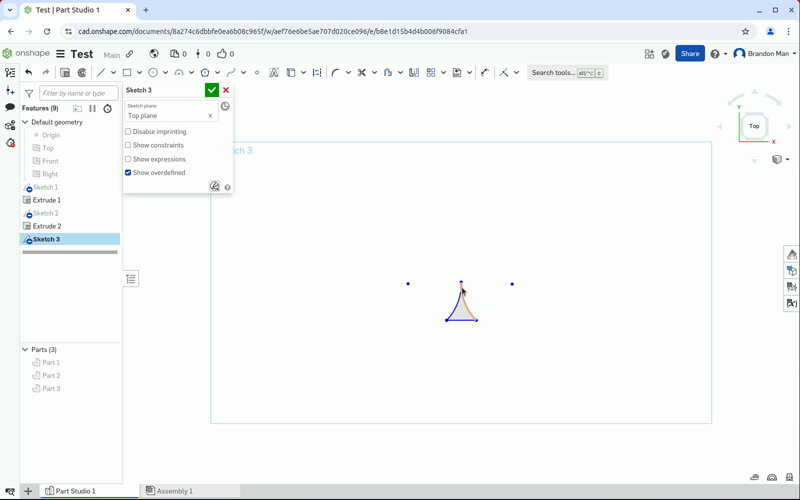
scroll(6)
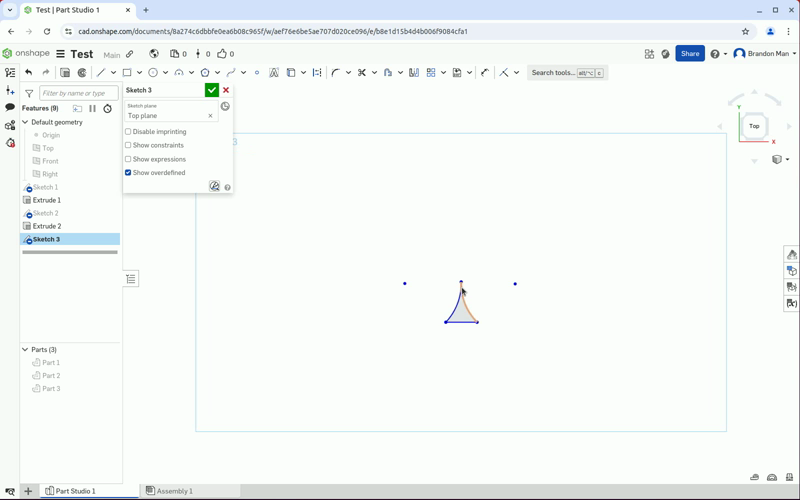
scroll(6)
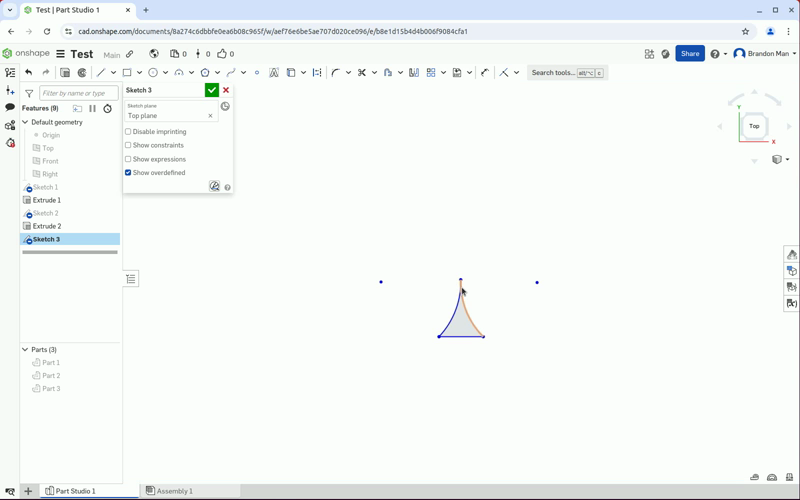
scroll(6)
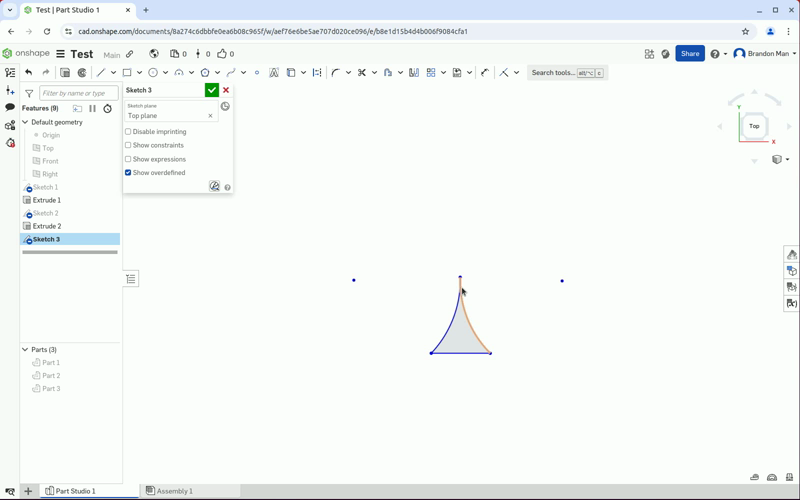
scroll(6)
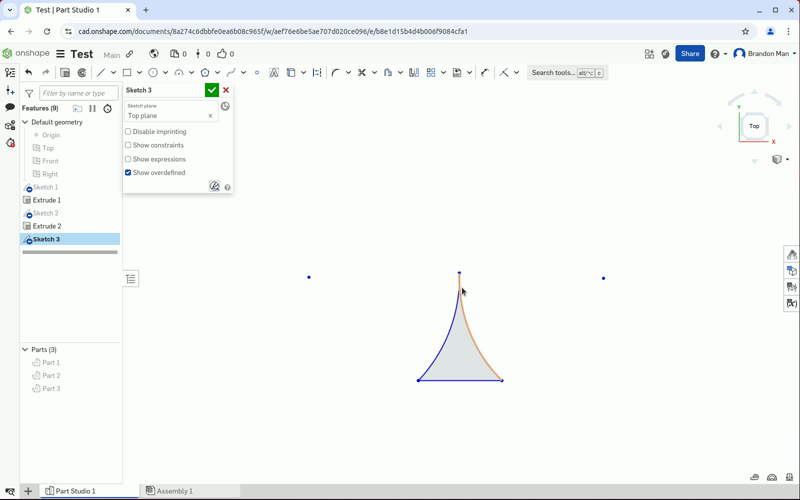
scroll(6)
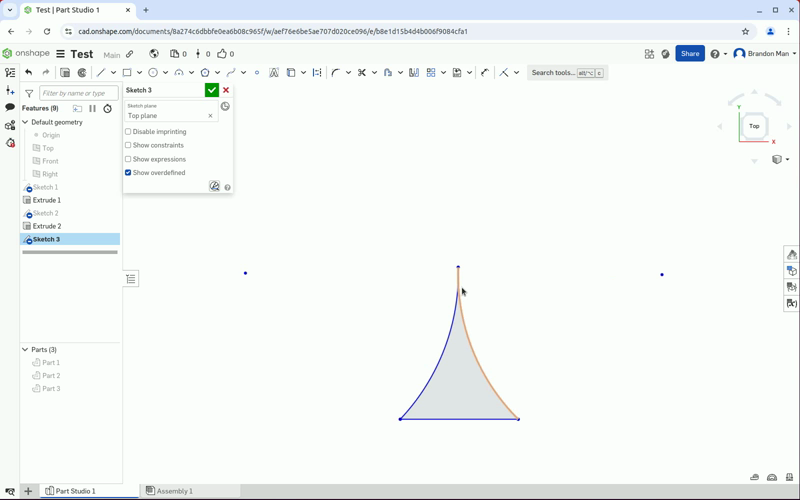
scroll(6)
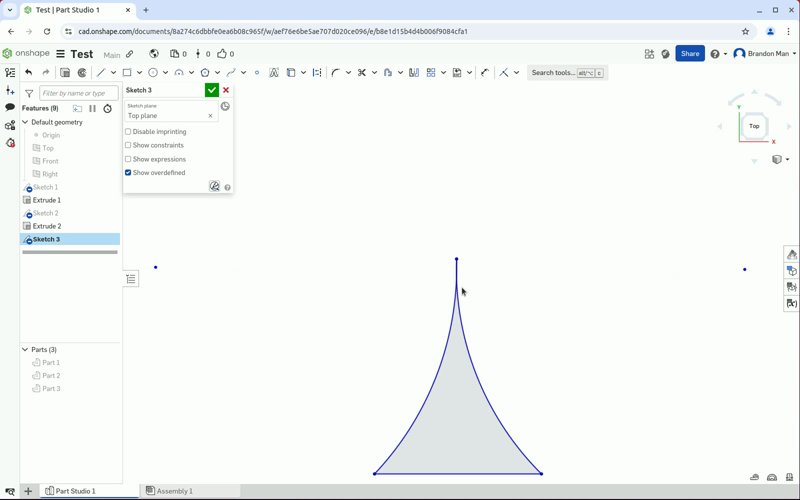
scroll(6)
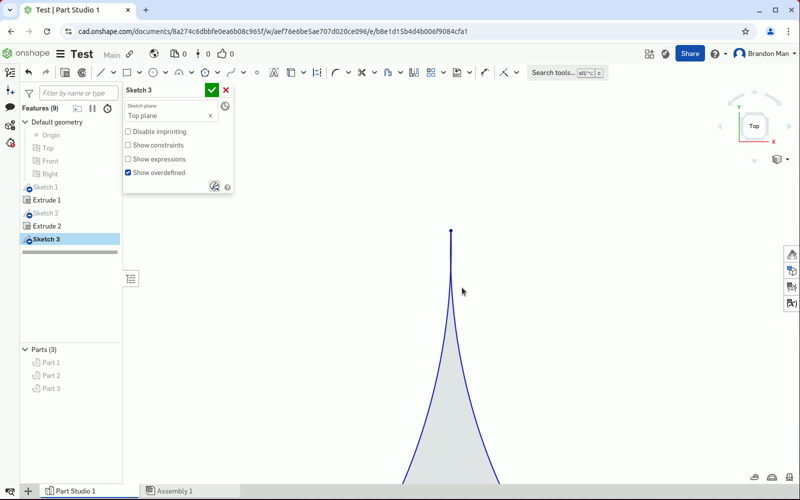
click(462, 287)
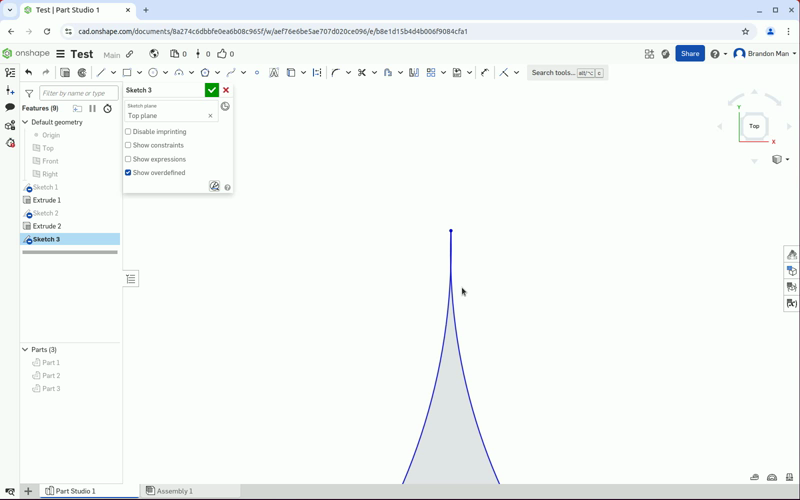
scroll(-6)
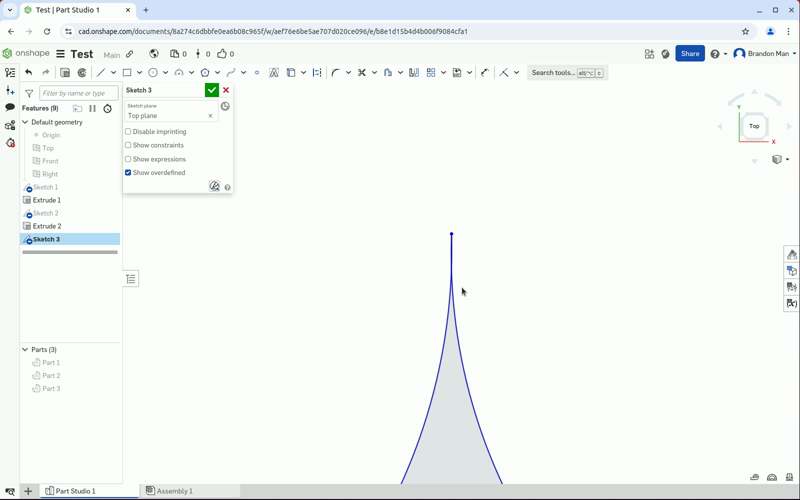
scroll(-6)
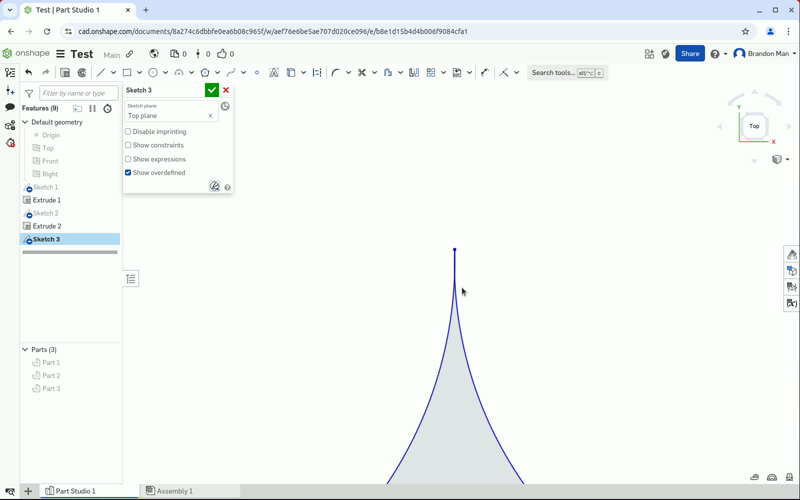
scroll(-6)
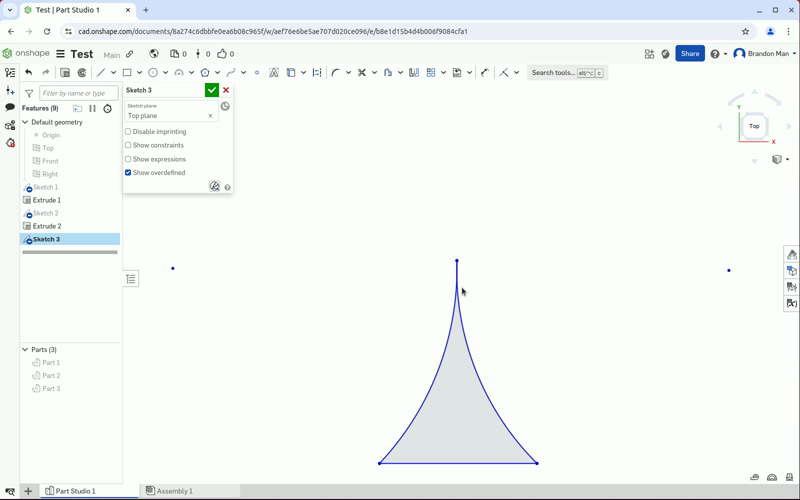
scroll(-6)
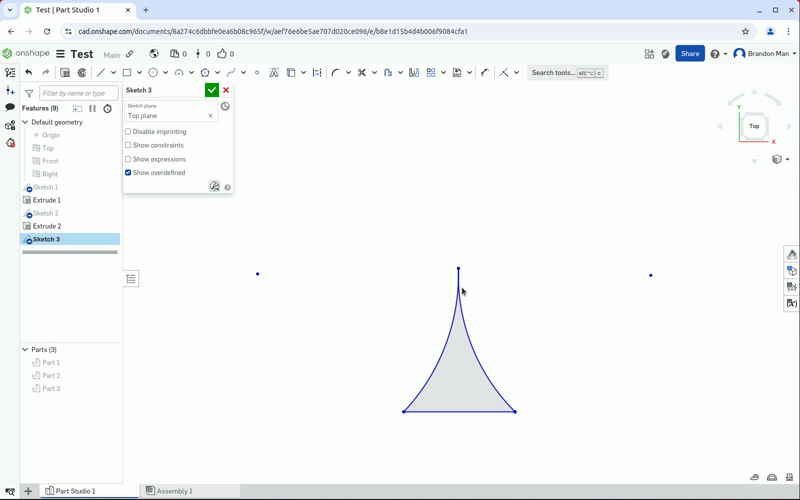
scroll(-6)
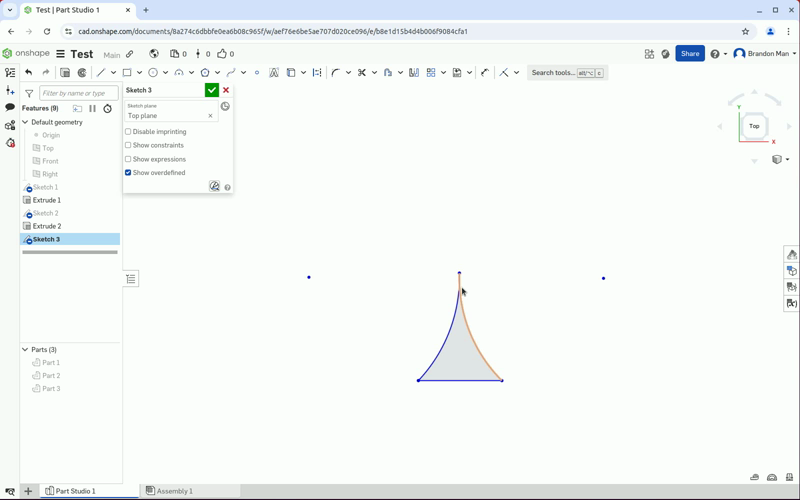
scroll(-6)
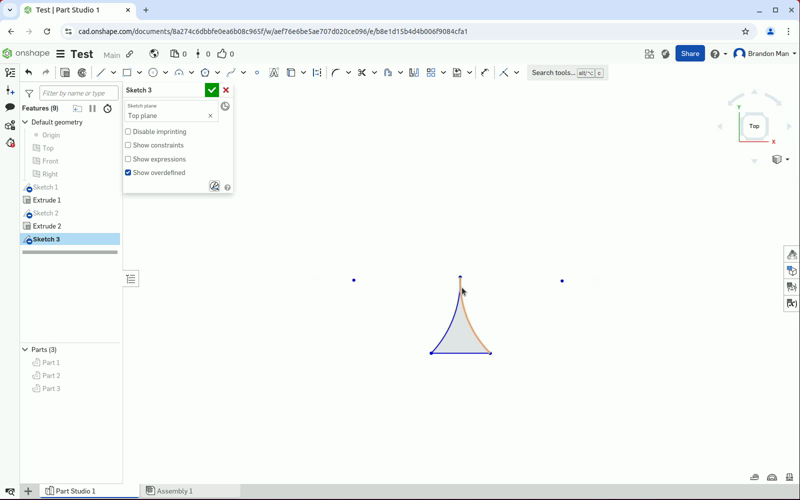
scroll(-6)
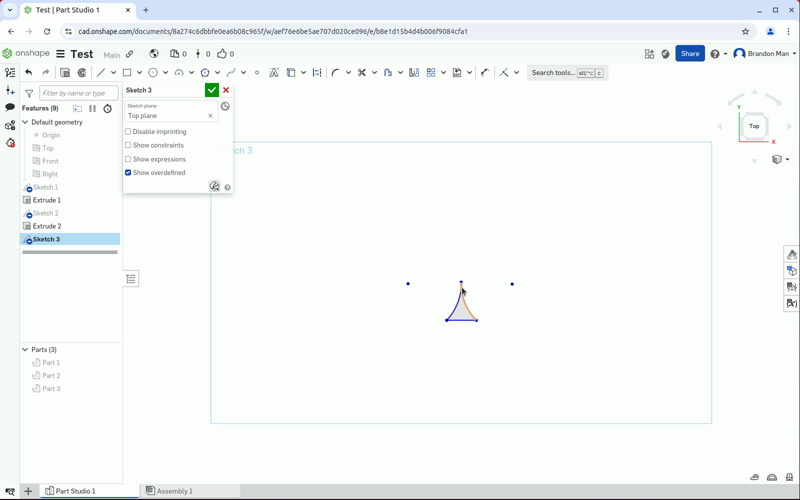
mouse_move(73, 352)
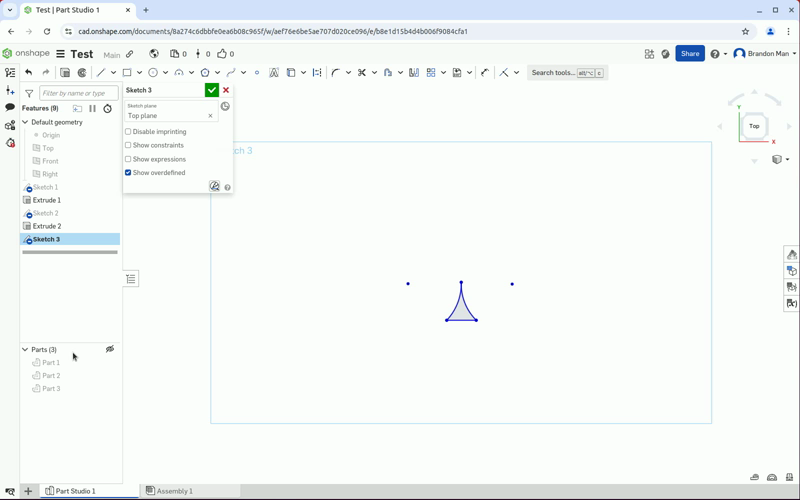
key(shift+y)
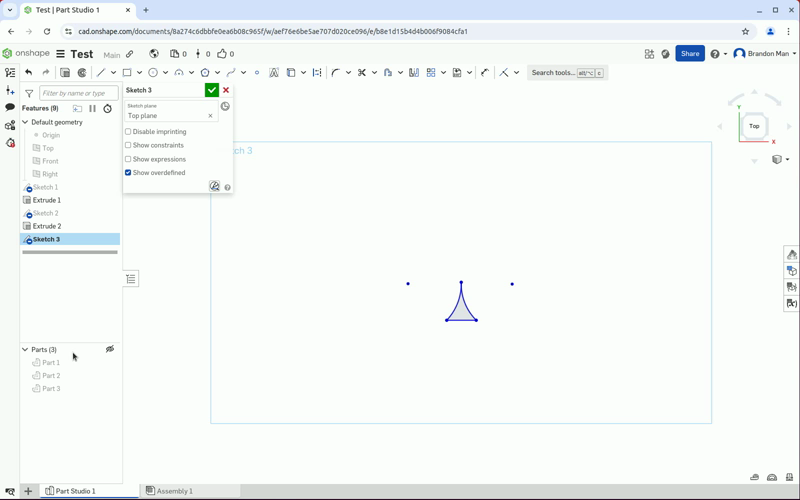
key(shift+e)
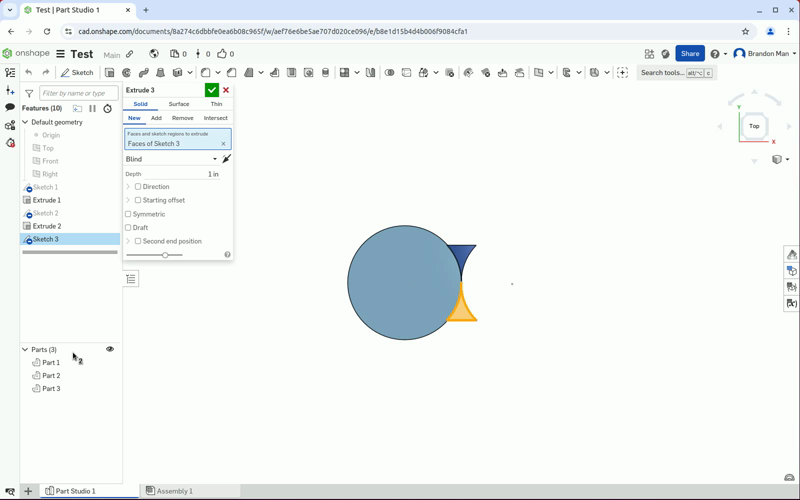
mouse_move(143, 106)
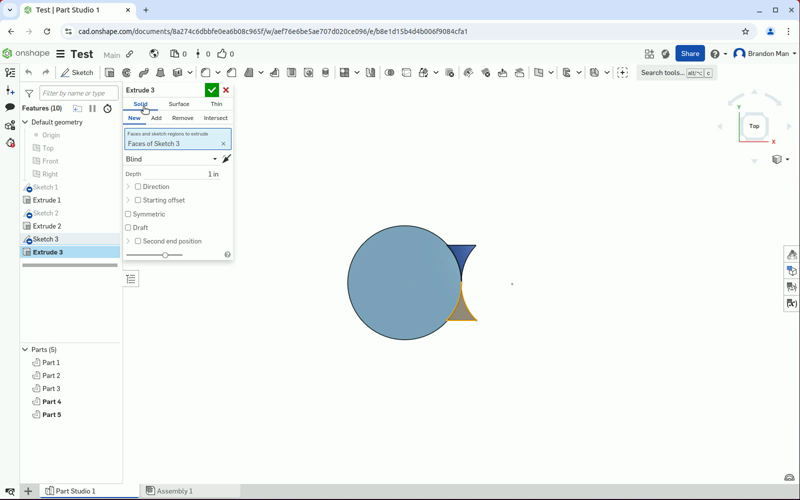
click(143, 106)
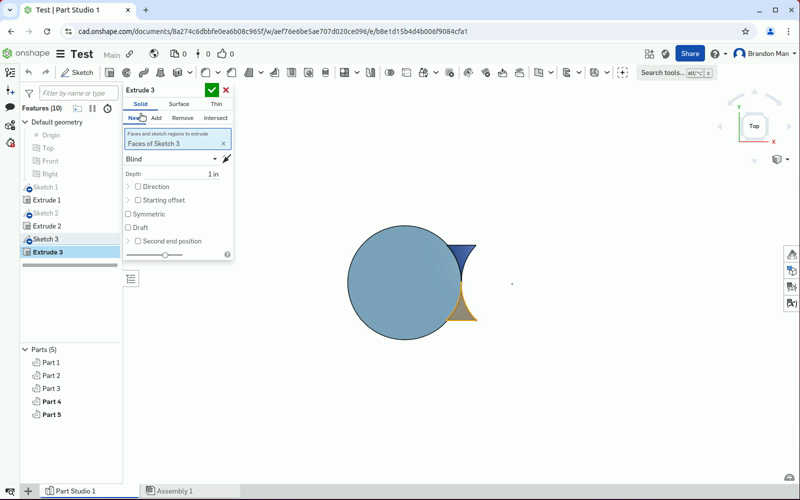
mouse_move(137, 120)
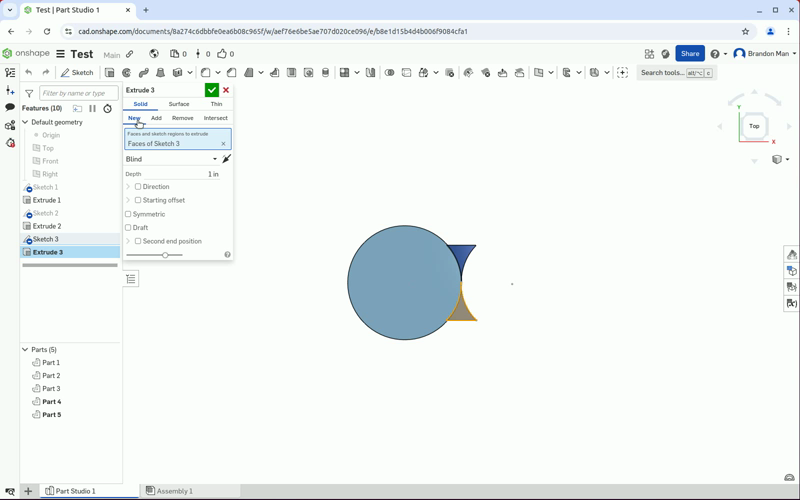
click(137, 120)
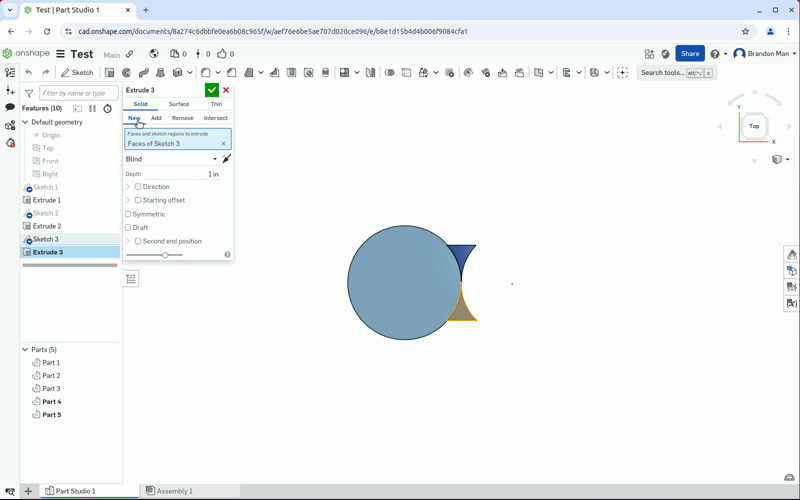
key(tab, 4)
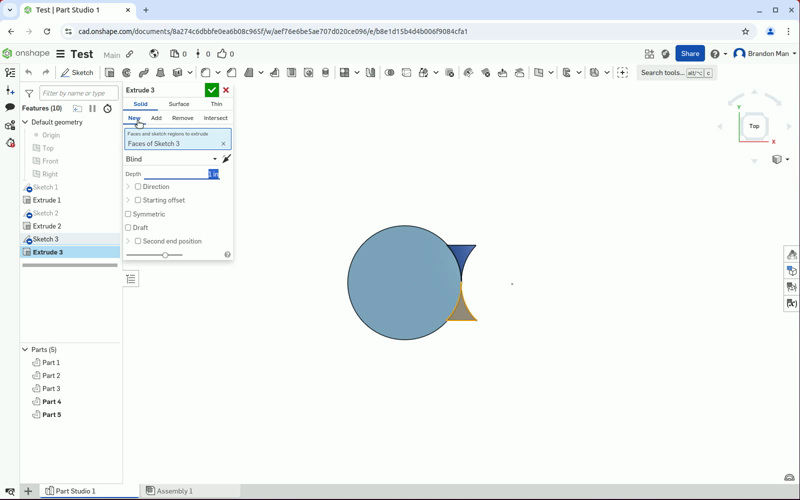
text(23.108)
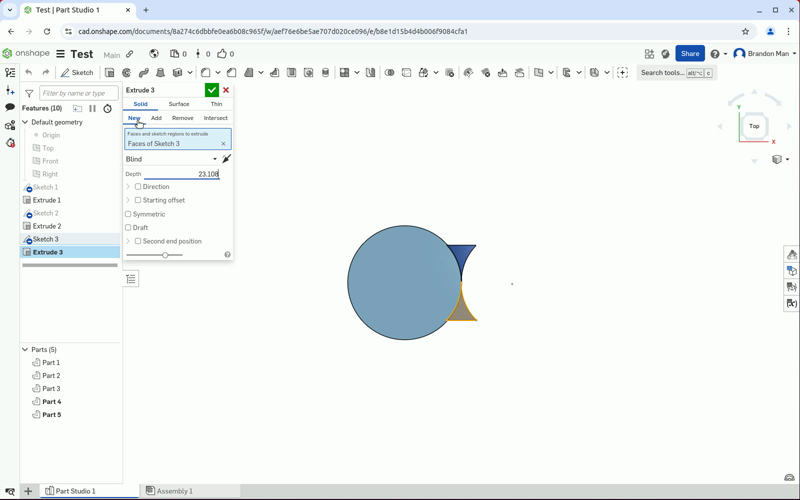
key(enter)
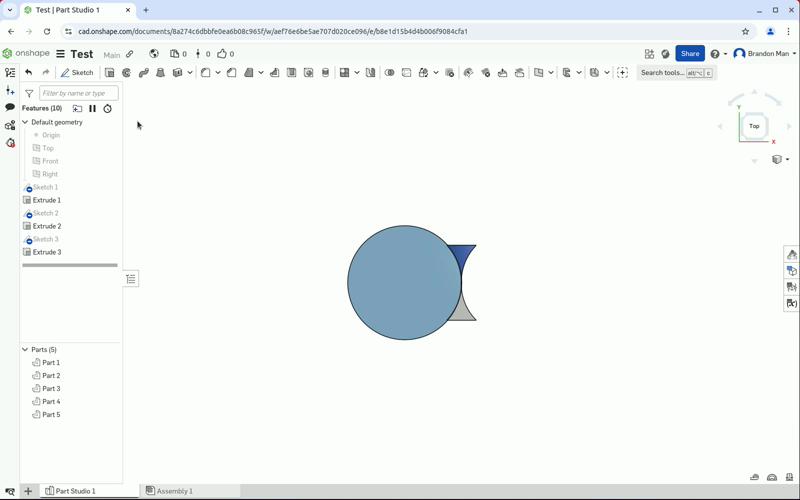
key(shift+h)
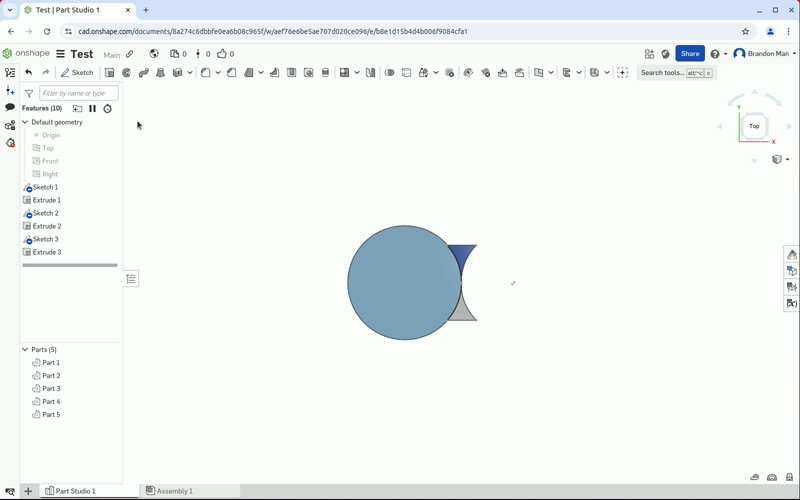
key(shift+h)
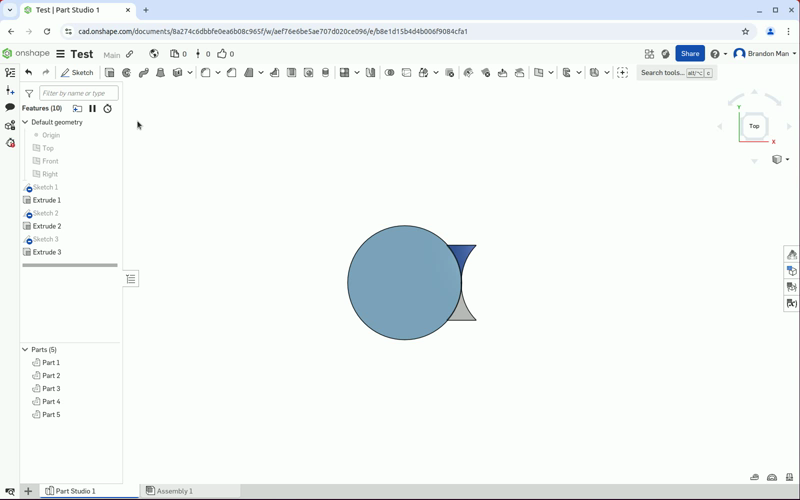
mouse_move(73, 189)
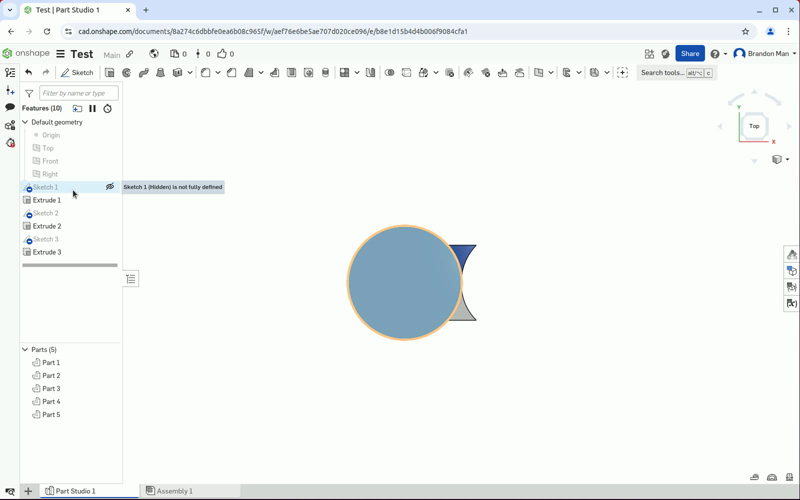
click(73, 189)
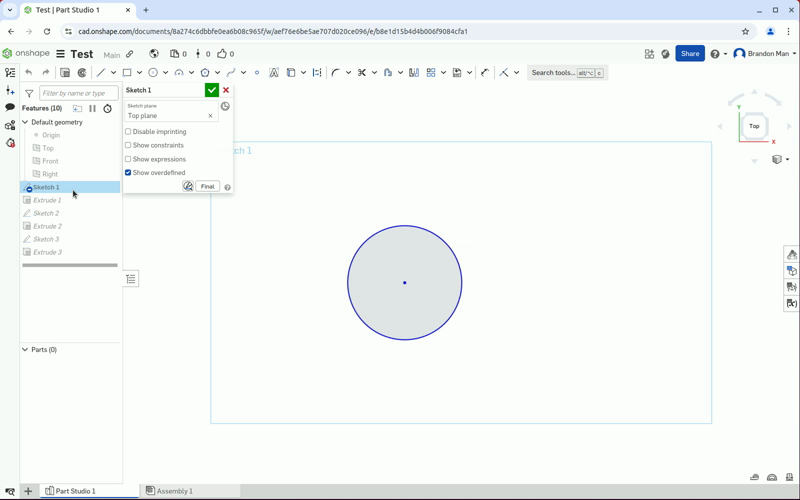
mouse_move(229, 92)
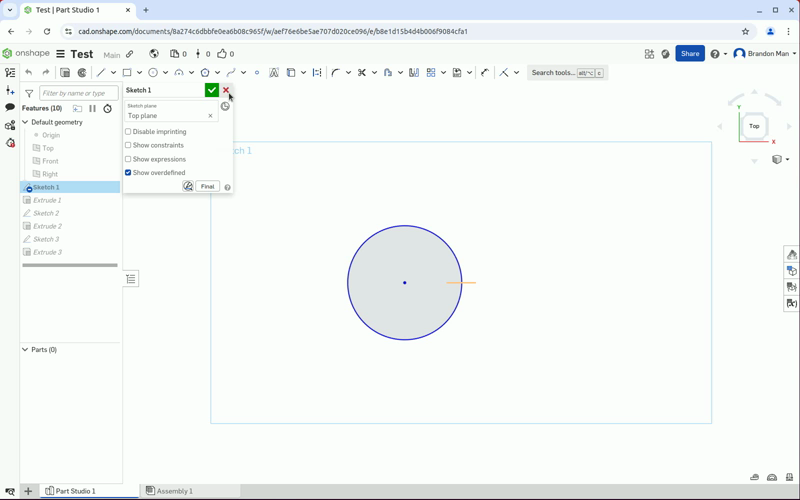
click(229, 92)
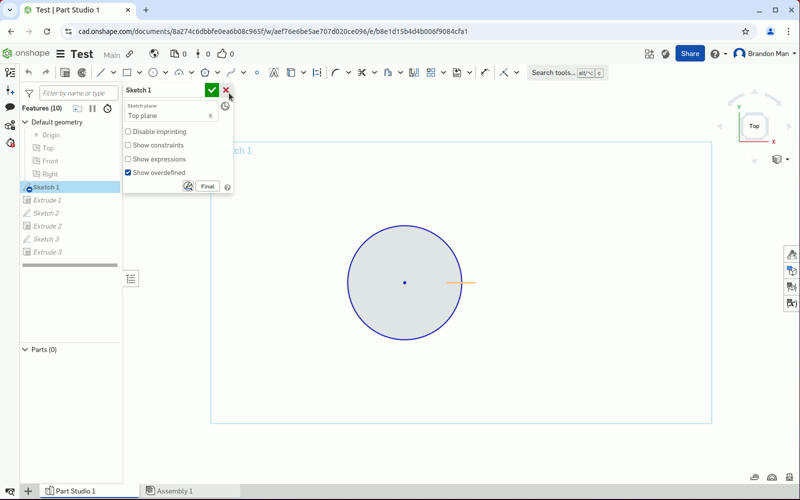
key(shift+s)
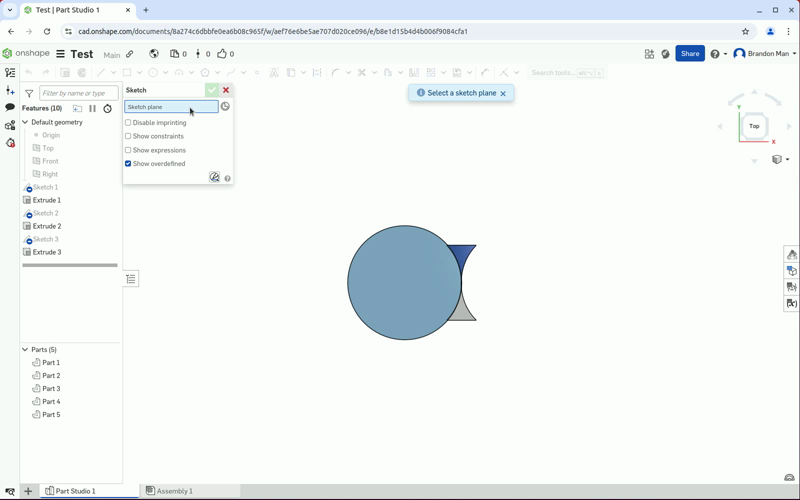
mouse_move(73, 150)
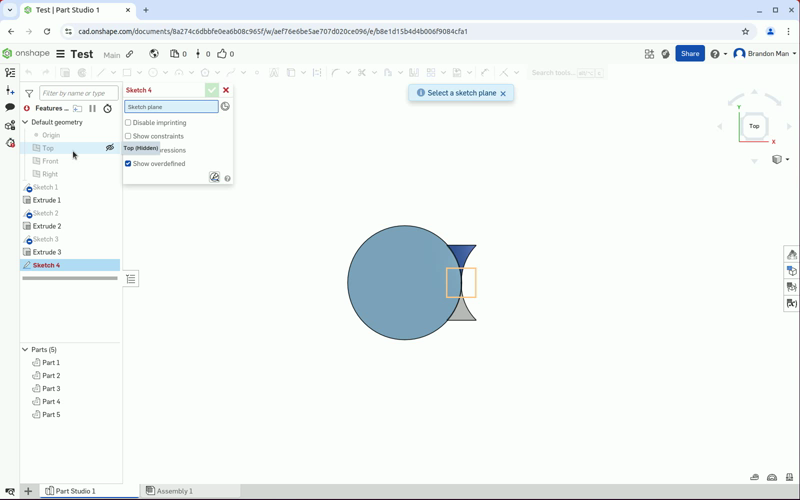
click(73, 150)
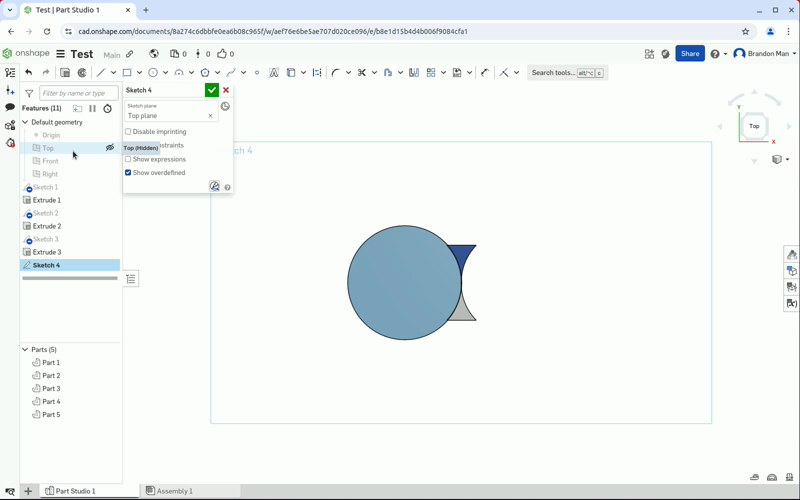
mouse_move(73, 352)
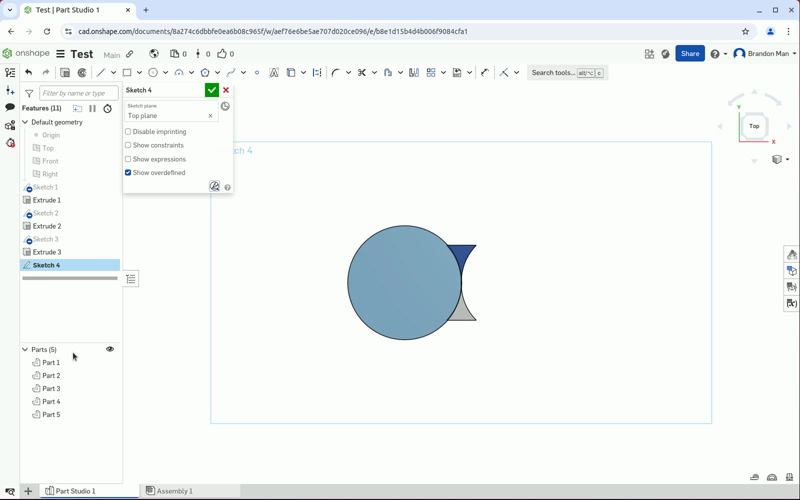
key(y)
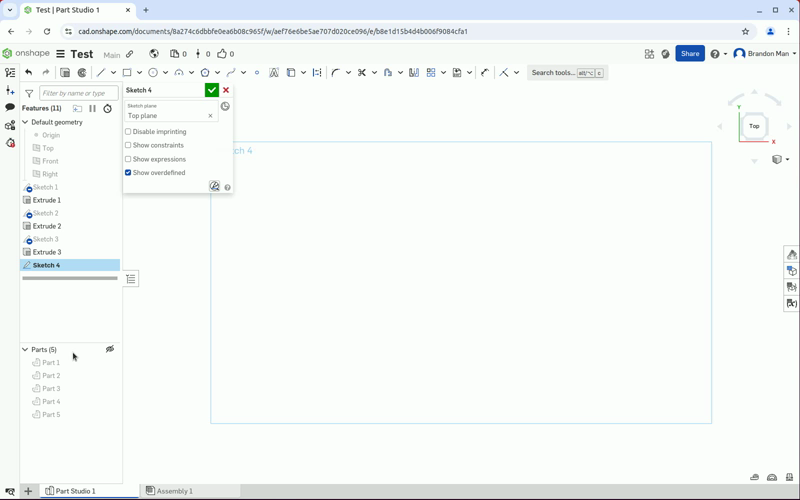
key(c)
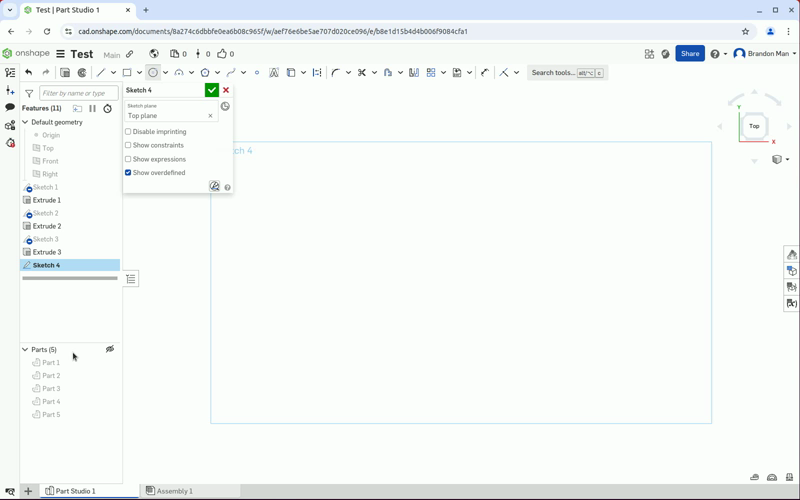
key_down(shift)
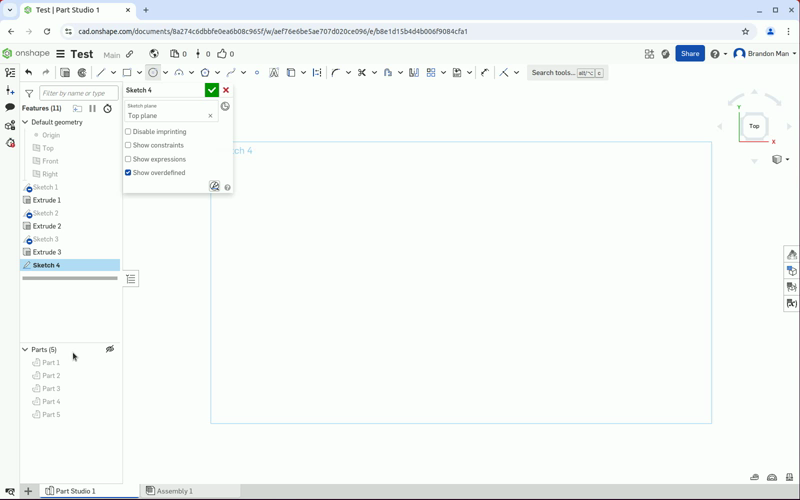
mouse_move(517, 282)
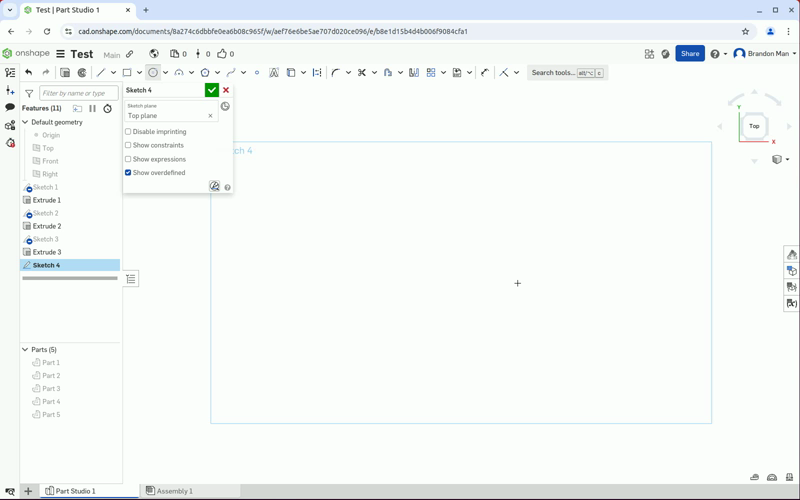
click(517, 282)
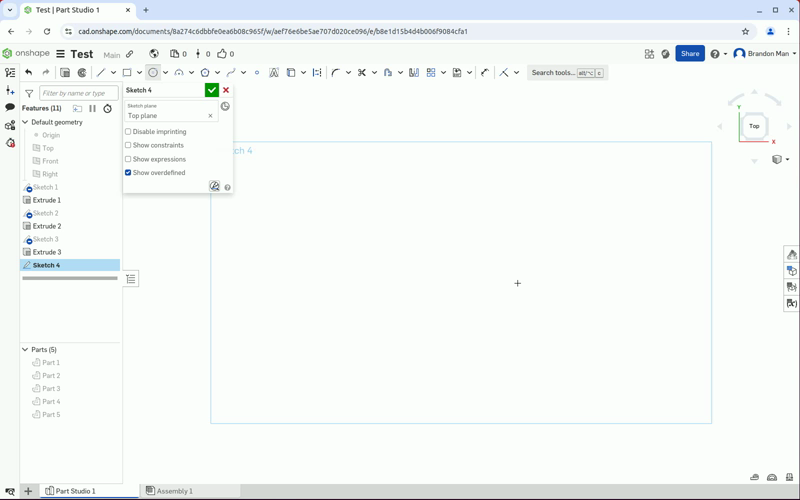
key_up(shift)
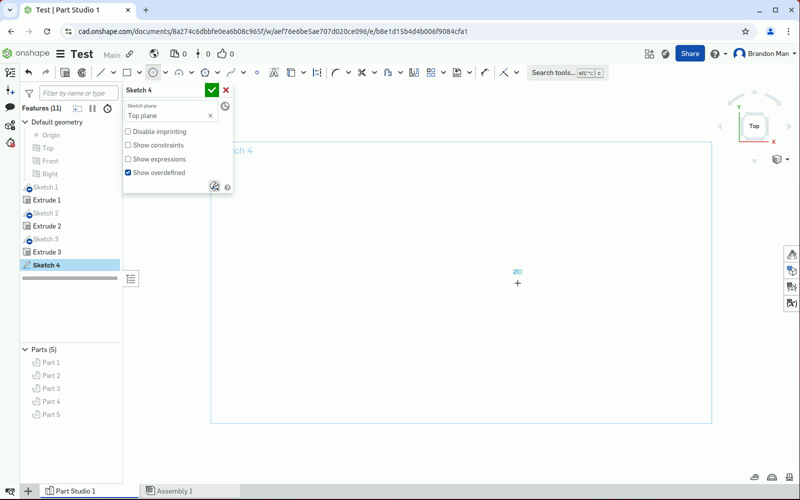
mouse_move(574, 282)
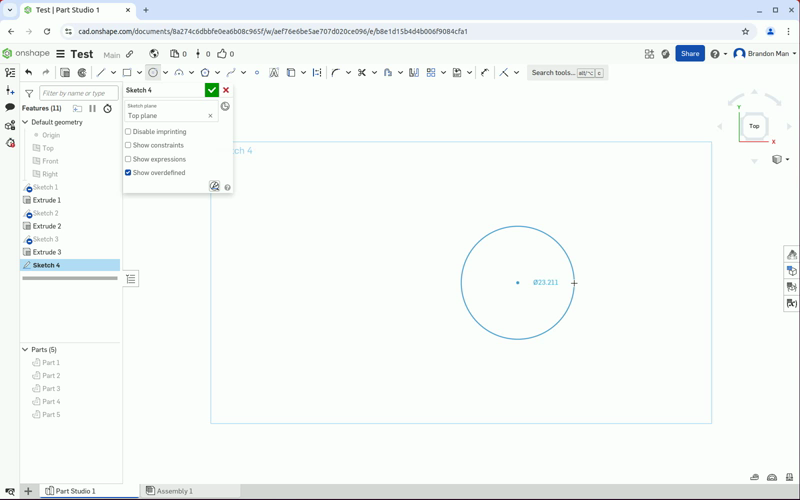
click(574, 282)
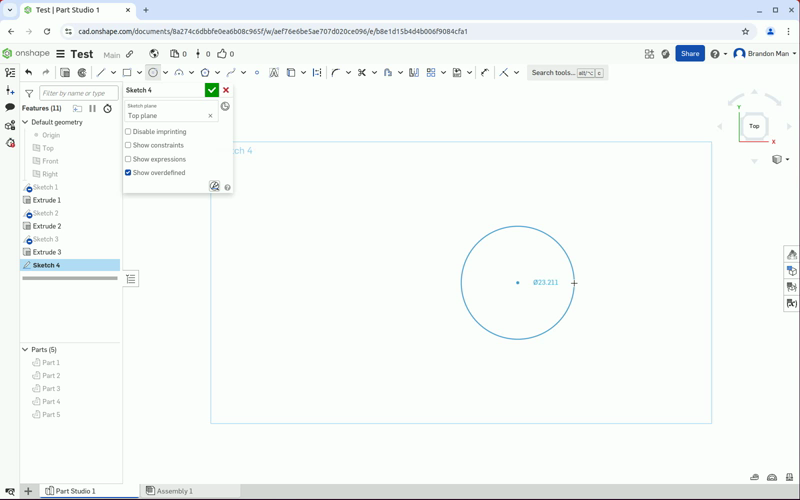
key(esc)
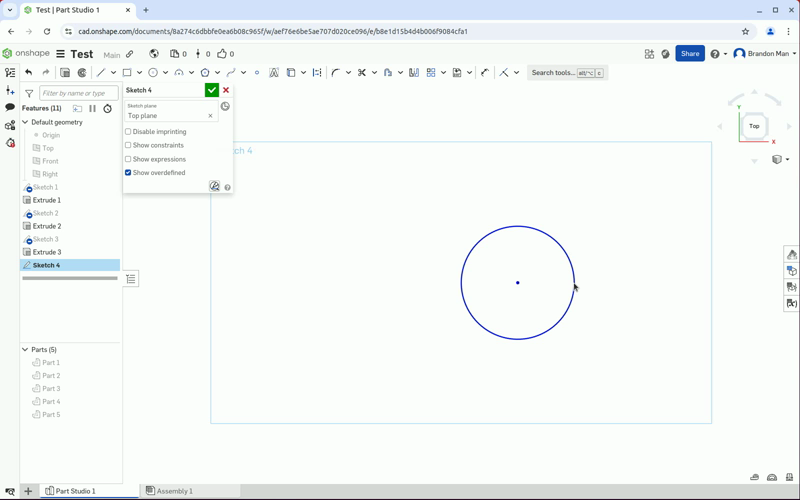
mouse_move(494, 307)
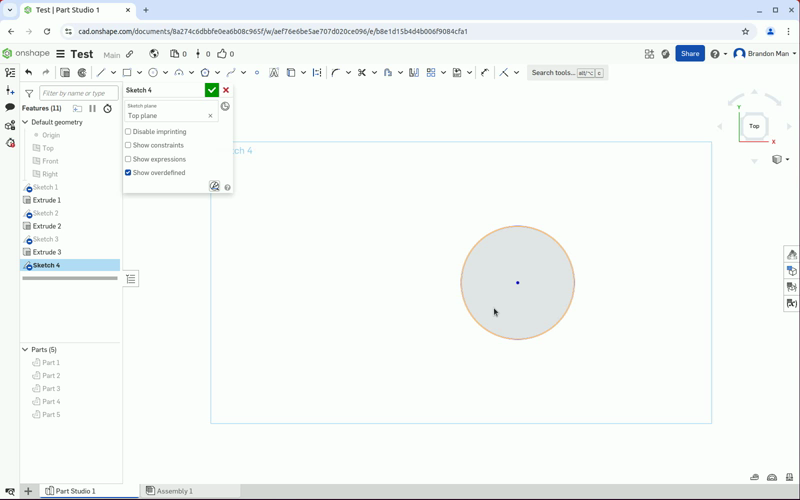
click(494, 307)
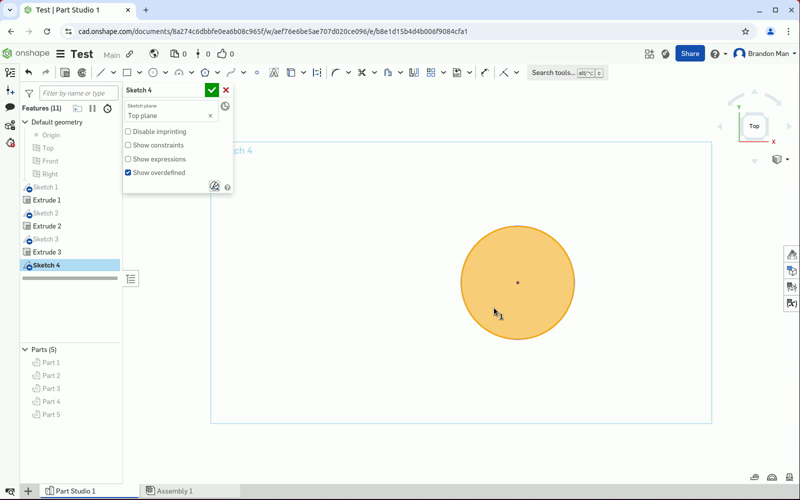
mouse_move(73, 352)
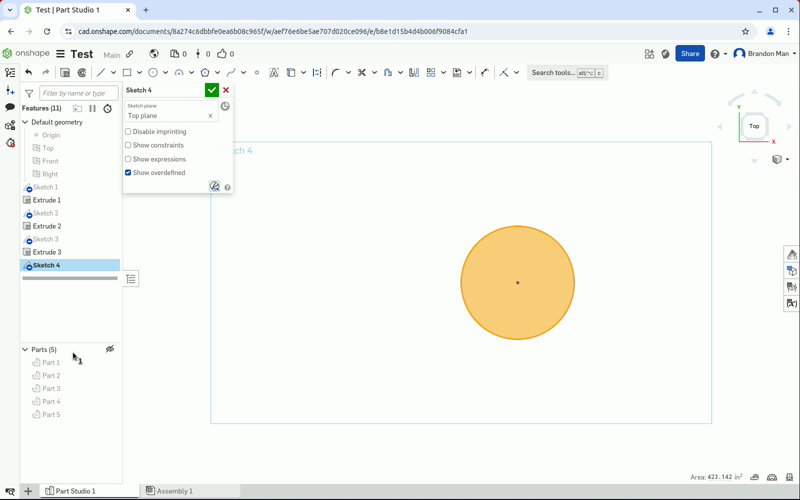
key(shift+y)
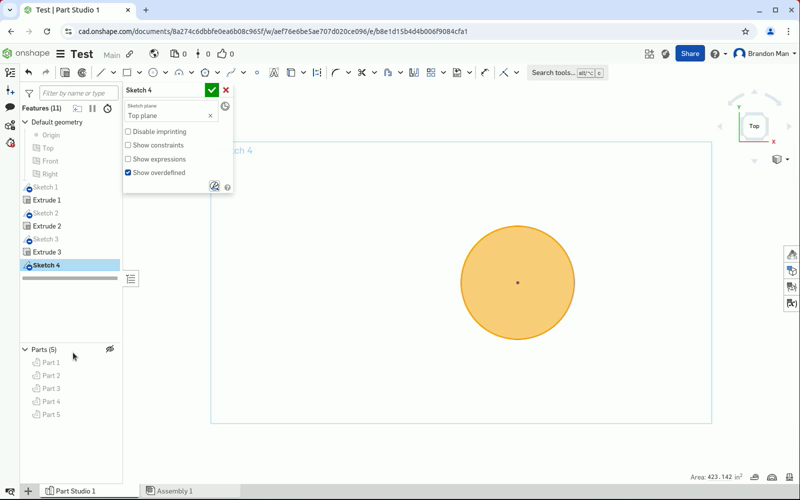
key(shift+e)
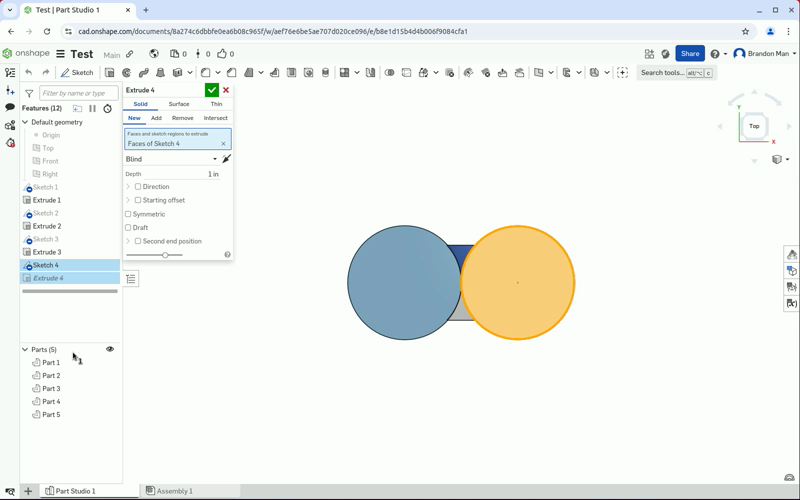
mouse_move(143, 106)
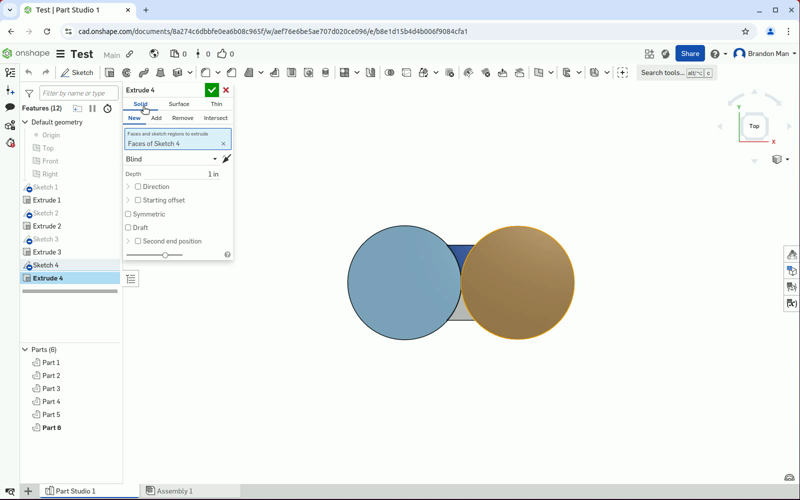
click(143, 106)
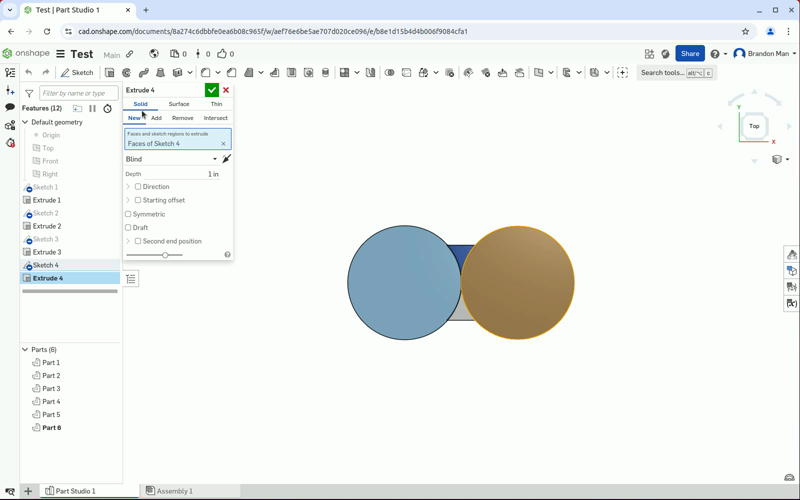
mouse_move(137, 120)
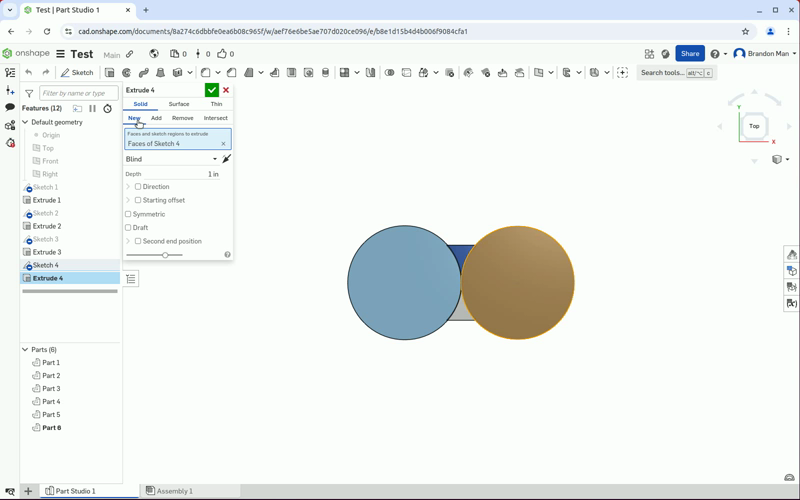
click(137, 120)
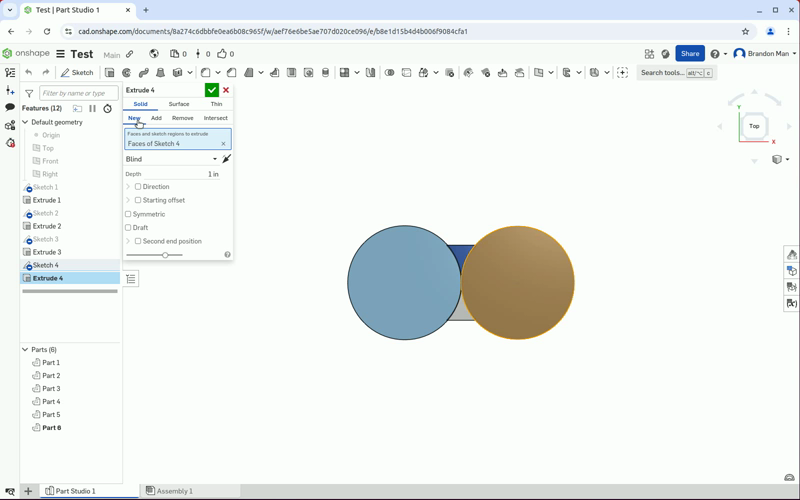
key(tab, 4)
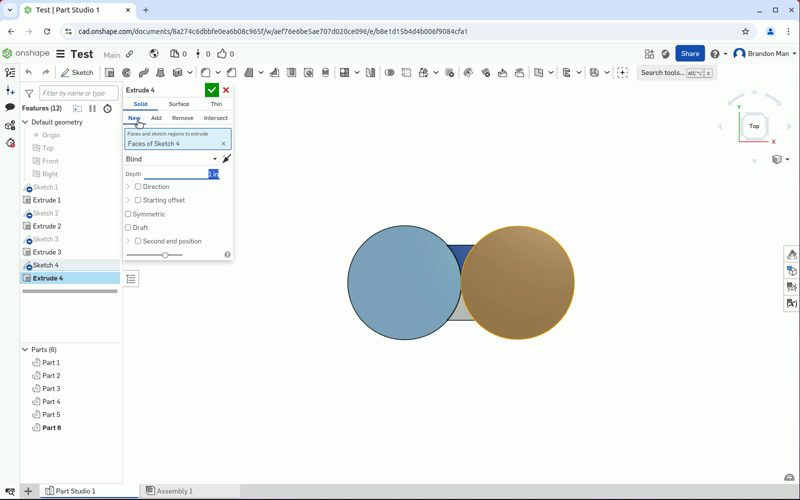
text(23.108)
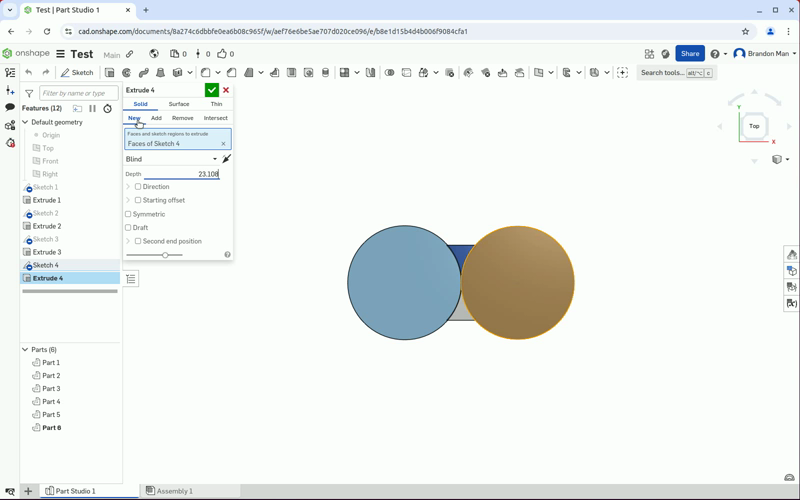
key(enter)
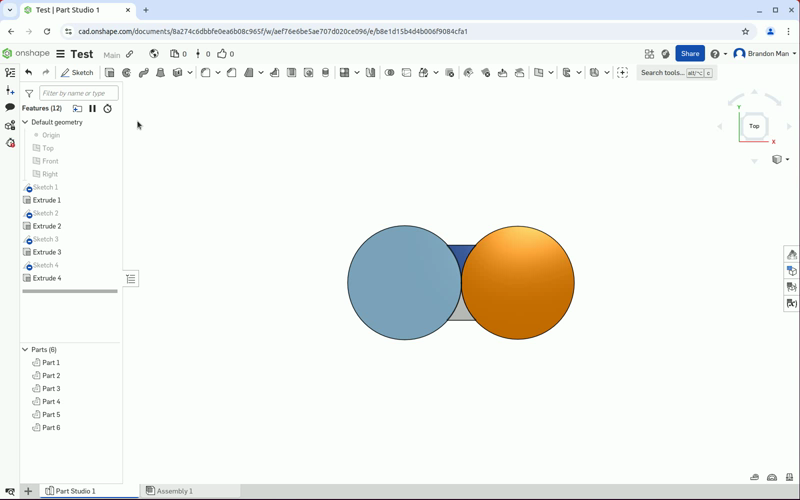
key(shift+h)
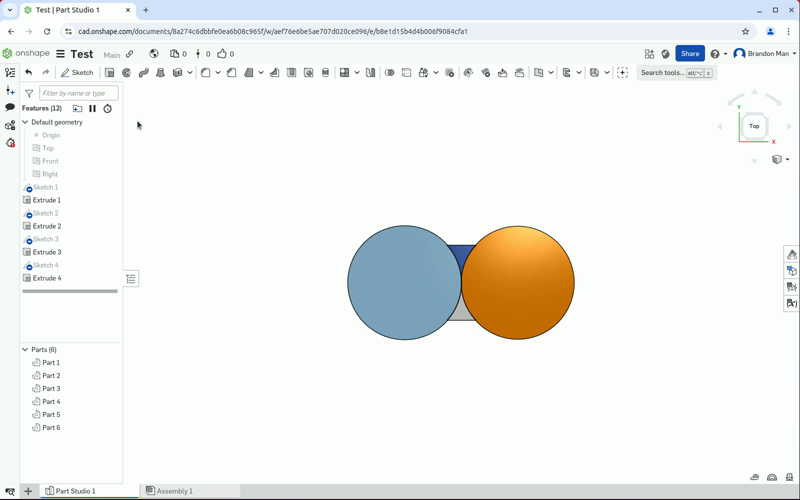
key(shift+h)
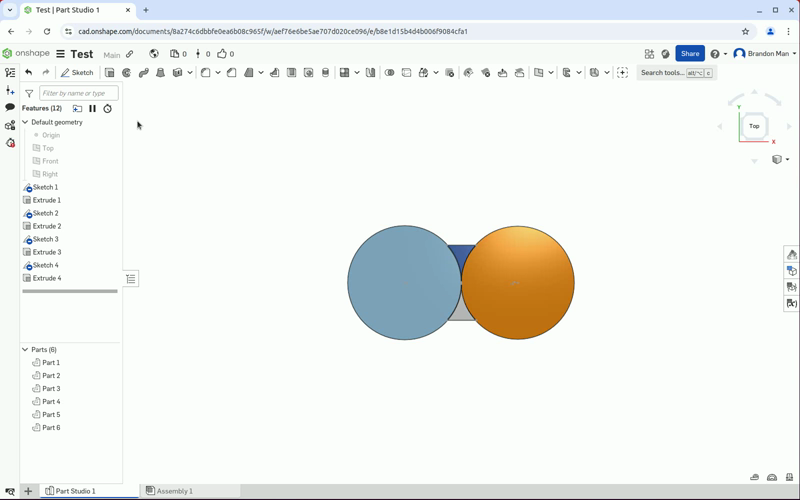
key(shift+7)
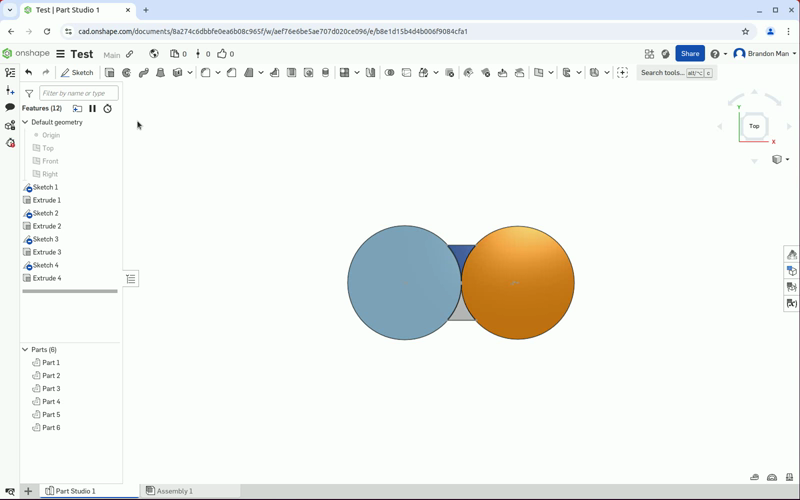
key(up, 3)
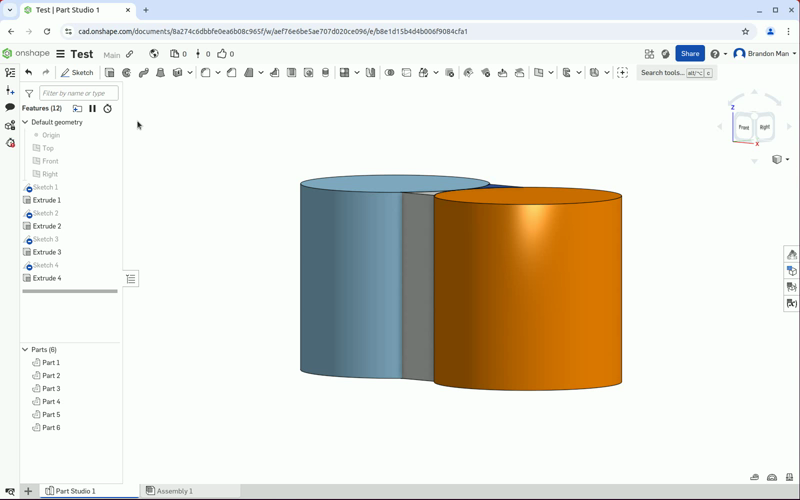
key(left, 3)
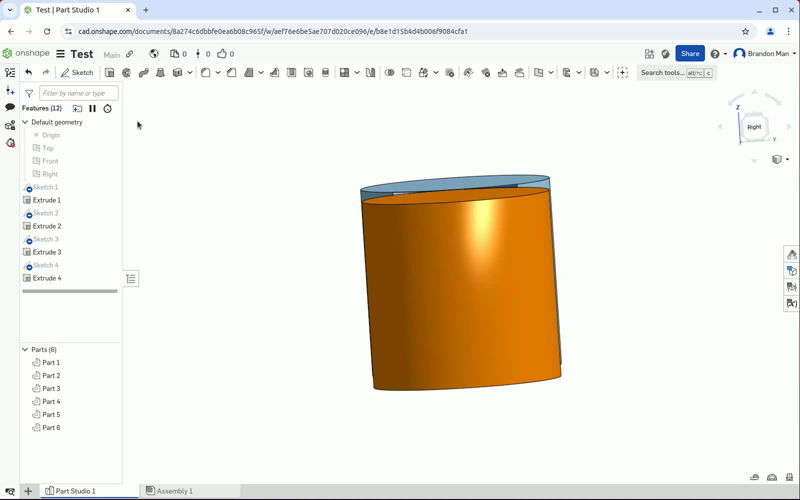
key(right, 3)
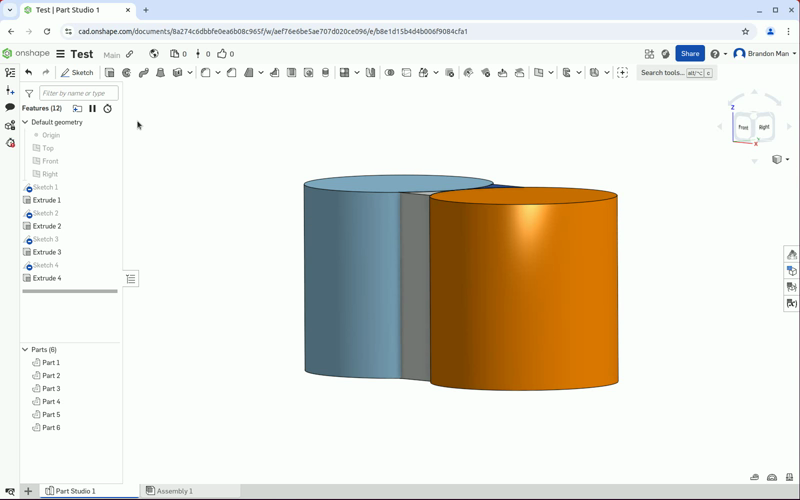
key(down, 3)
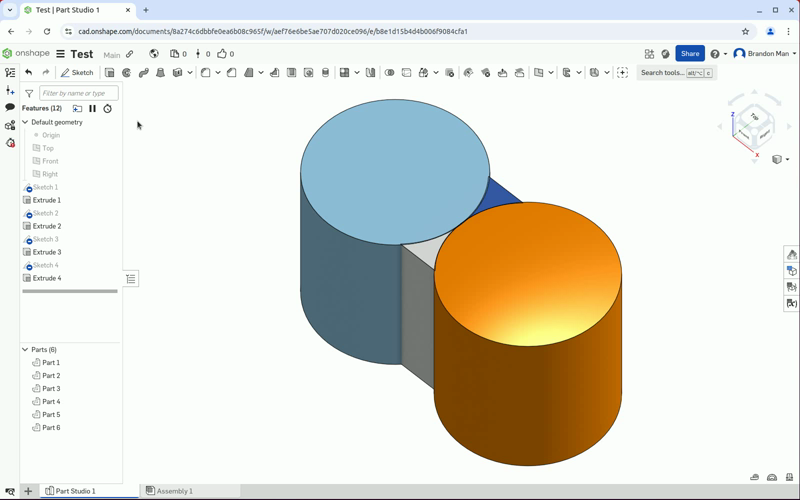
mouse_move(73, 189)
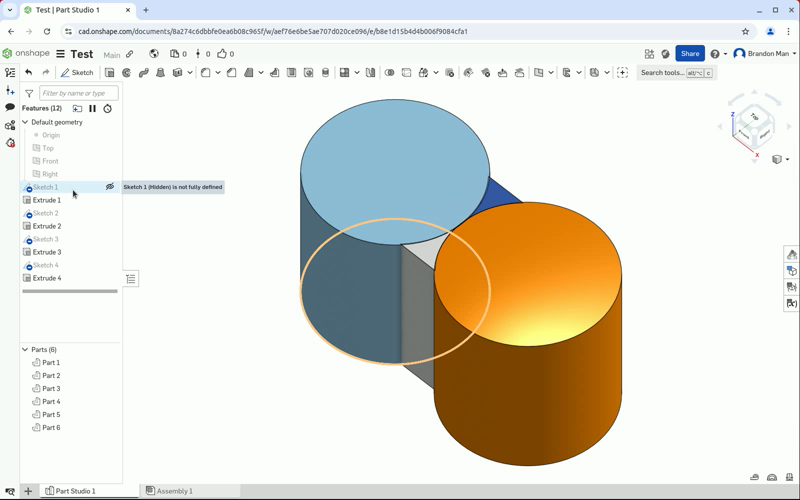
click(73, 189)